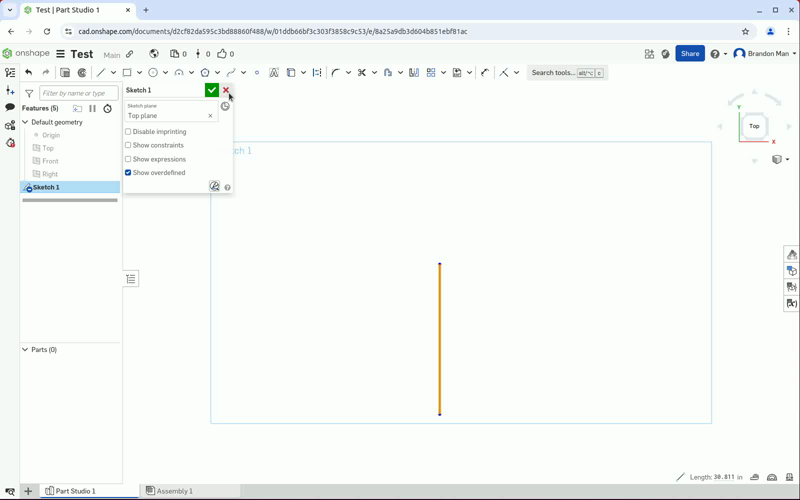
key(shift+h)
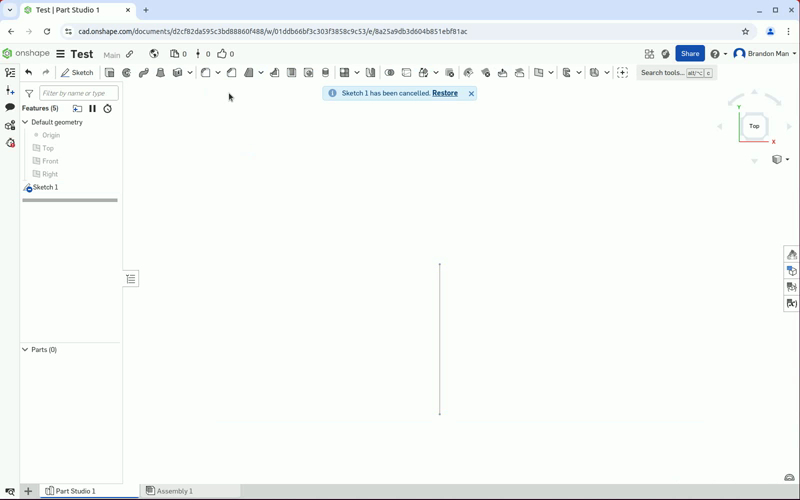
key(shift+s)
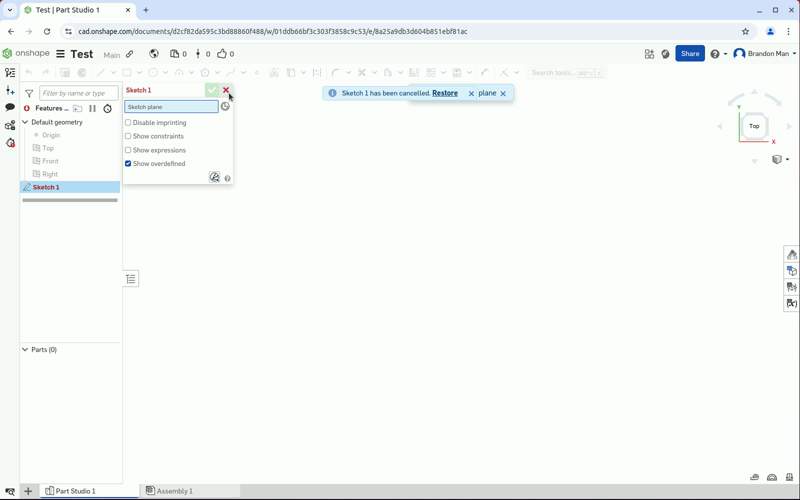
mouse_move(73, 150)
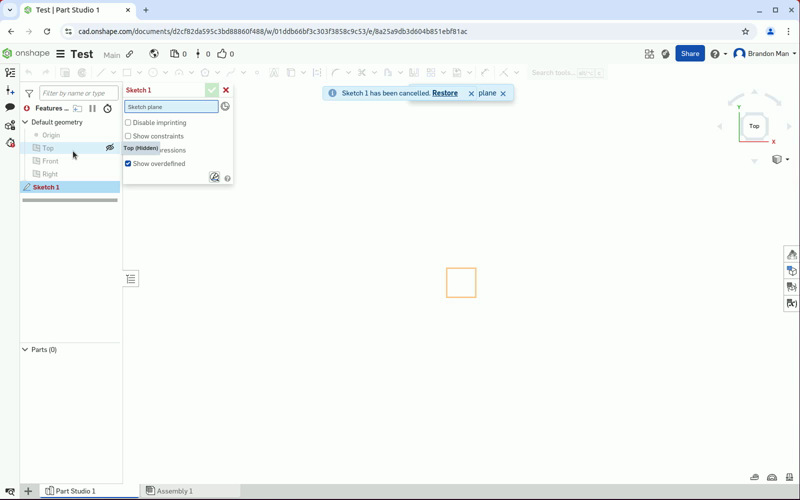
click(73, 150)
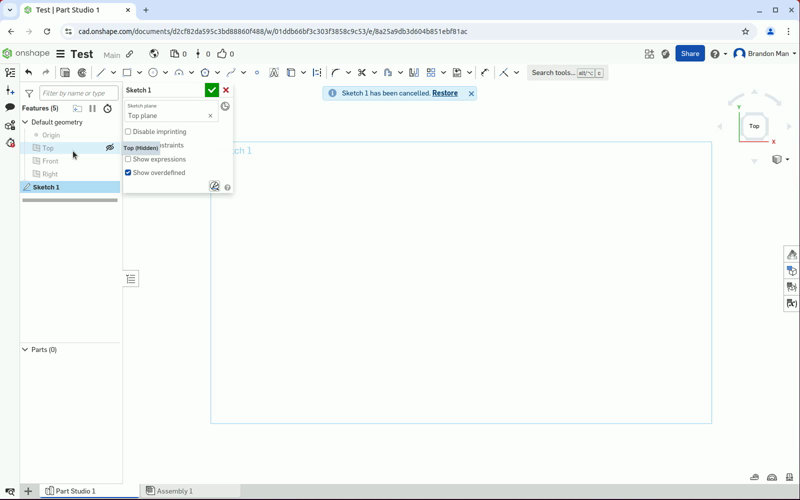
mouse_move(73, 352)
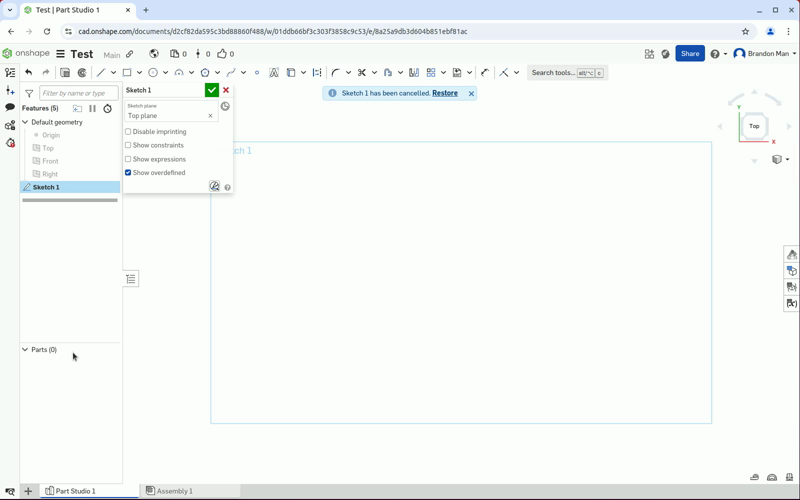
key(y)
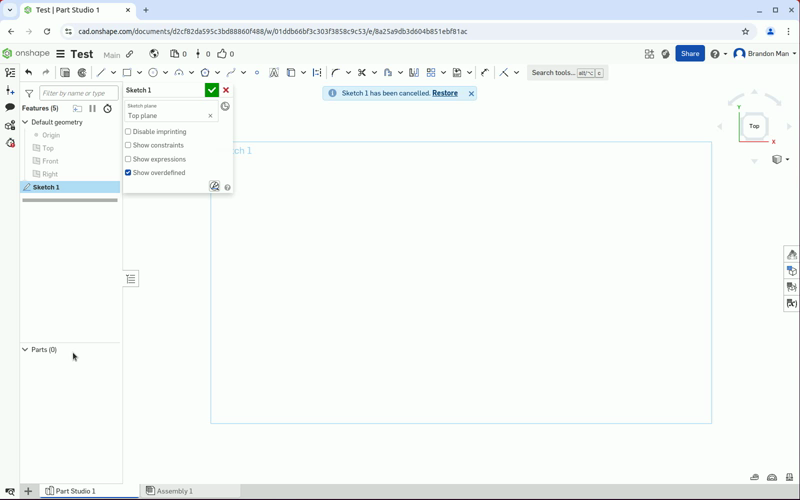
key(l)
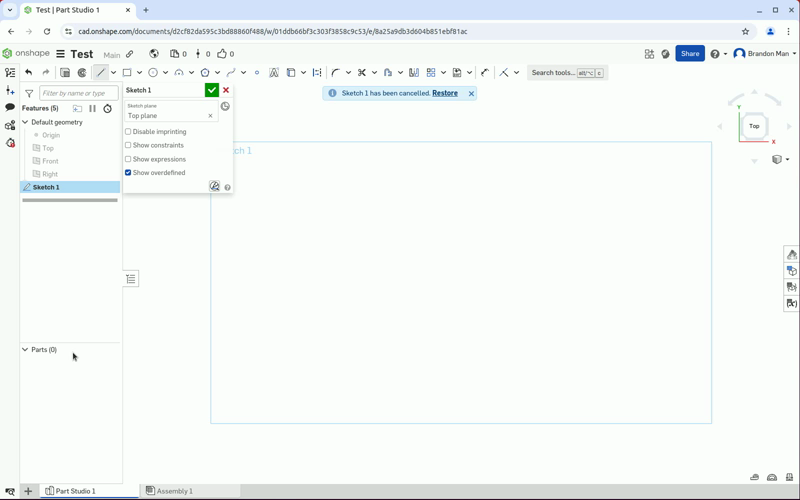
key_down(shift)
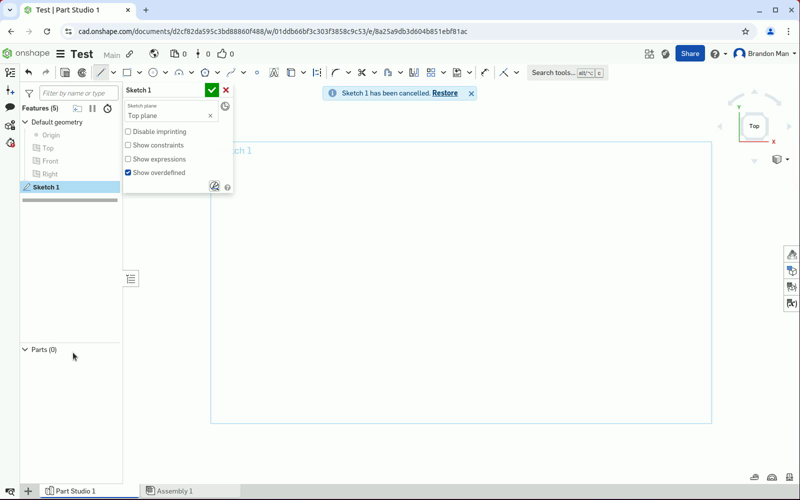
mouse_move(444, 294)
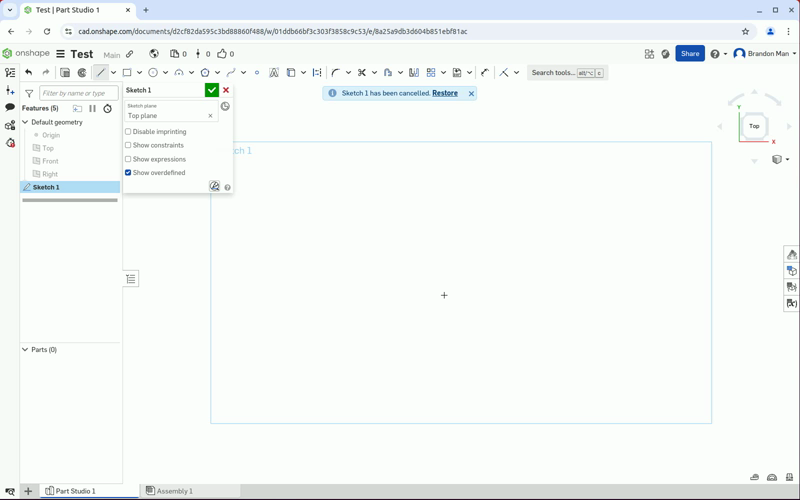
click(444, 294)
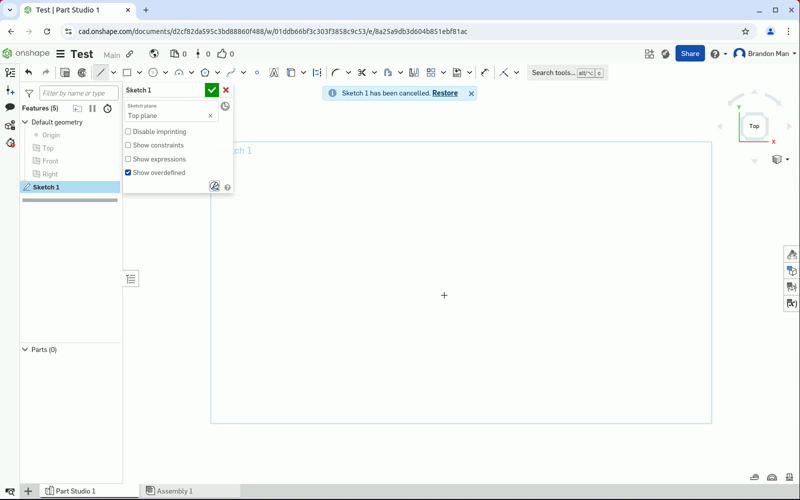
key_up(shift)
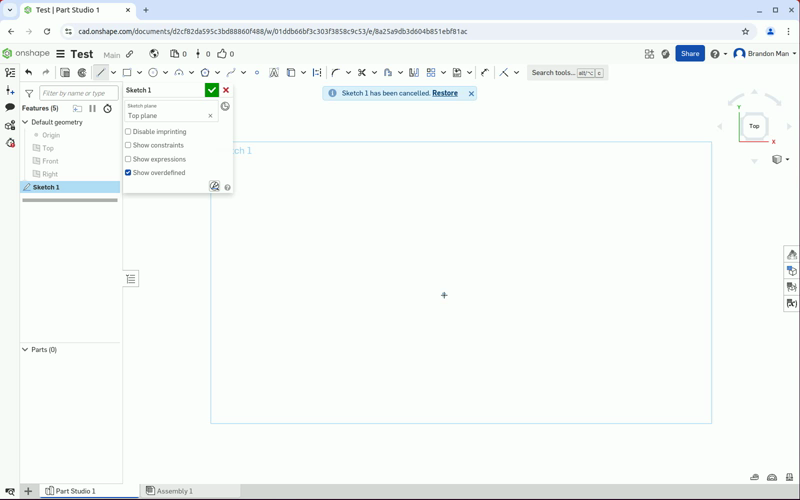
key_down(shift)
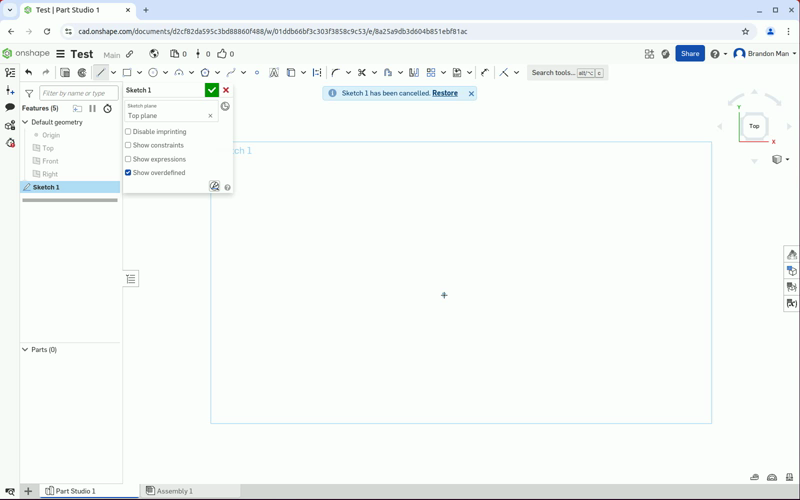
mouse_move(474, 294)
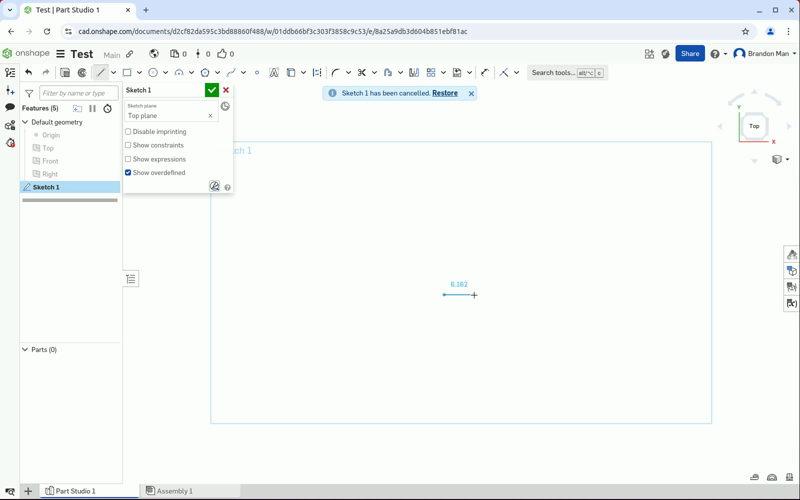
mouse_move(457, 294)
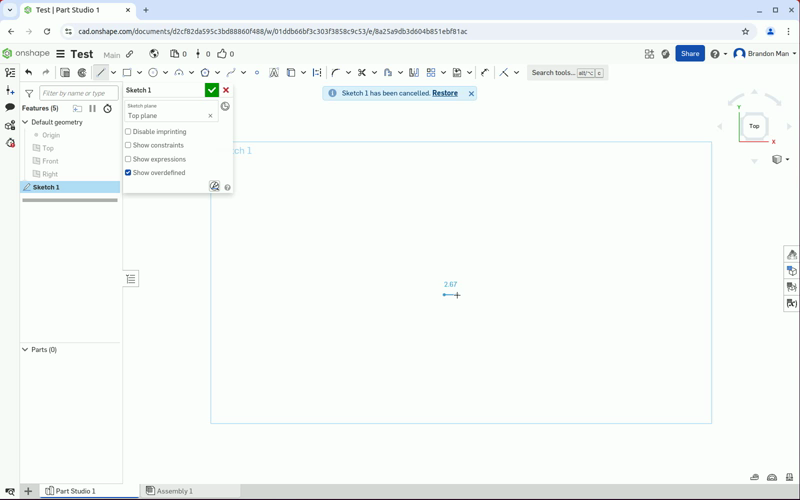
click(457, 294)
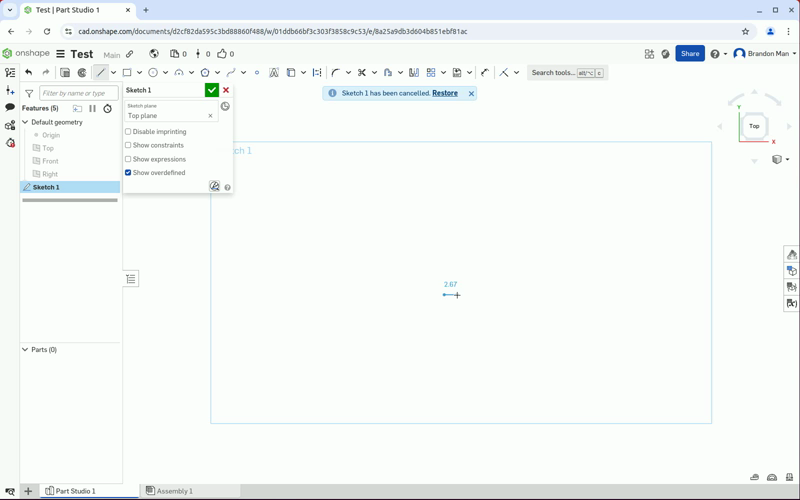
key_up(shift)
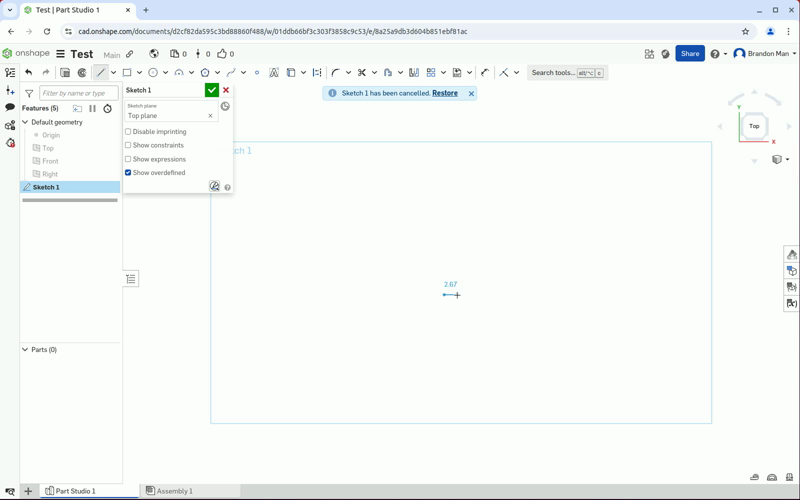
key_down(shift)
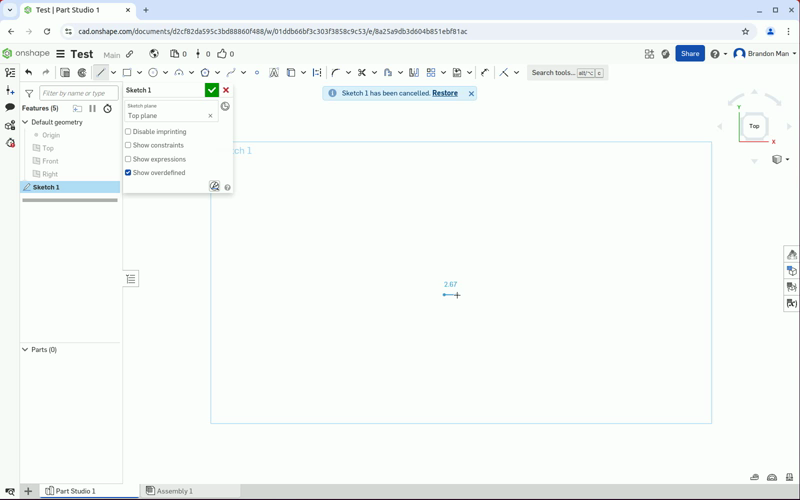
mouse_move(487, 294)
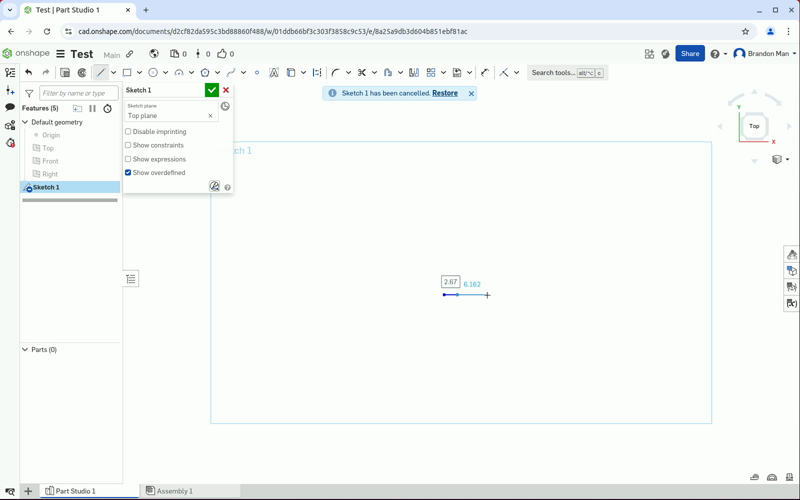
mouse_move(457, 293)
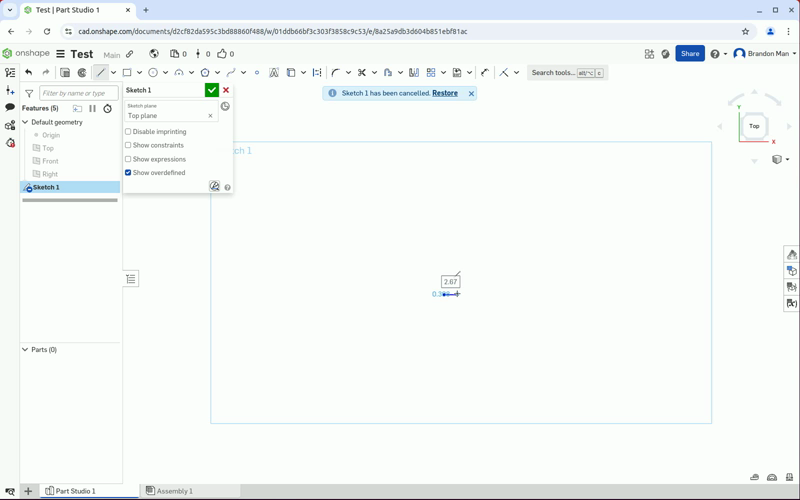
scroll(6)
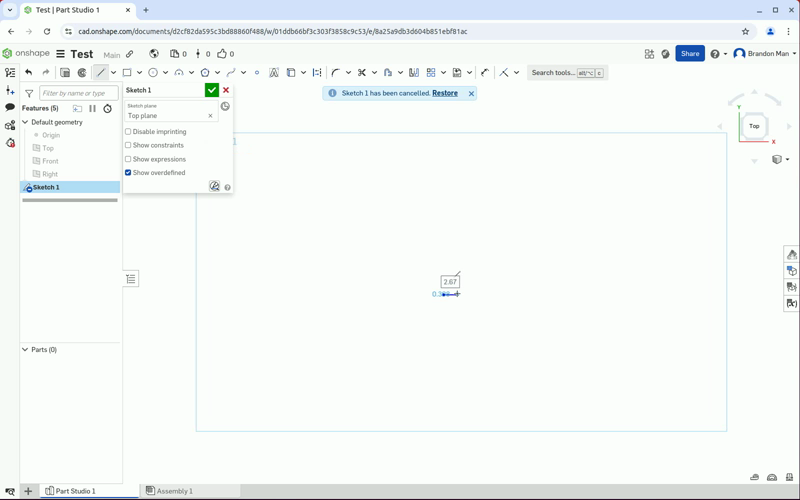
scroll(6)
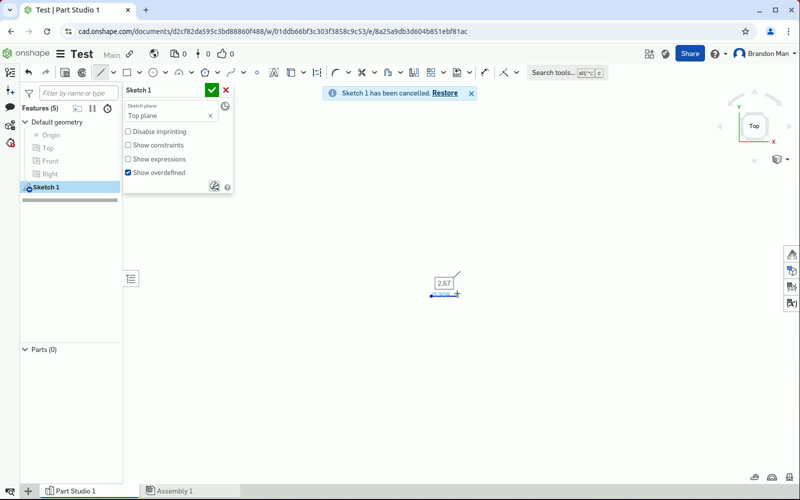
scroll(6)
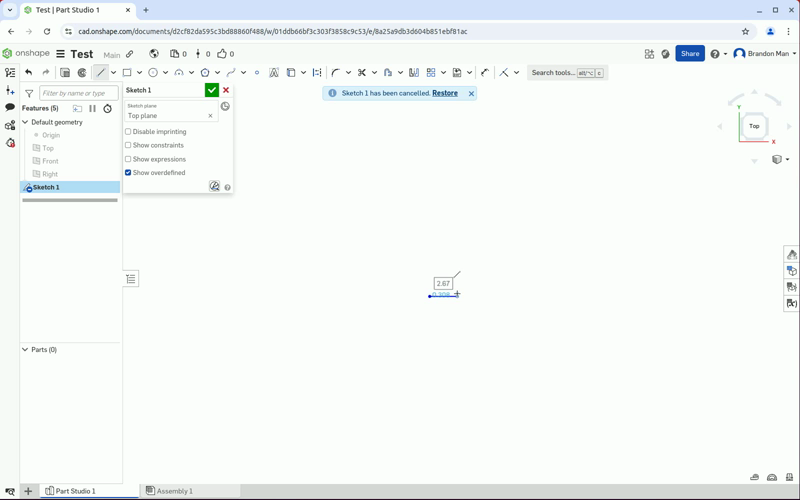
scroll(6)
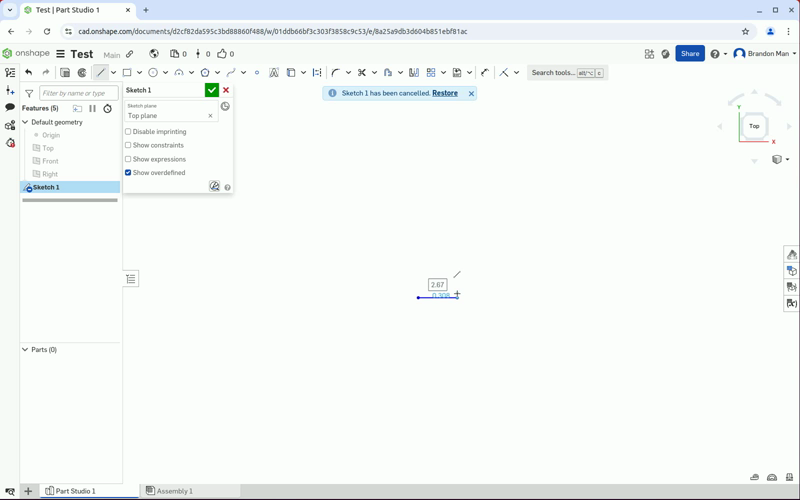
scroll(6)
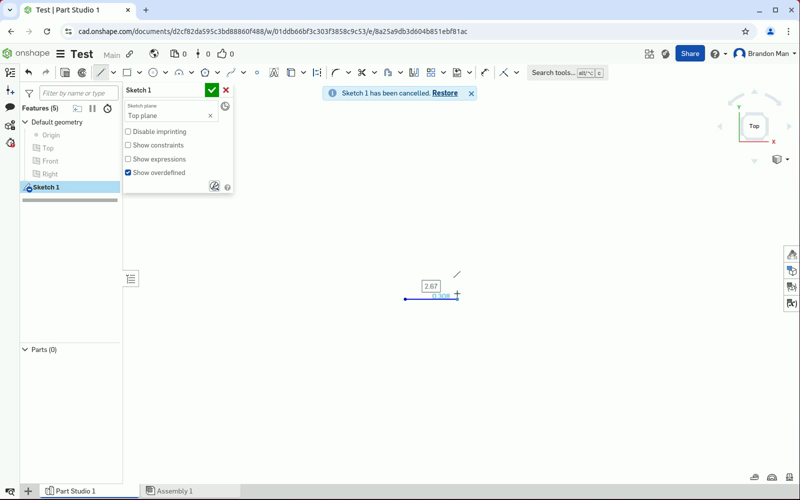
scroll(6)
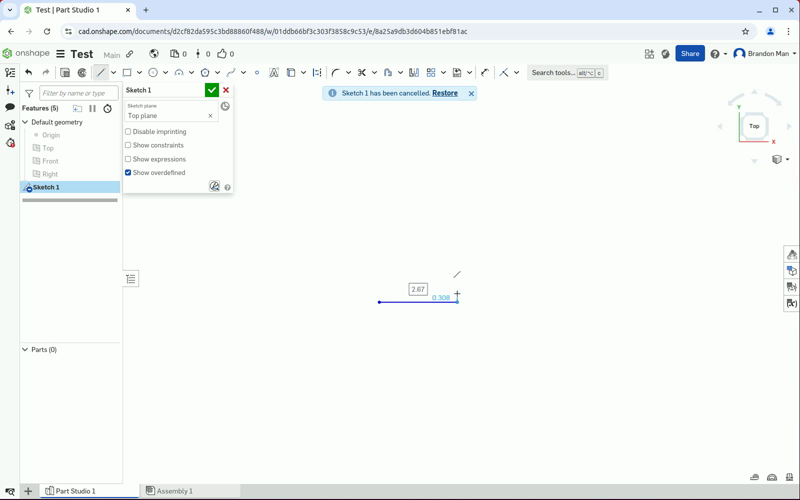
scroll(6)
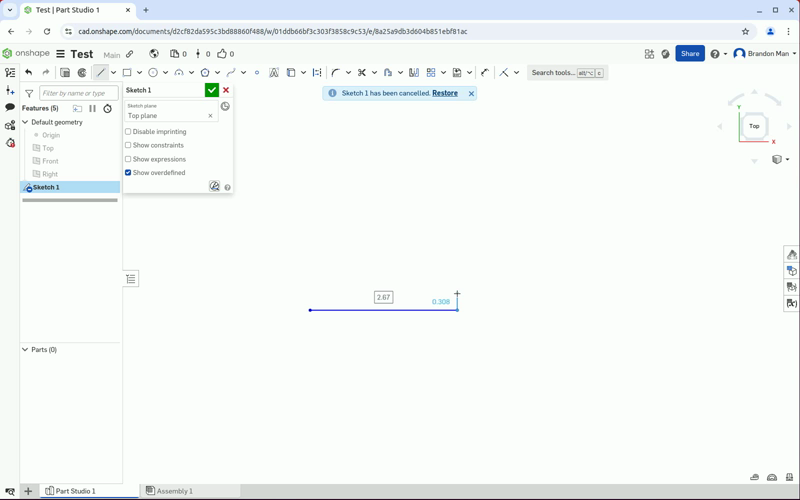
click(457, 293)
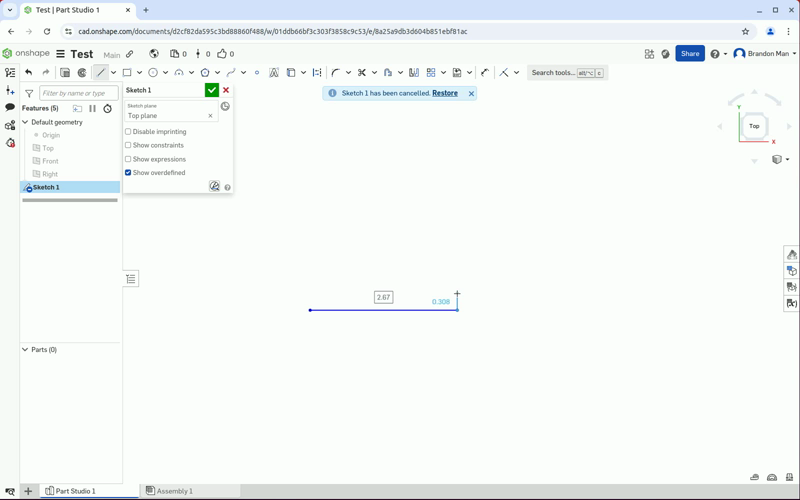
scroll(-6)
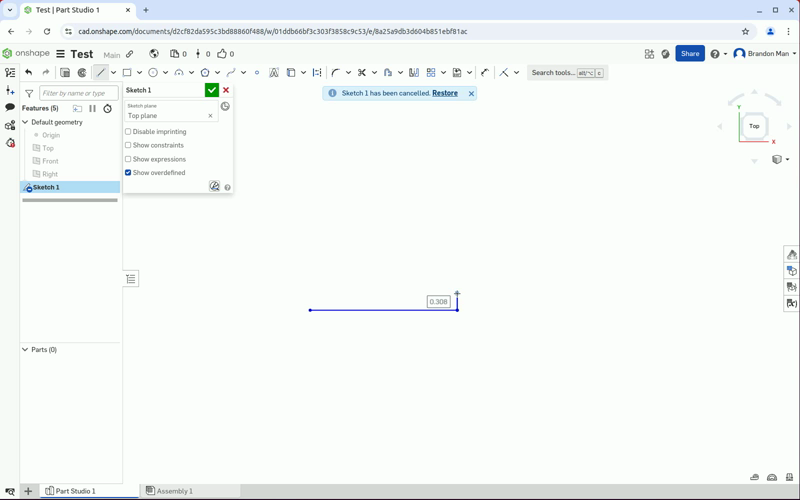
scroll(-6)
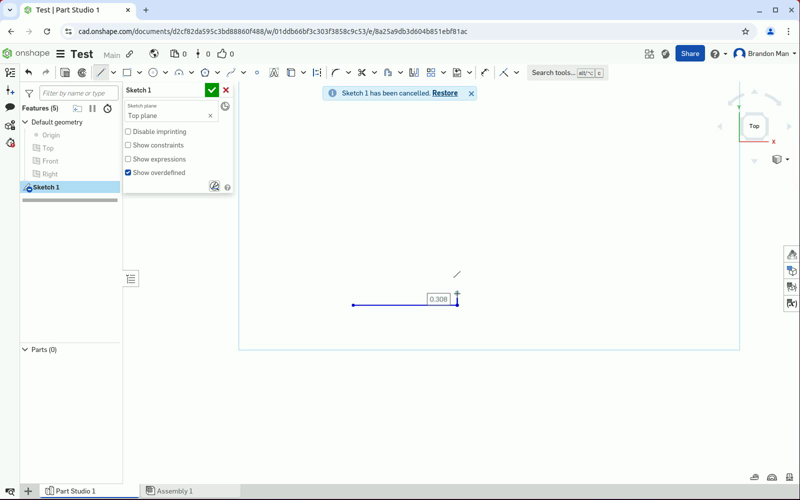
scroll(-6)
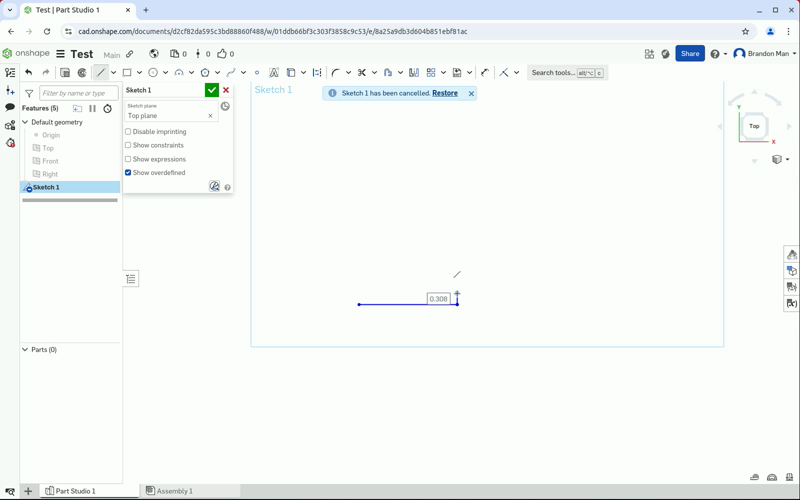
scroll(-6)
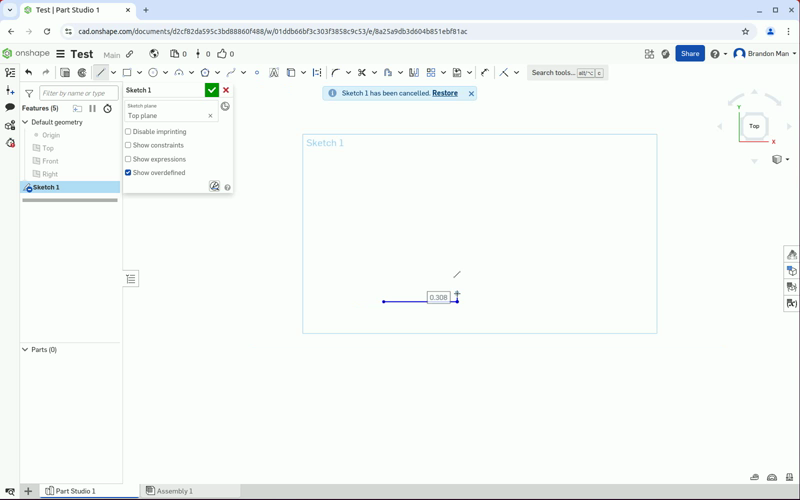
scroll(-6)
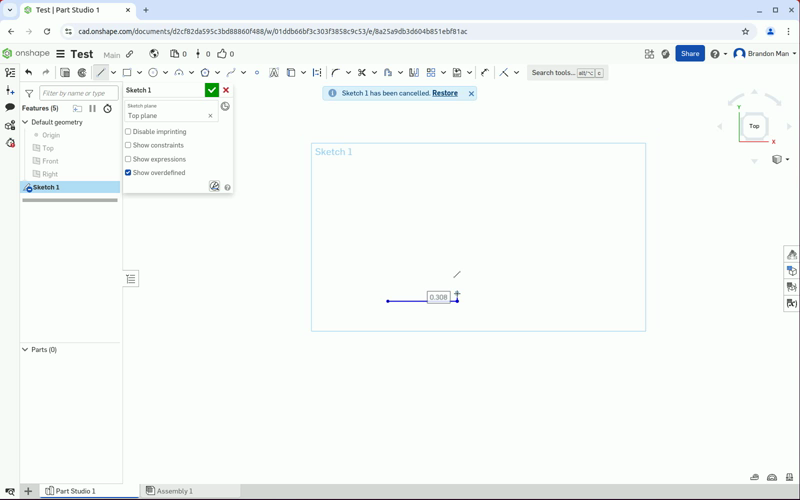
scroll(-6)
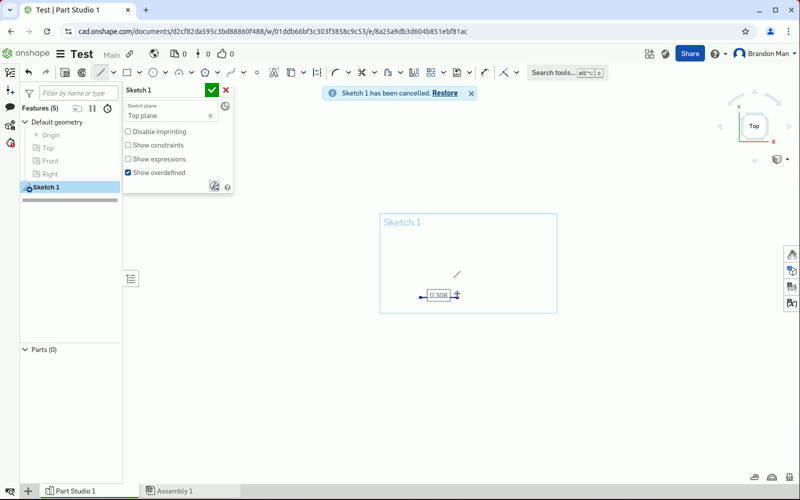
scroll(-6)
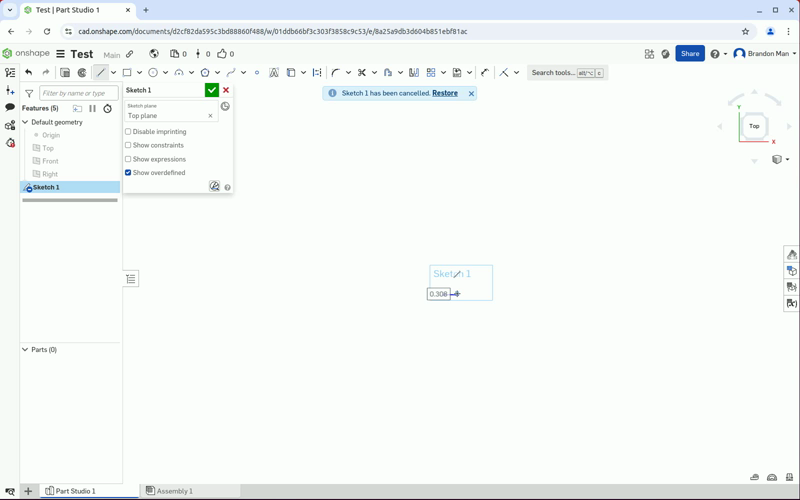
key_up(shift)
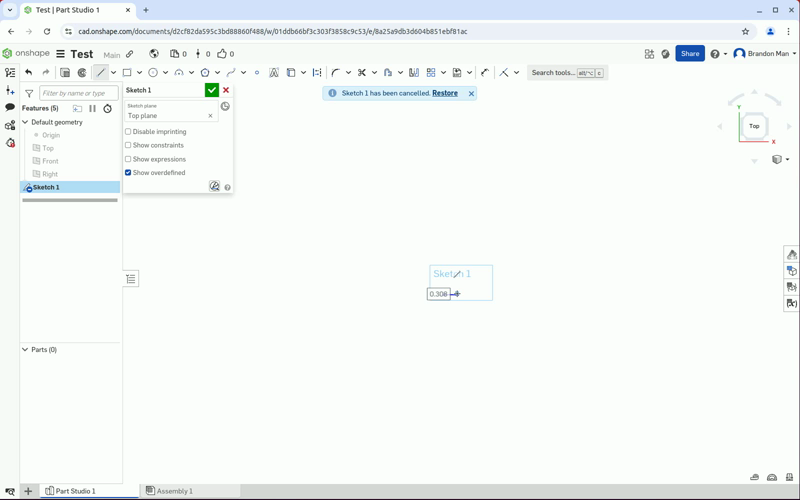
key_down(shift)
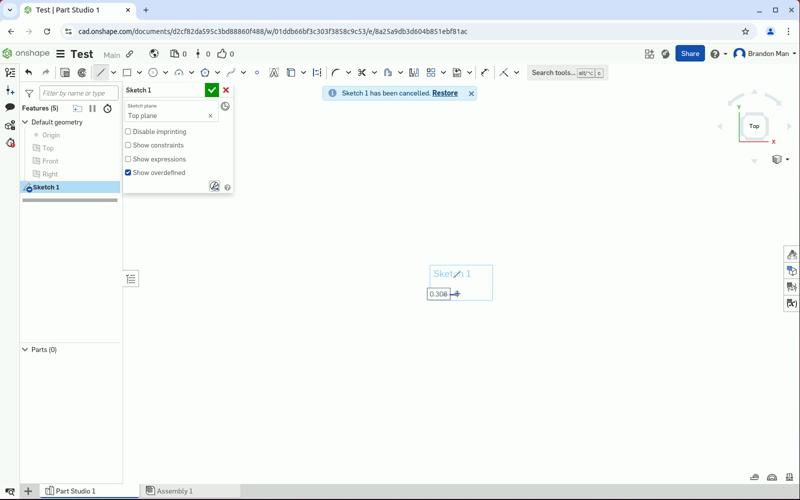
mouse_move(487, 293)
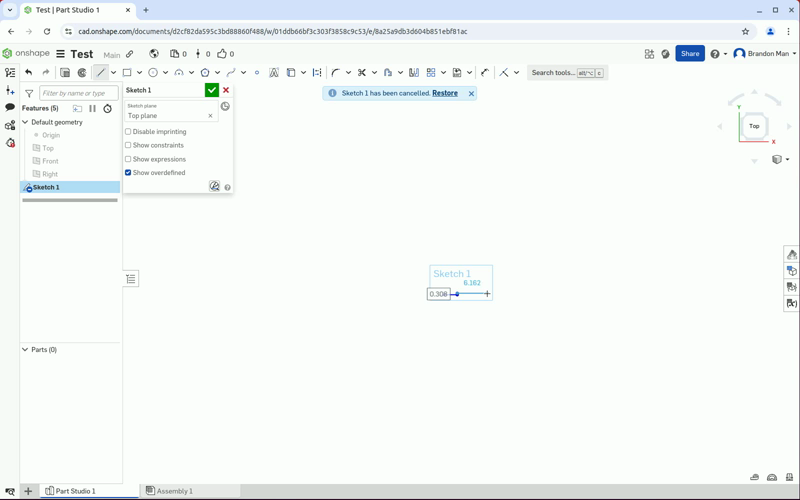
mouse_move(446, 293)
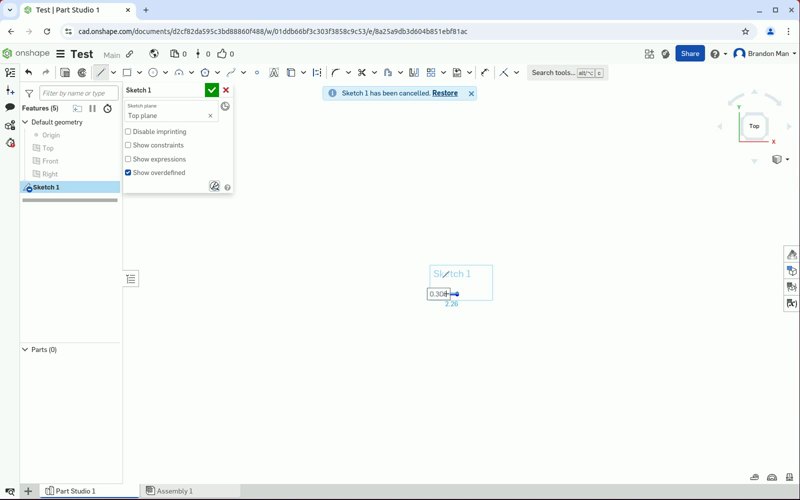
scroll(6)
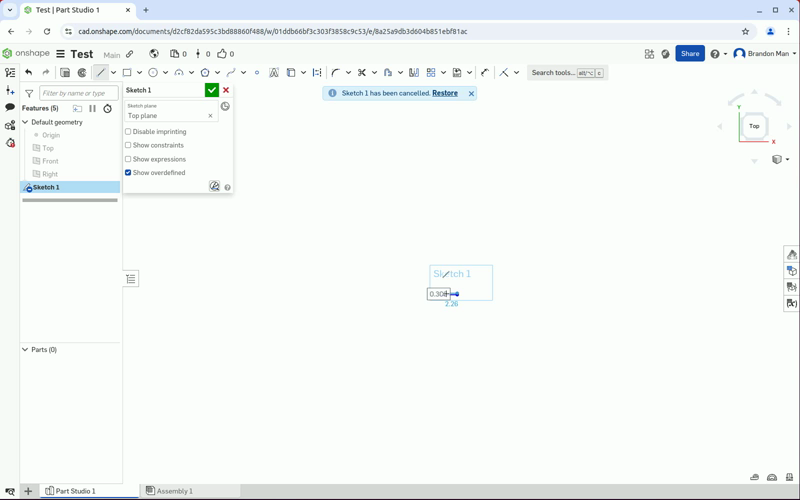
scroll(6)
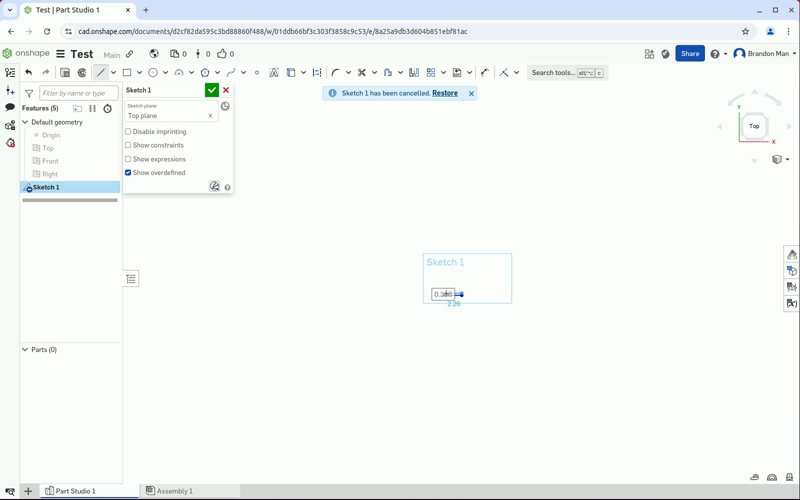
scroll(6)
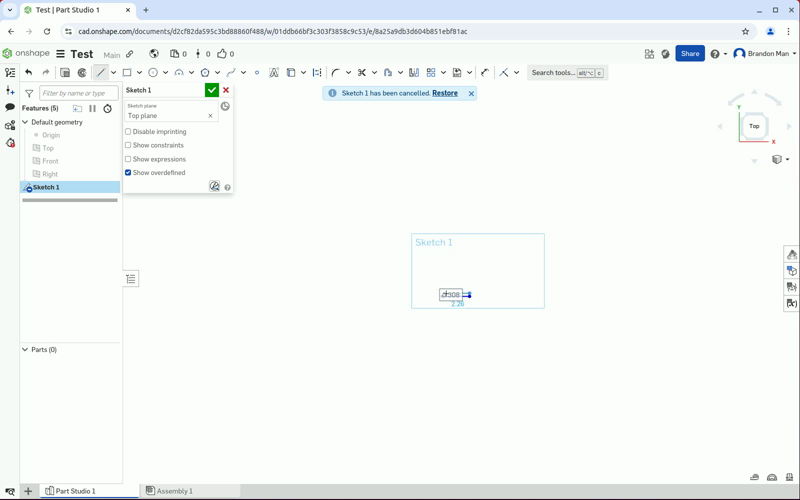
scroll(6)
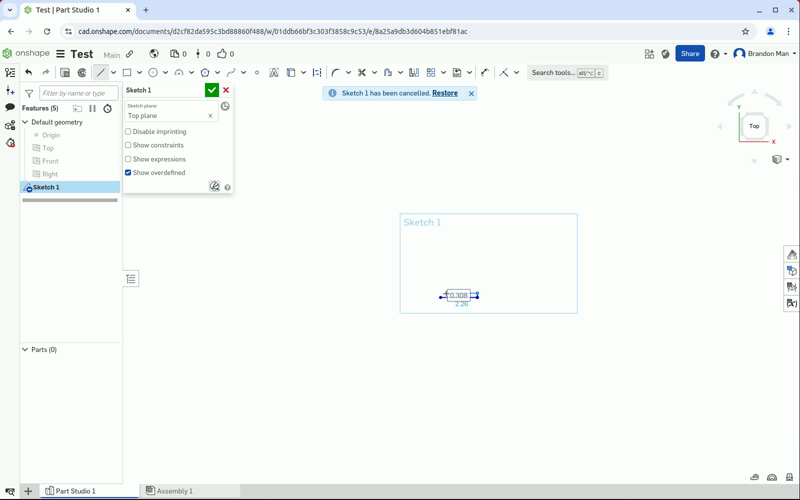
scroll(6)
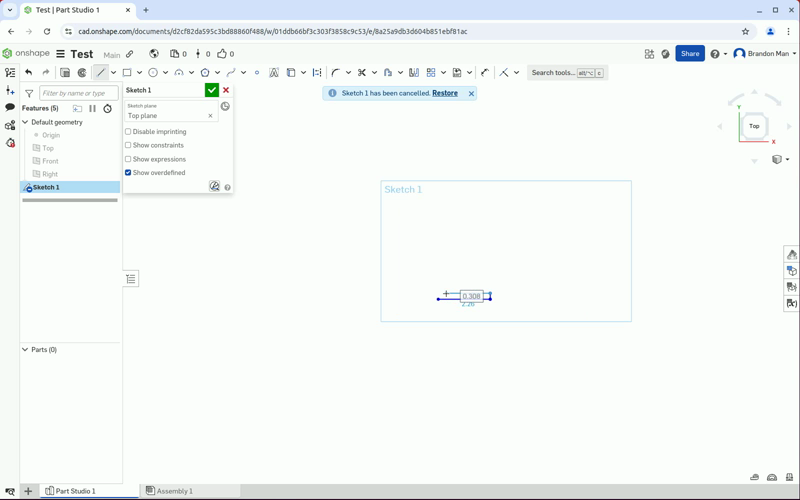
scroll(6)
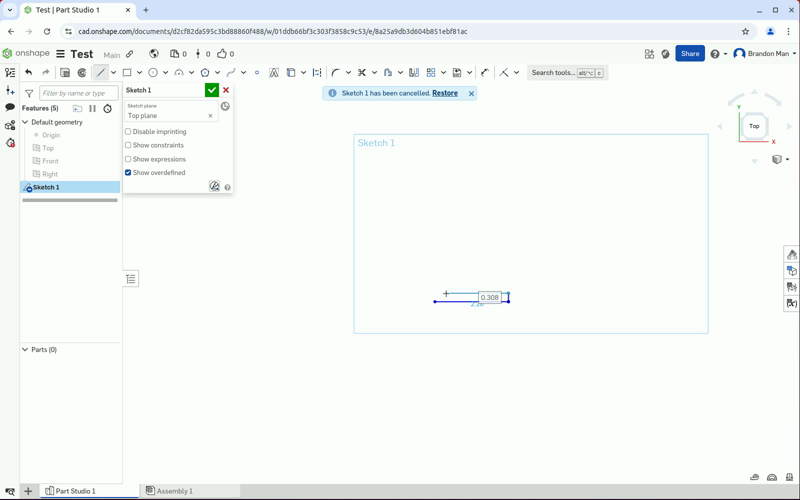
scroll(6)
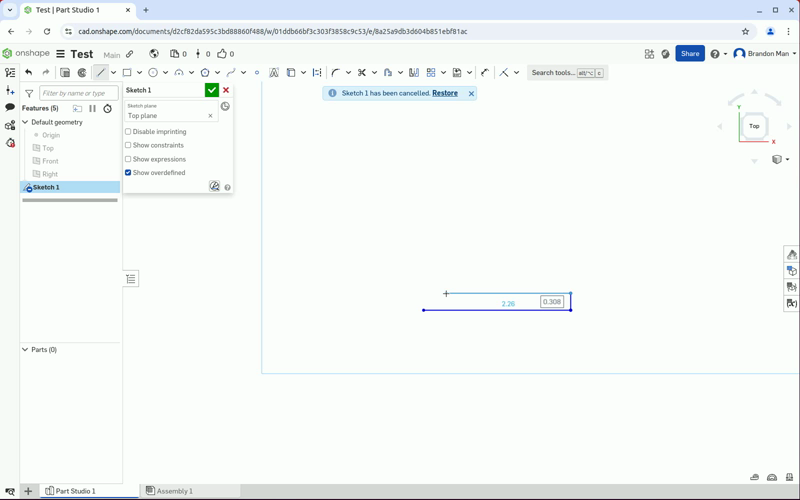
click(446, 293)
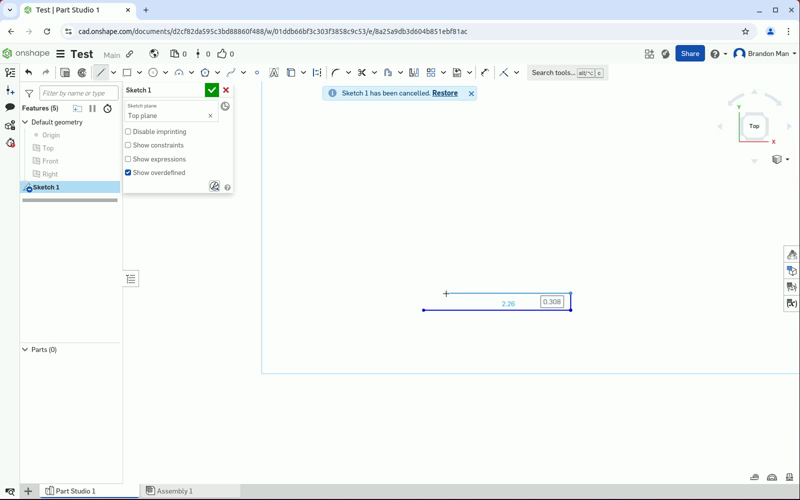
scroll(-6)
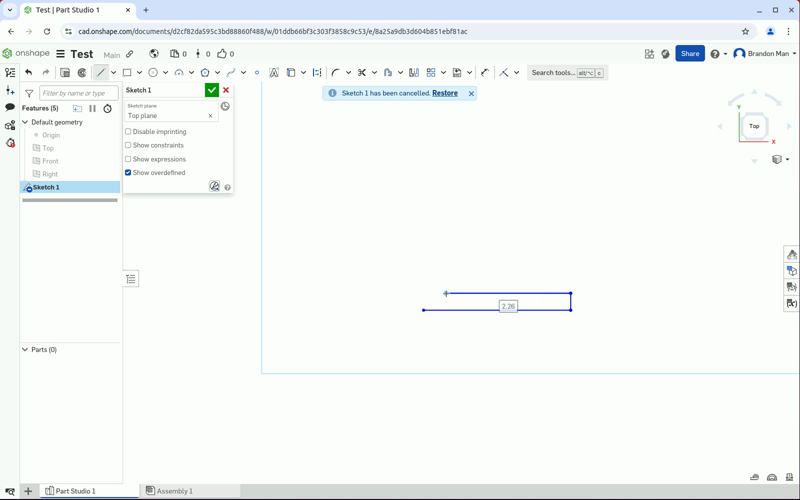
scroll(-6)
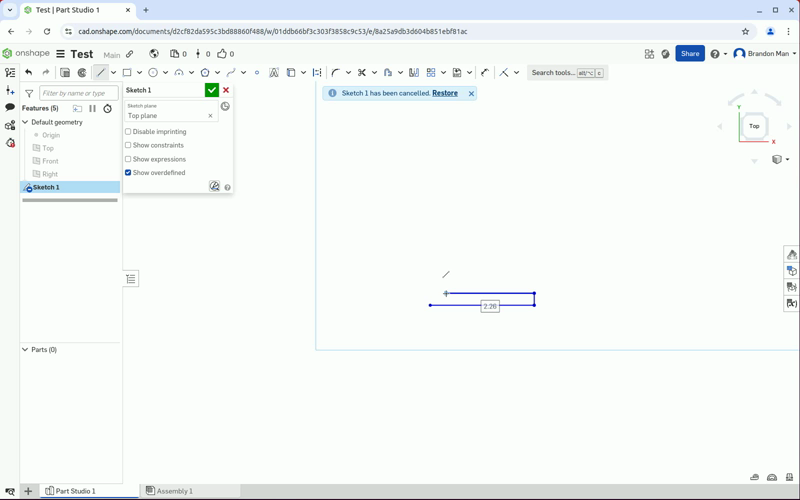
scroll(-6)
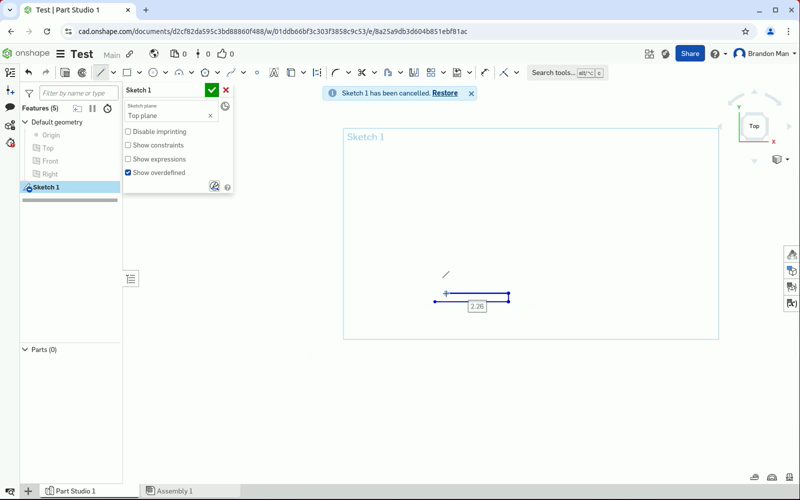
scroll(-6)
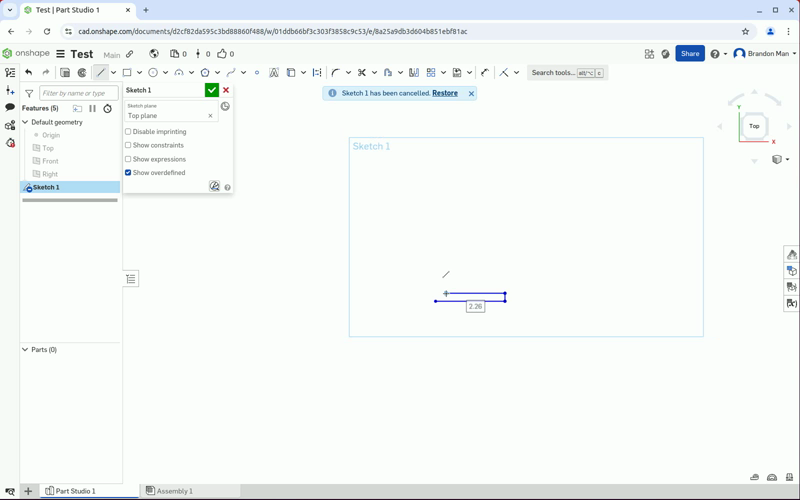
scroll(-6)
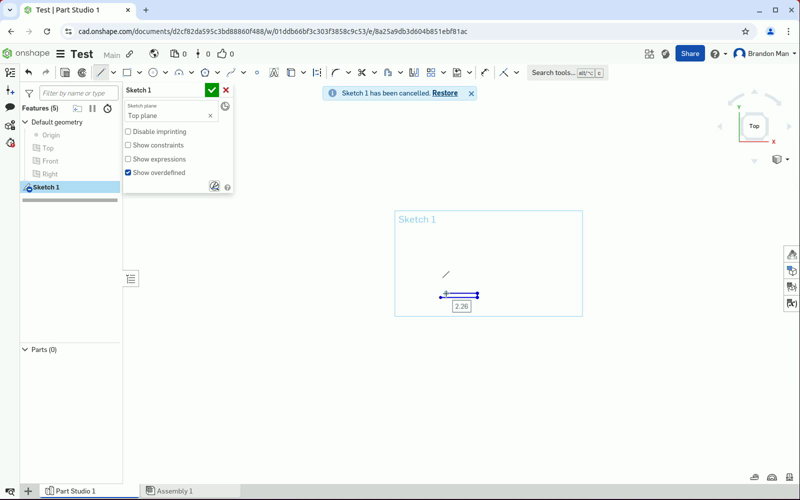
scroll(-6)
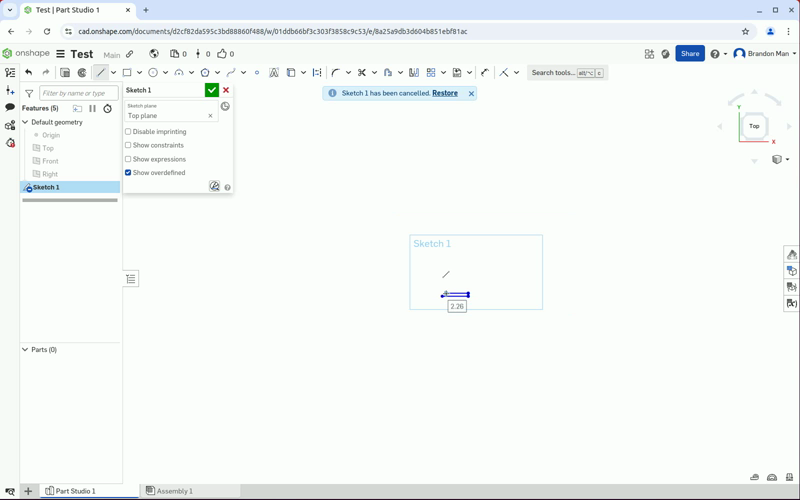
scroll(-6)
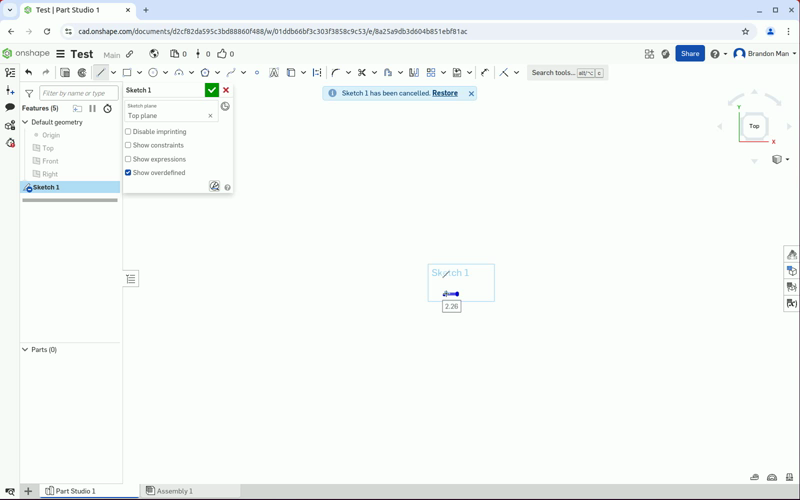
key_up(shift)
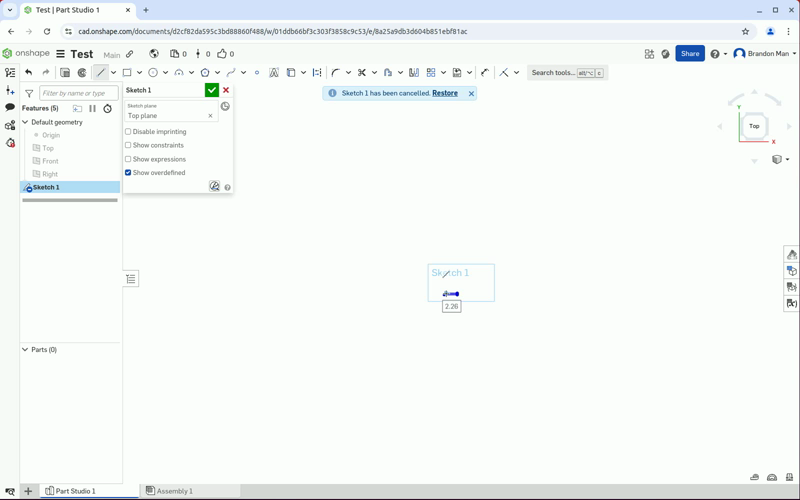
key_down(shift)
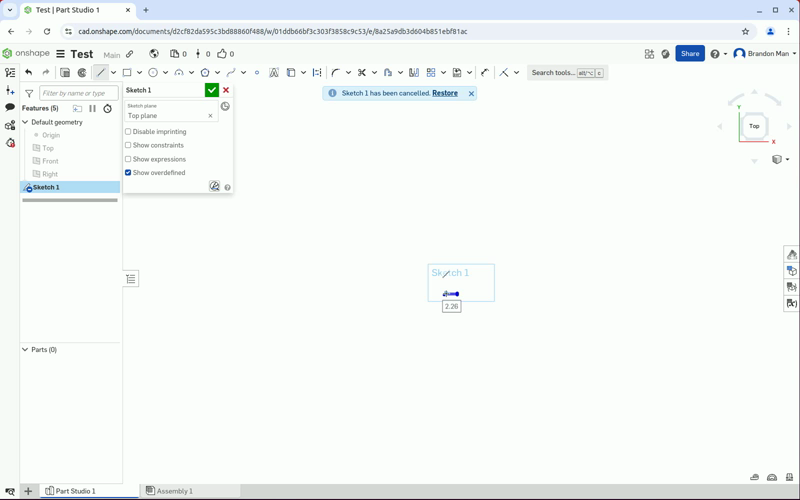
mouse_move(476, 293)
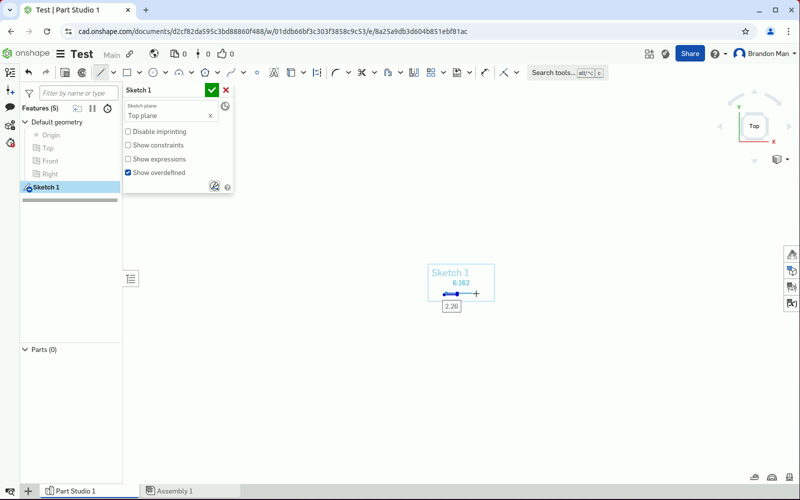
mouse_move(446, 281)
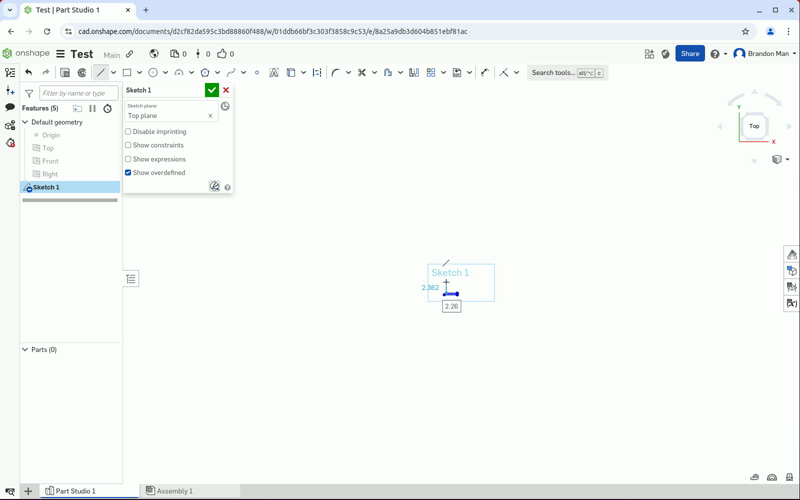
click(446, 281)
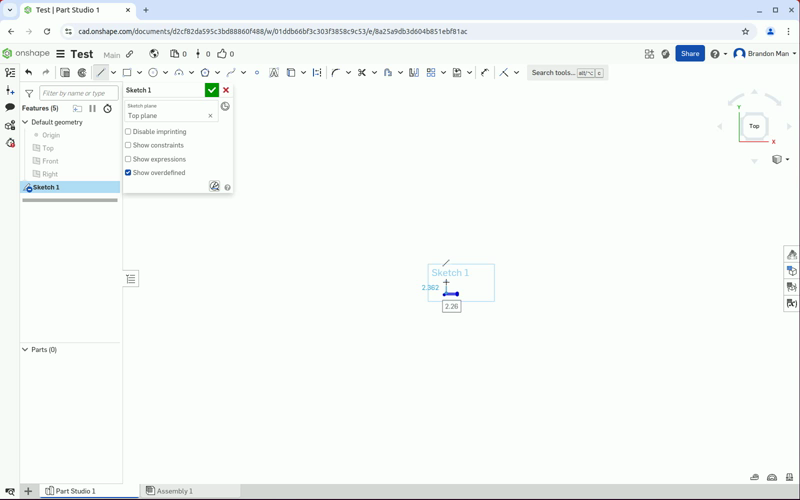
key_up(shift)
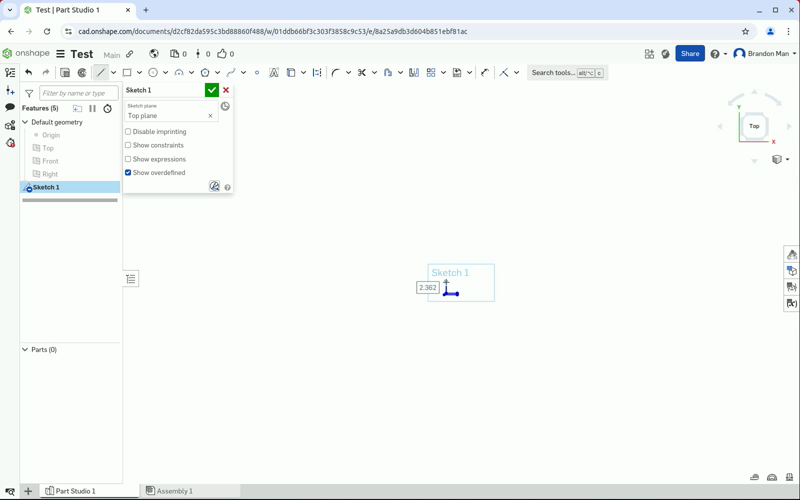
key_down(shift)
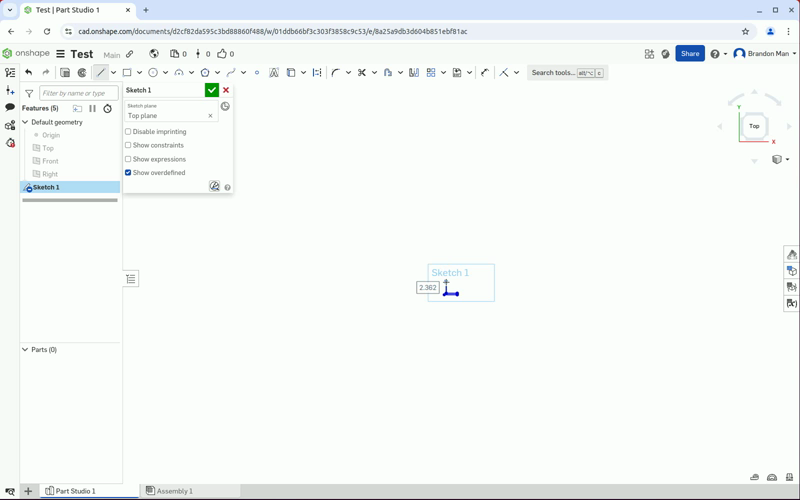
mouse_move(476, 281)
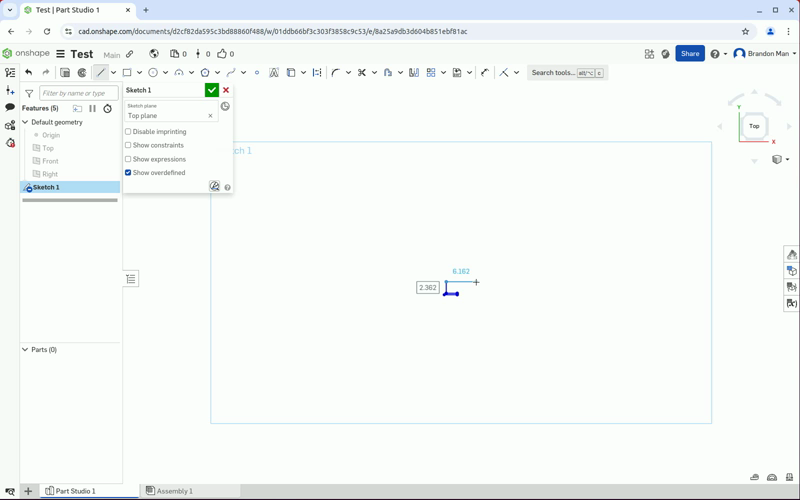
mouse_move(444, 281)
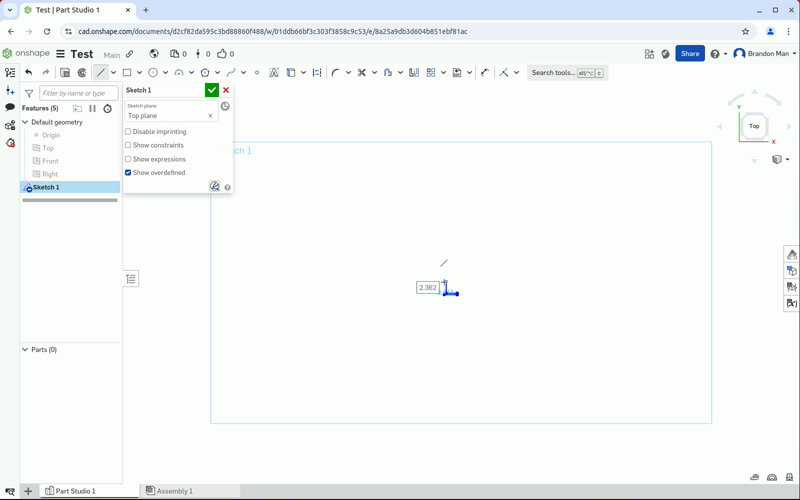
scroll(6)
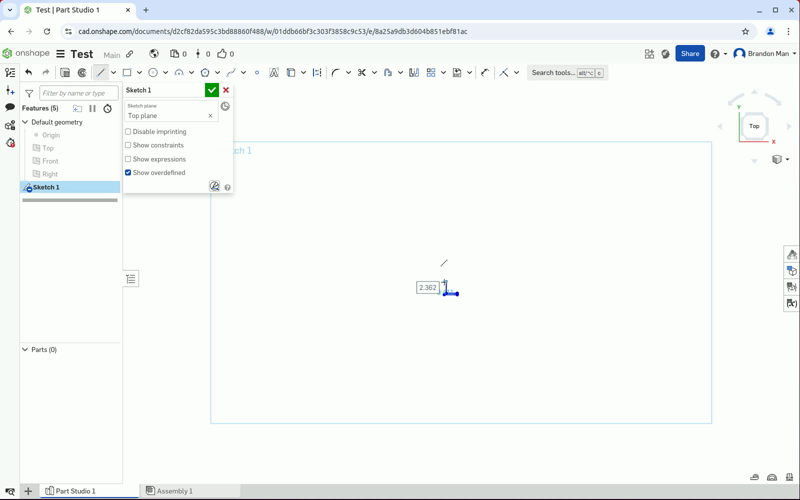
scroll(6)
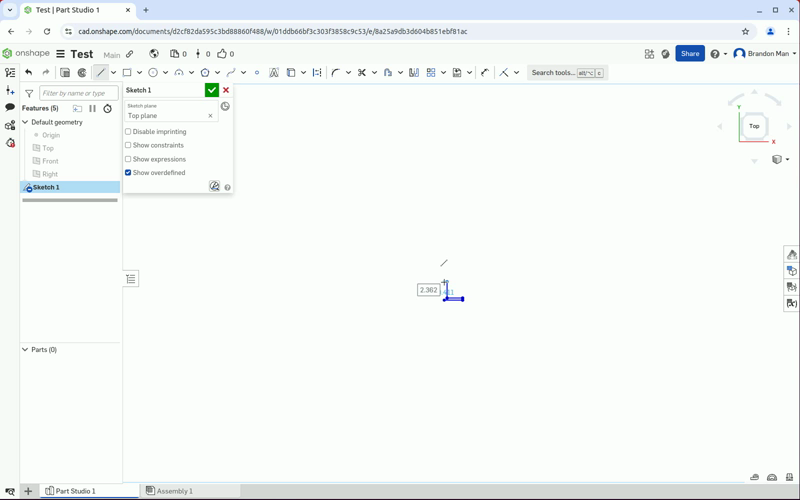
scroll(6)
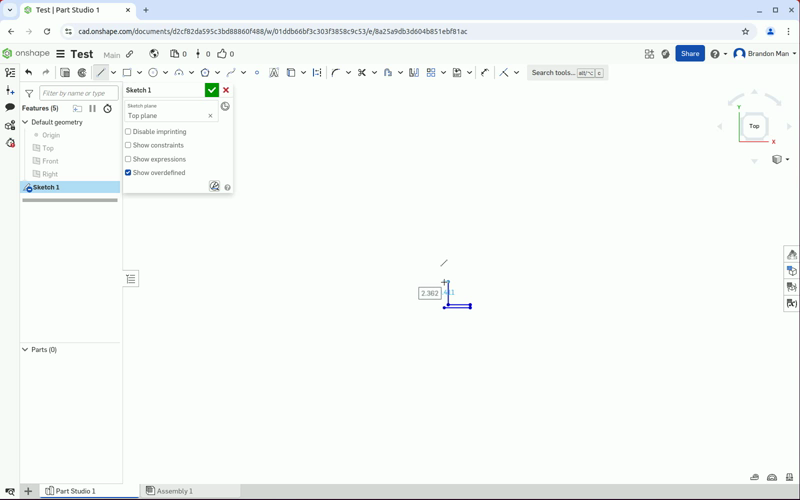
scroll(6)
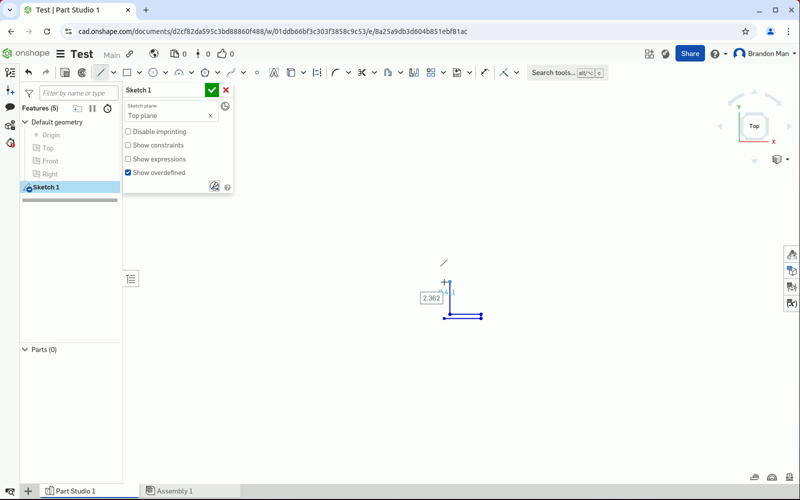
scroll(6)
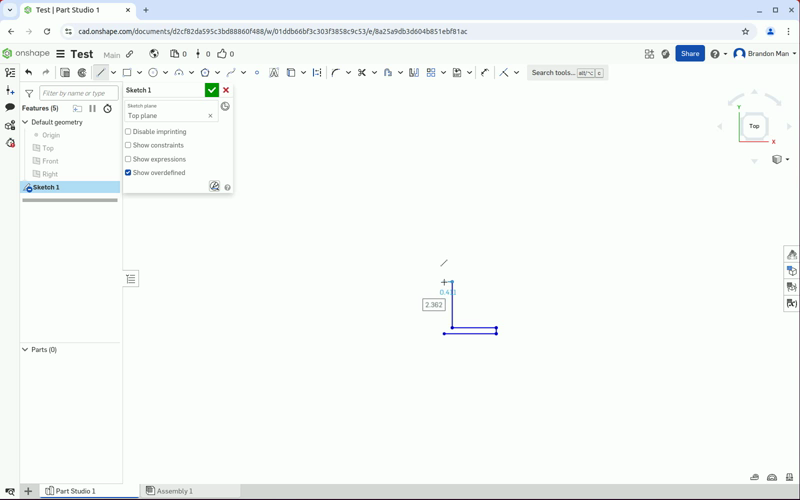
scroll(6)
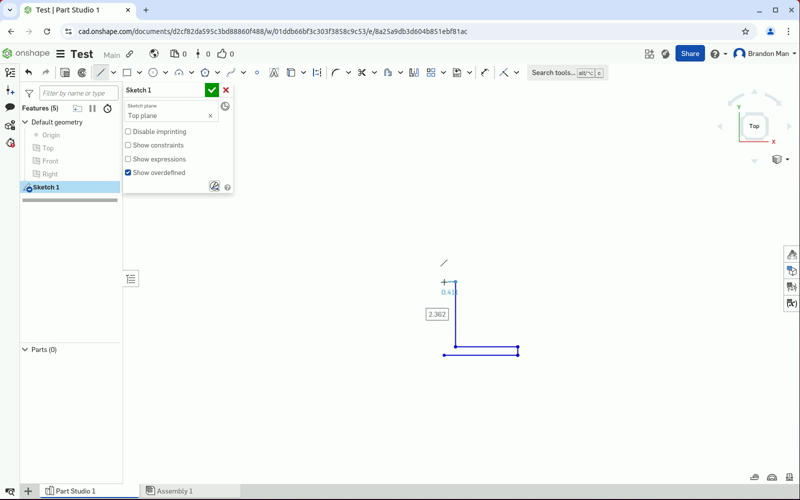
scroll(6)
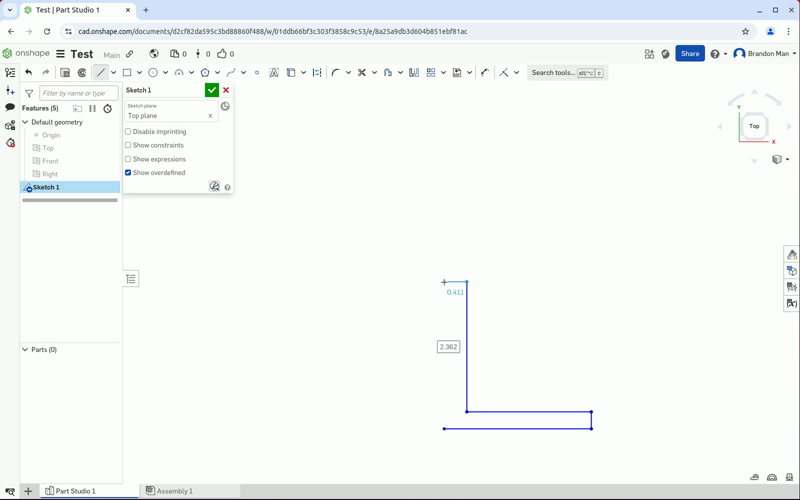
click(444, 281)
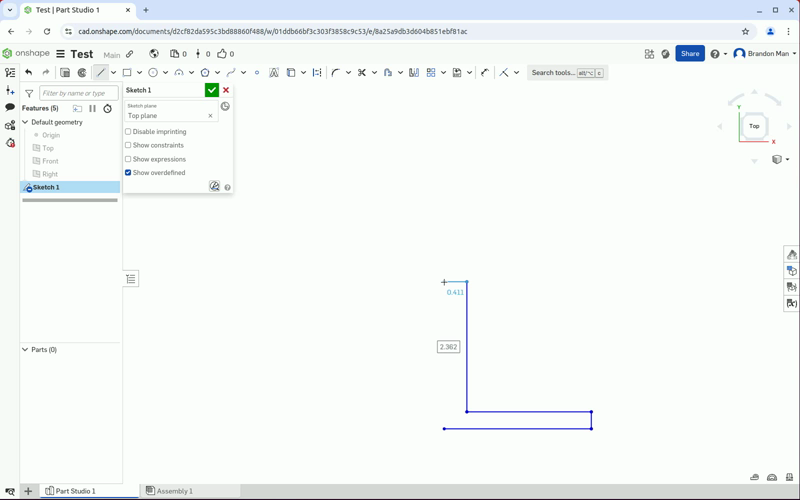
scroll(-6)
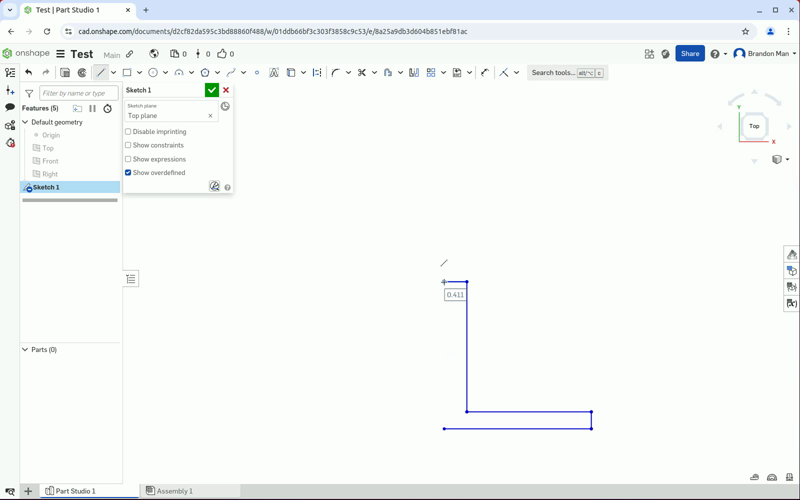
scroll(-6)
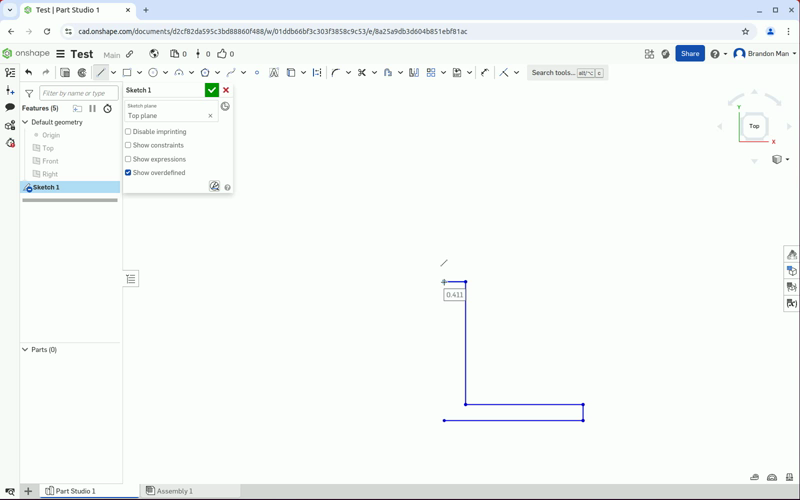
scroll(-6)
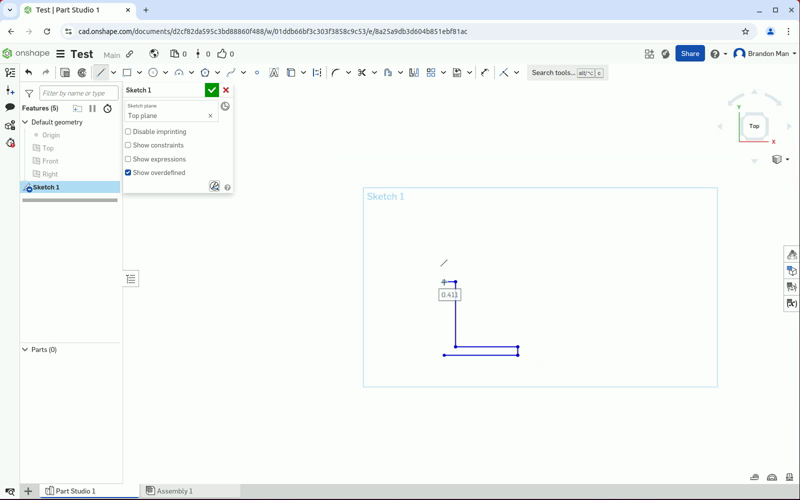
scroll(-6)
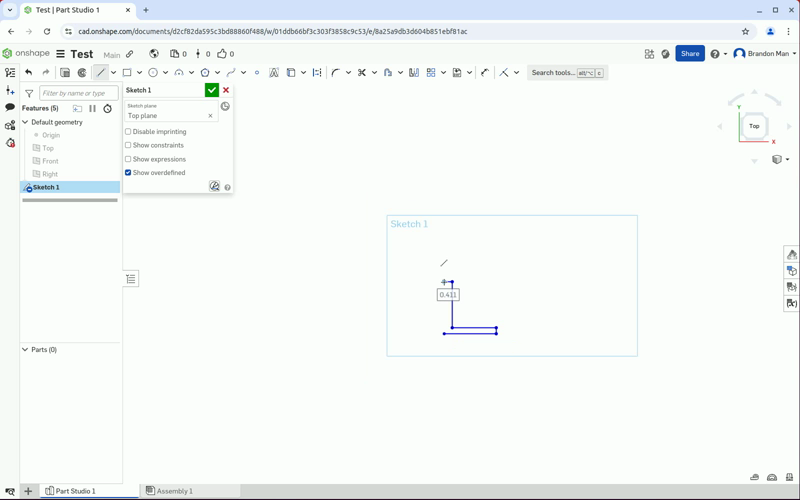
scroll(-6)
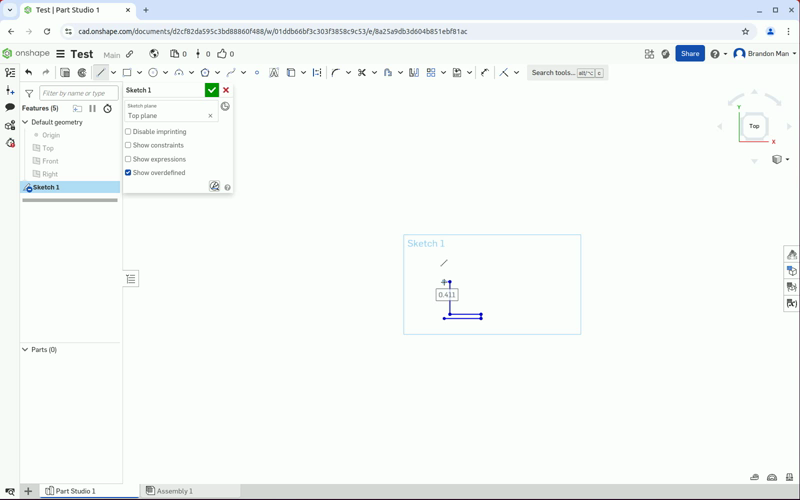
scroll(-6)
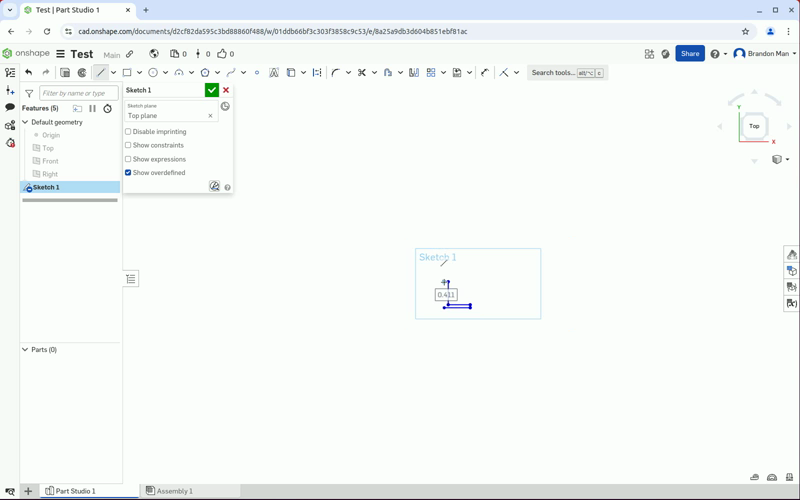
scroll(-6)
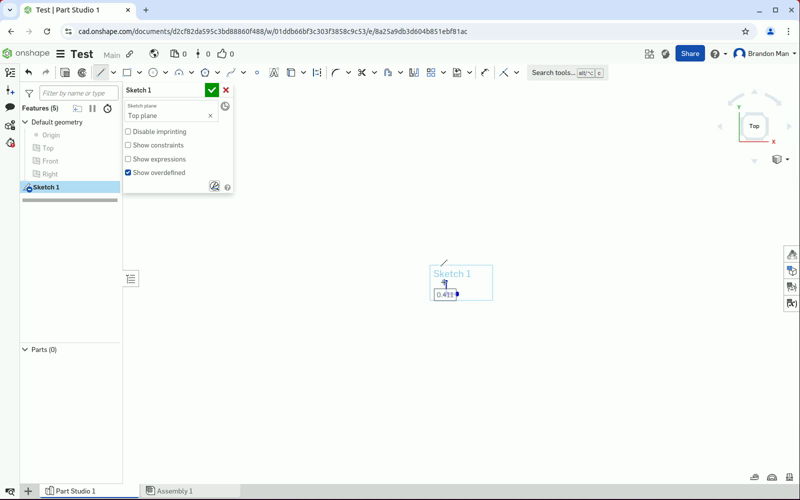
key_up(shift)
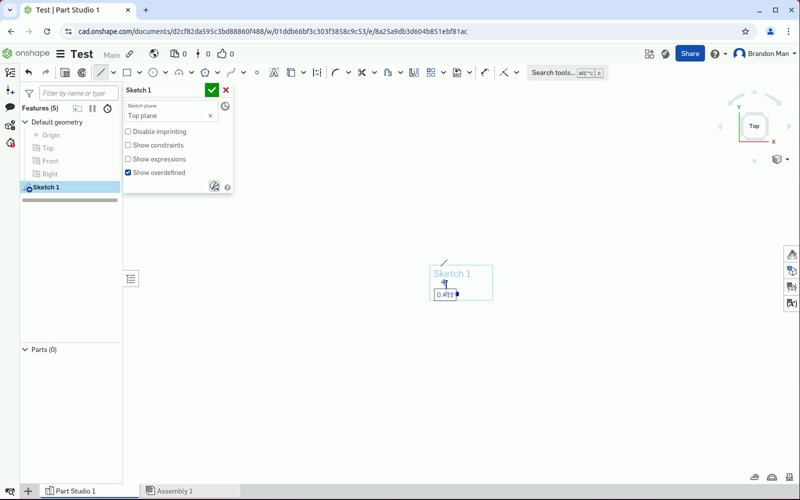
mouse_move(474, 281)
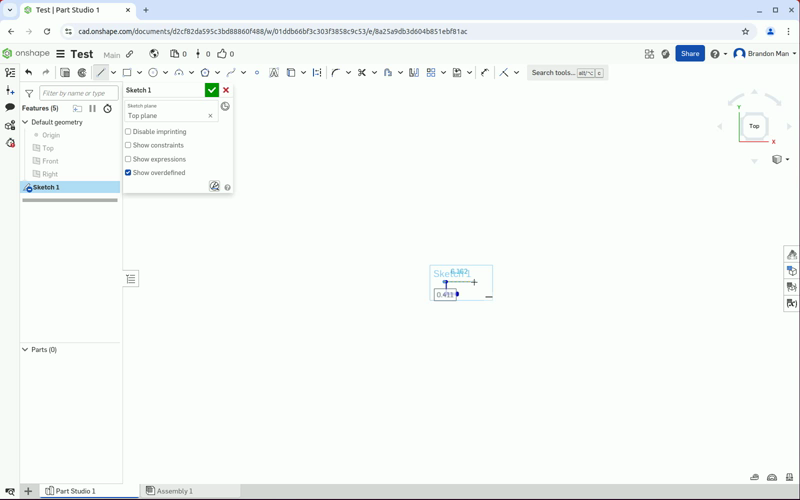
key_down(shift)
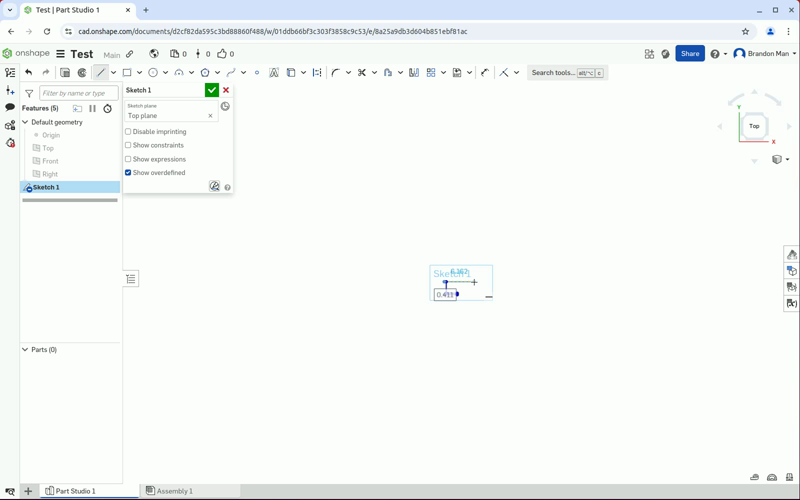
mouse_move(444, 294)
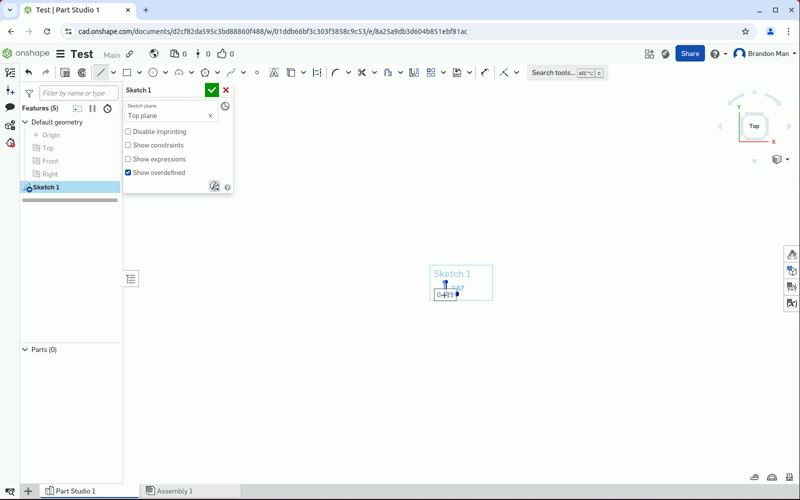
scroll(6)
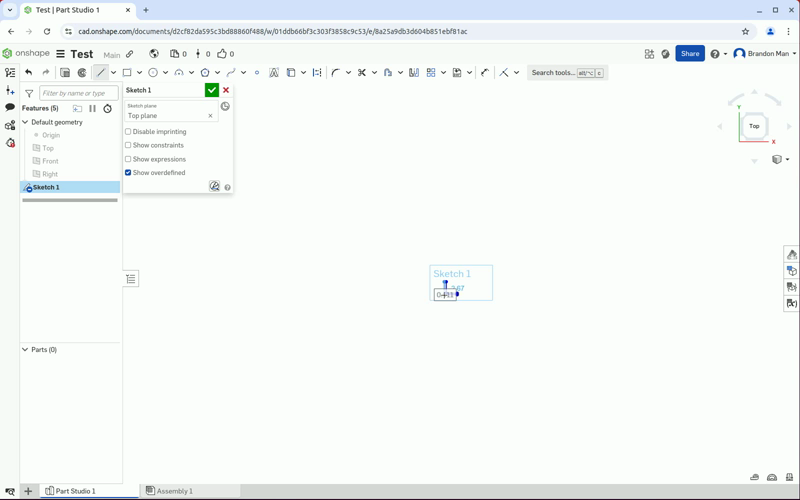
scroll(6)
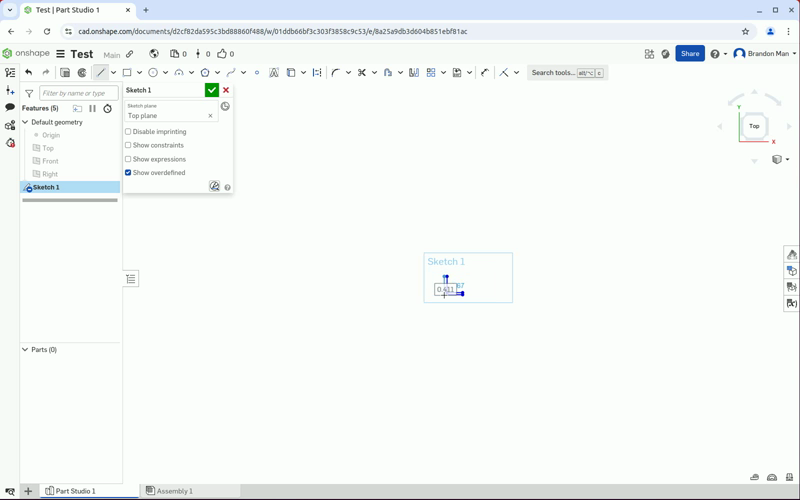
scroll(6)
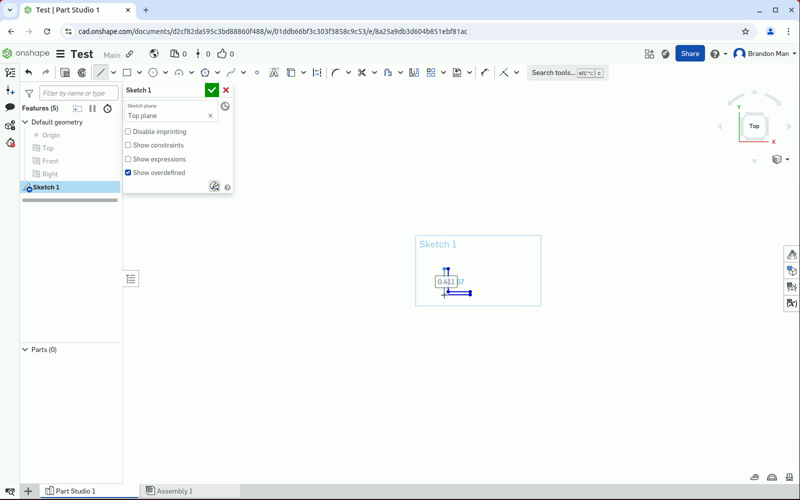
scroll(6)
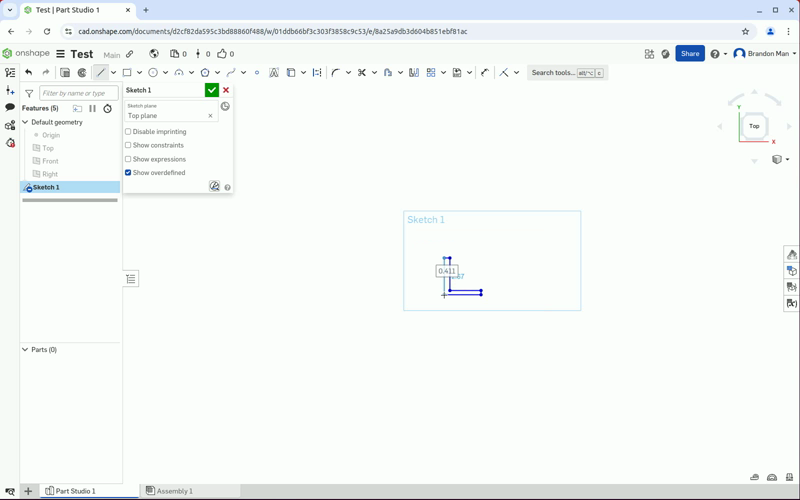
scroll(6)
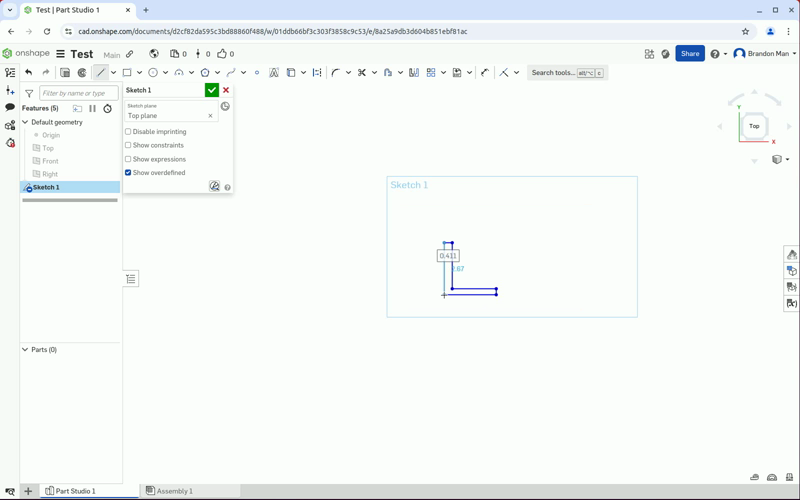
scroll(6)
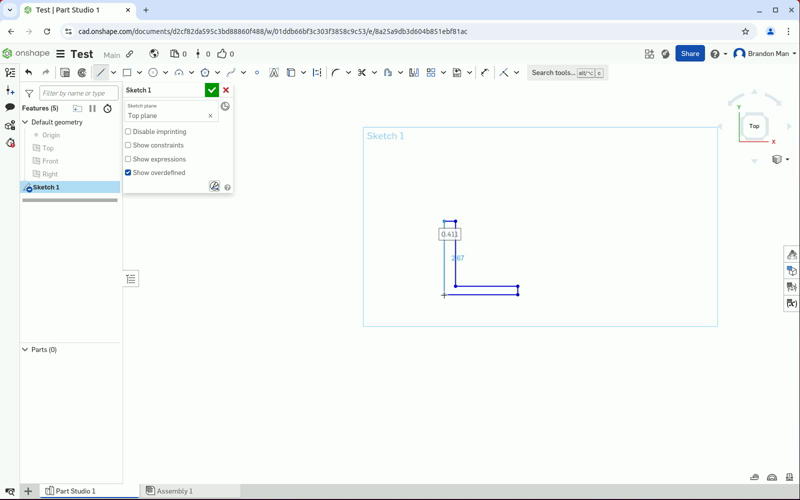
scroll(6)
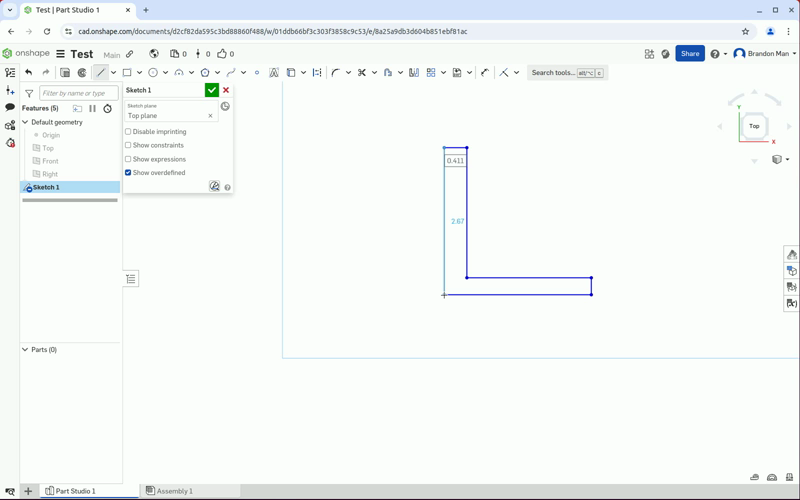
key_up(shift)
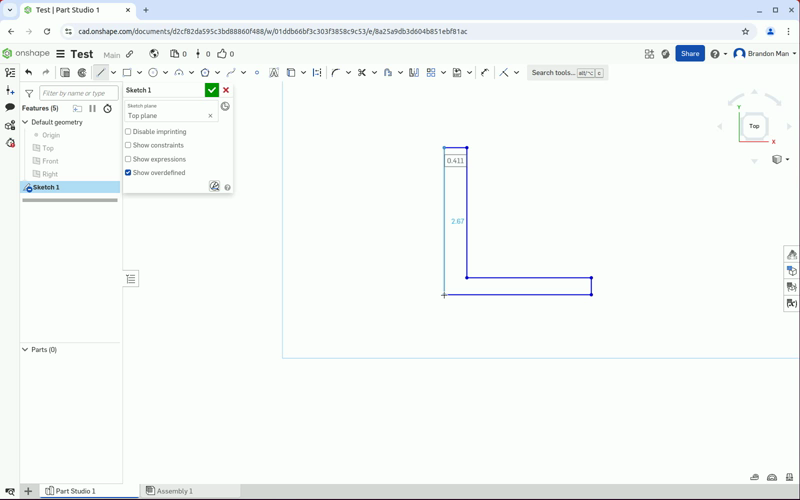
click(444, 294)
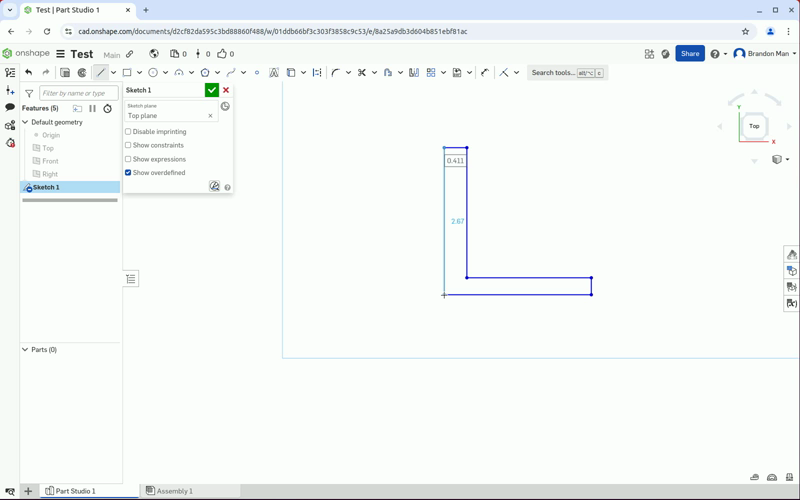
scroll(-6)
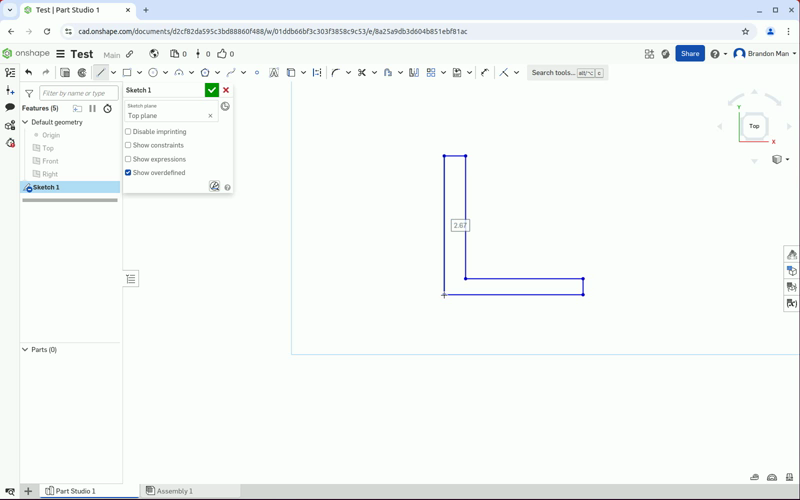
scroll(-6)
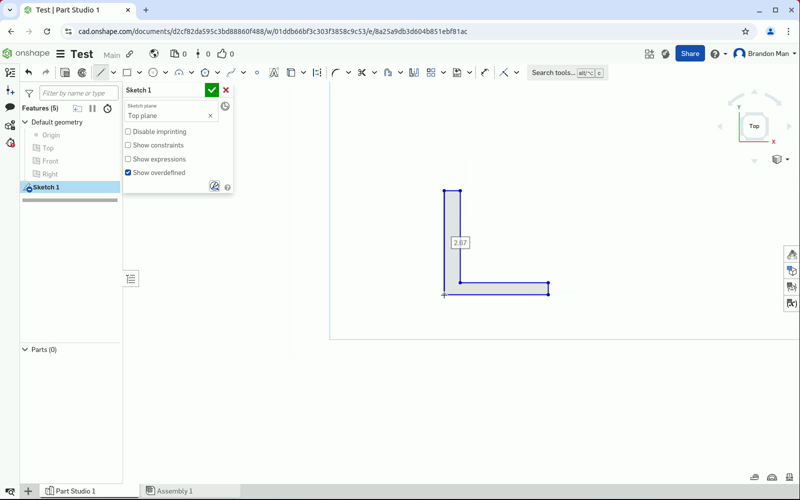
scroll(-6)
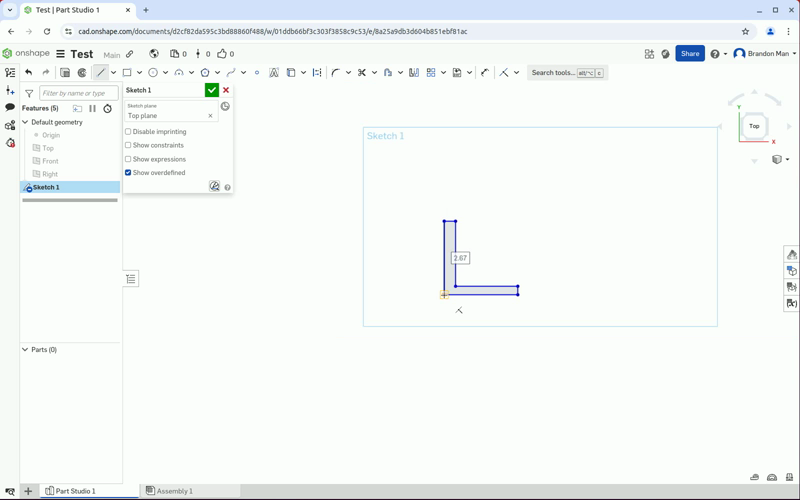
scroll(-6)
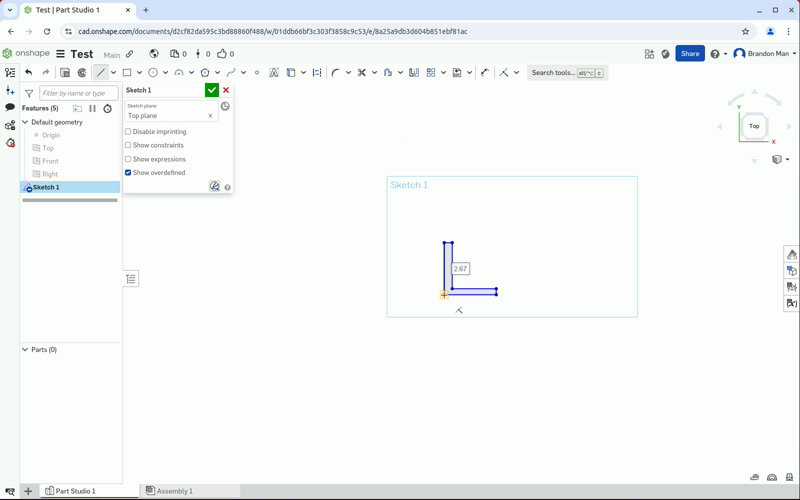
scroll(-6)
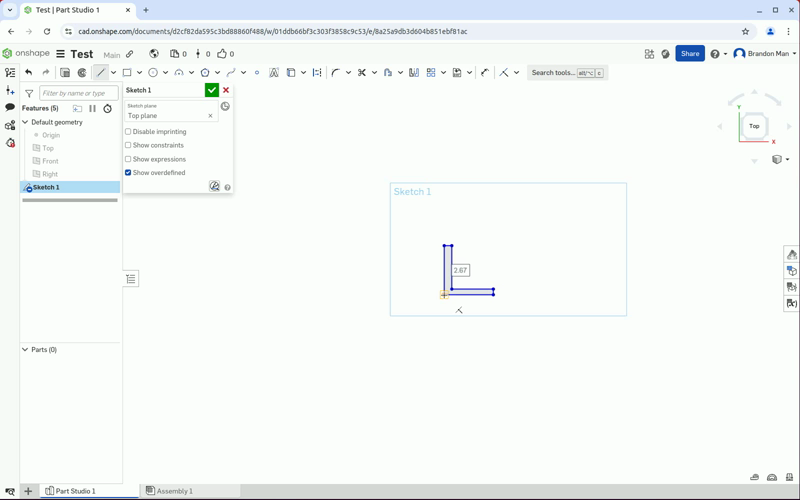
scroll(-6)
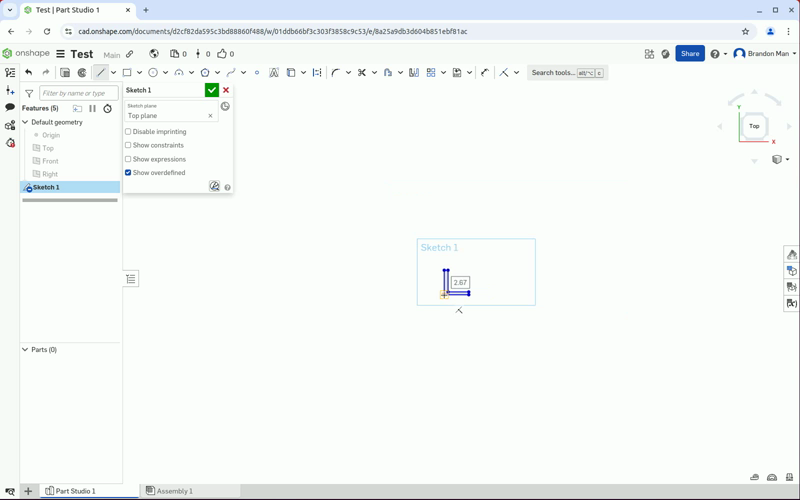
scroll(-6)
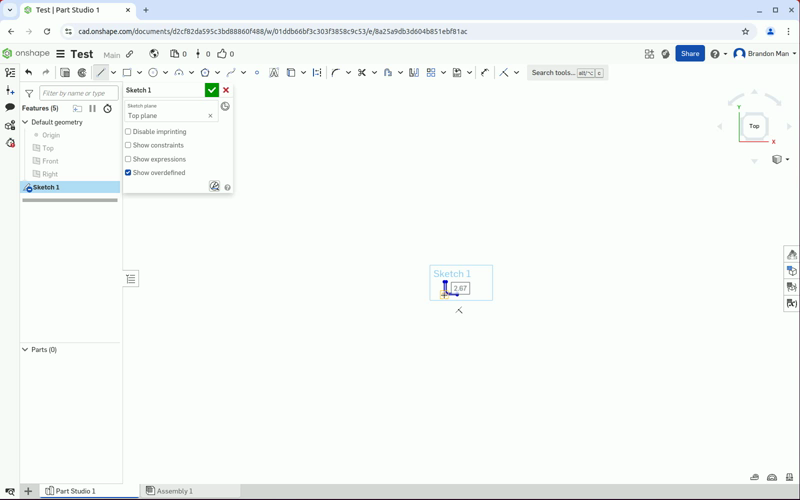
key(esc)
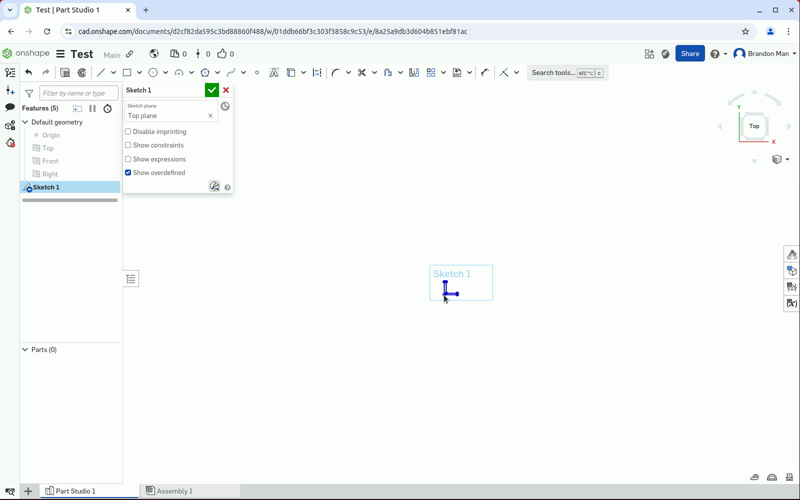
mouse_move(456, 293)
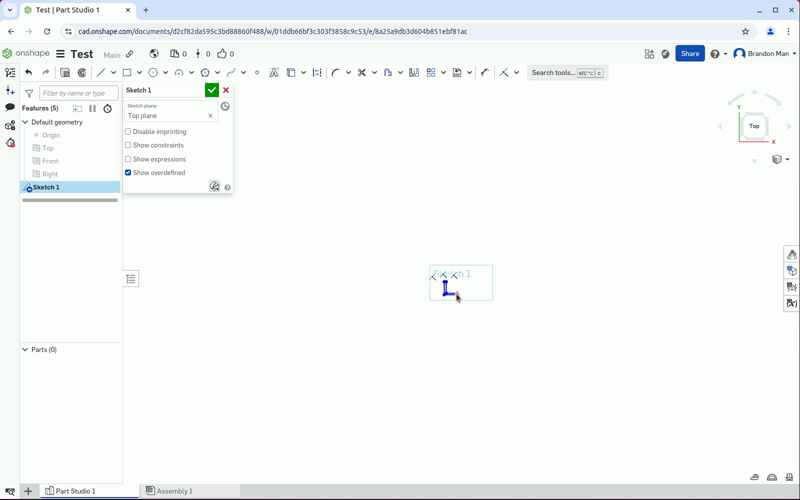
scroll(6)
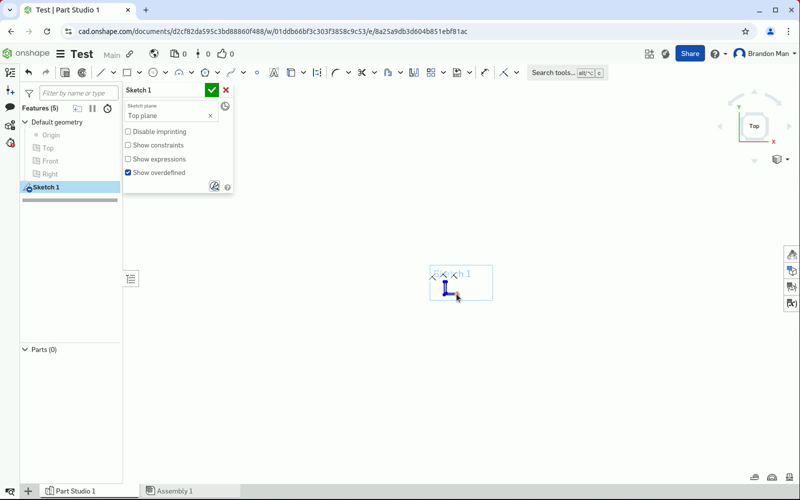
scroll(6)
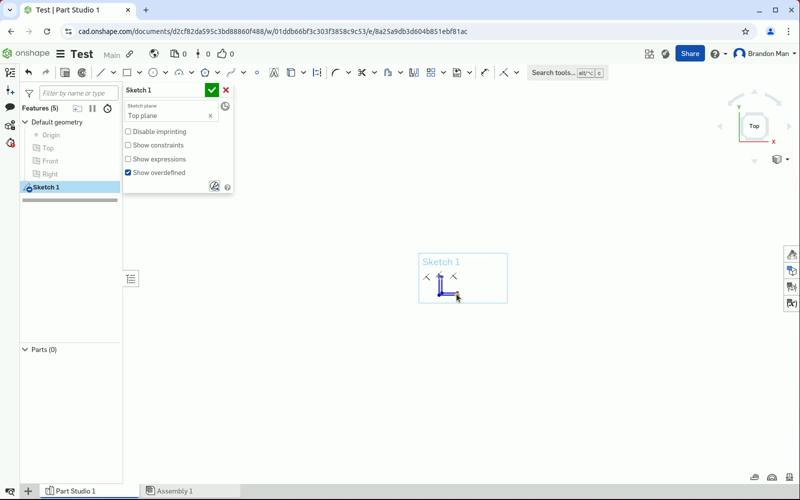
scroll(6)
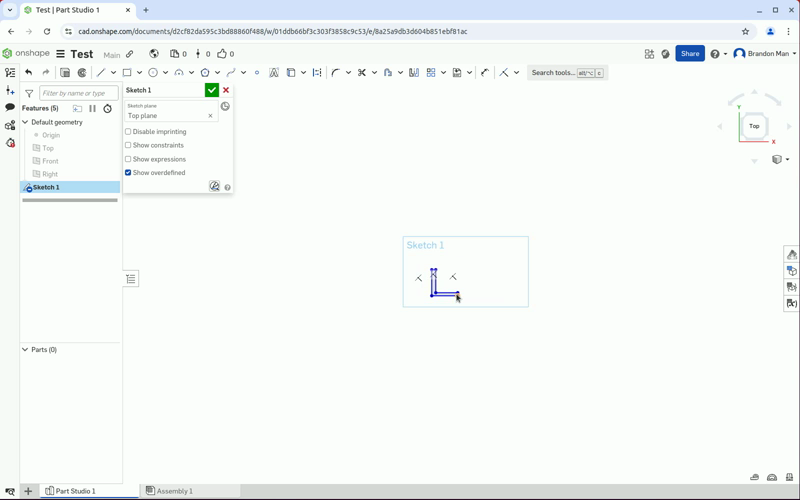
scroll(6)
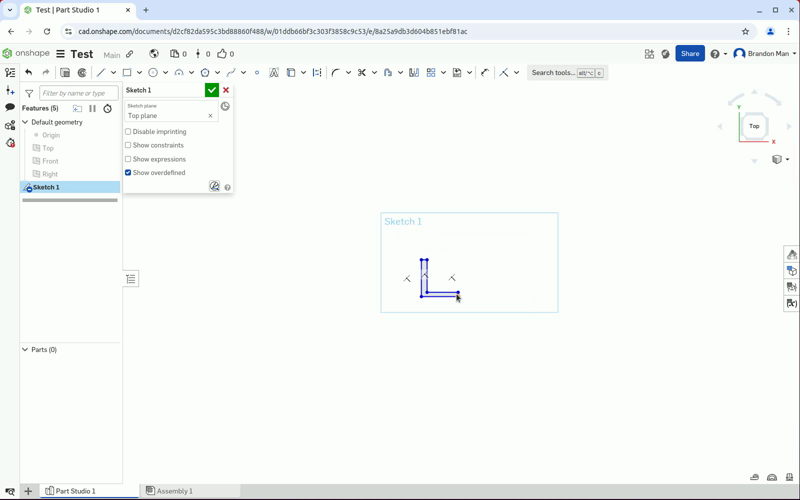
scroll(6)
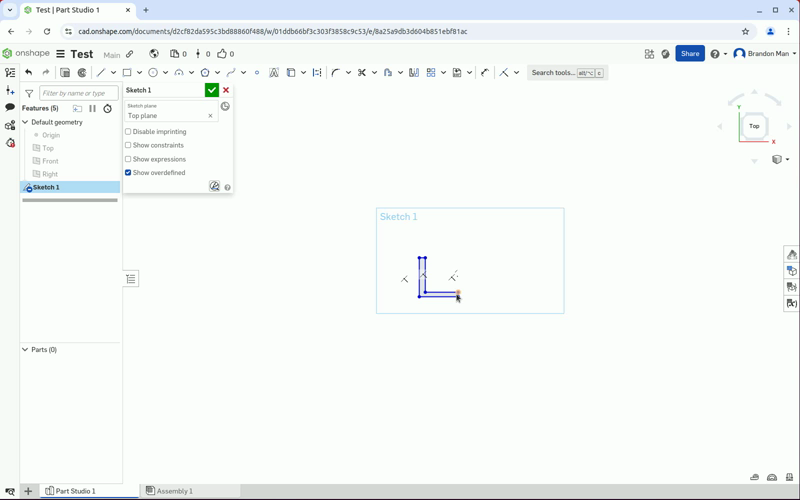
scroll(6)
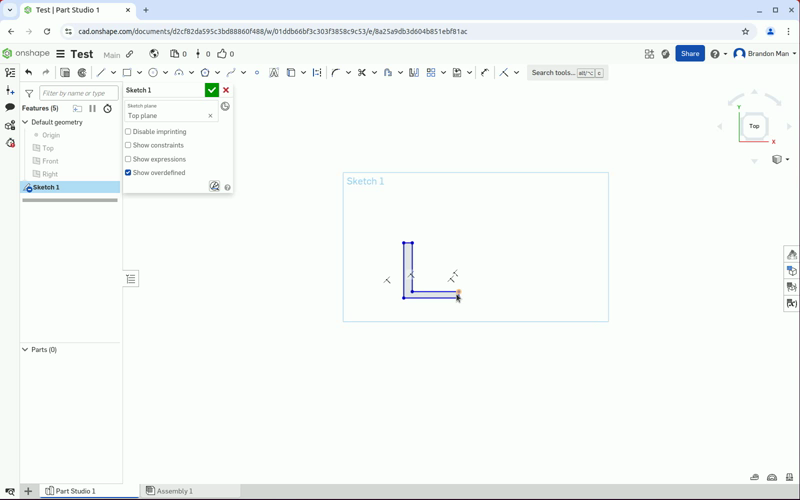
scroll(6)
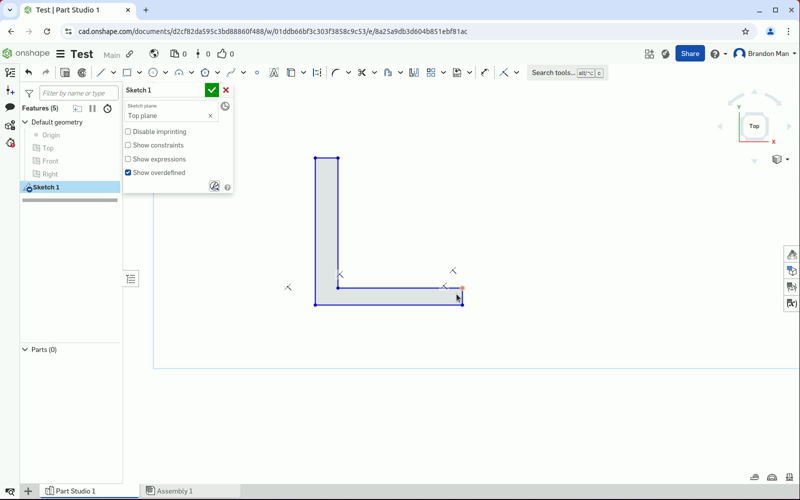
click(456, 293)
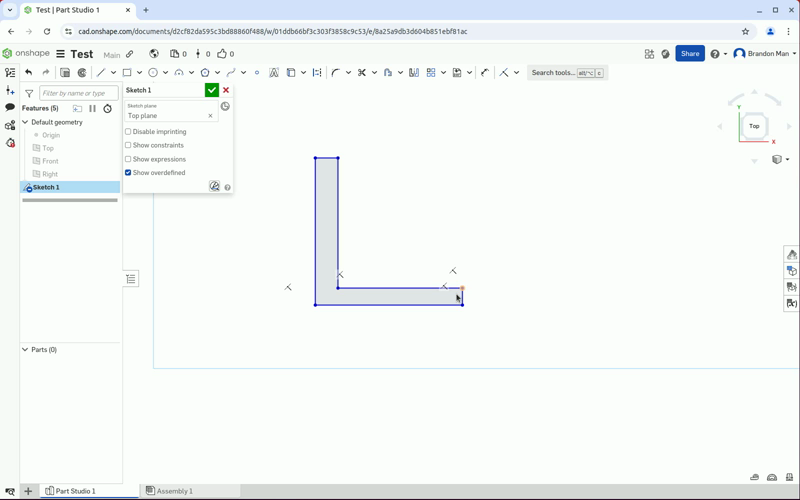
scroll(-6)
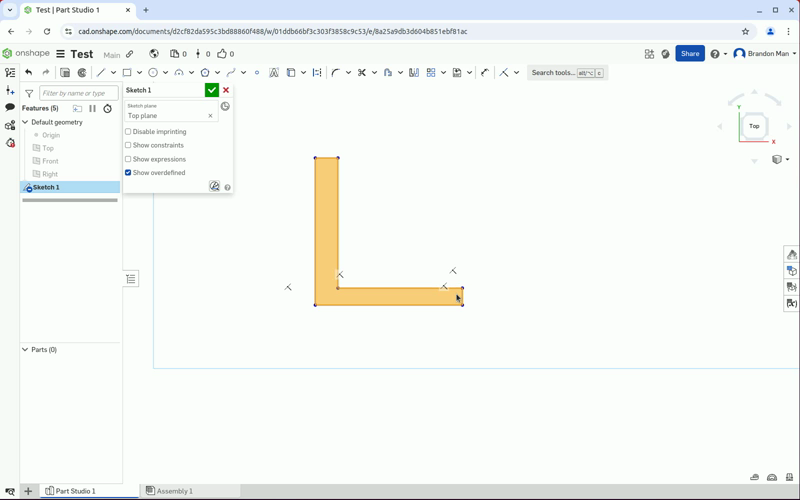
scroll(-6)
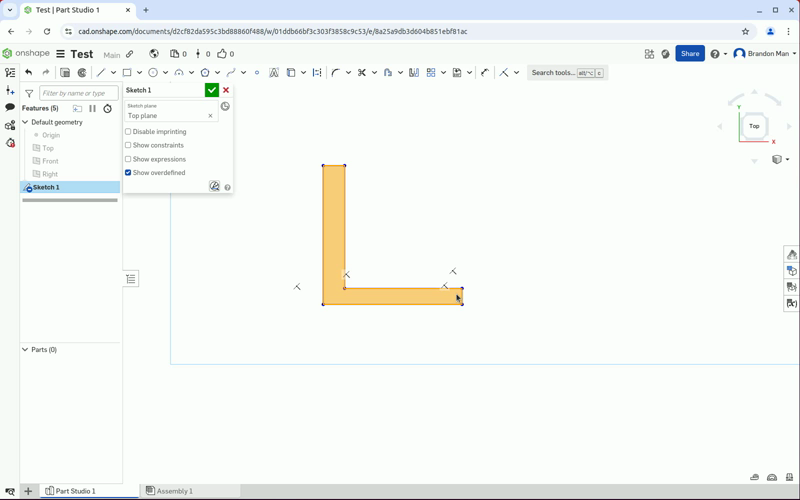
scroll(-6)
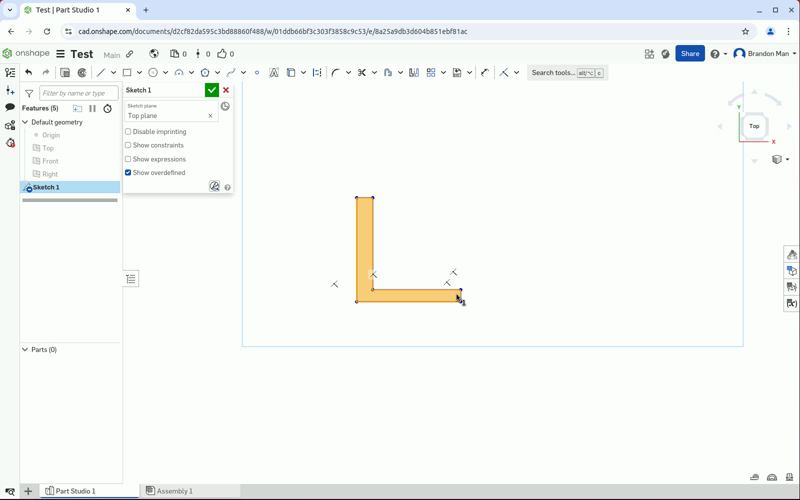
scroll(-6)
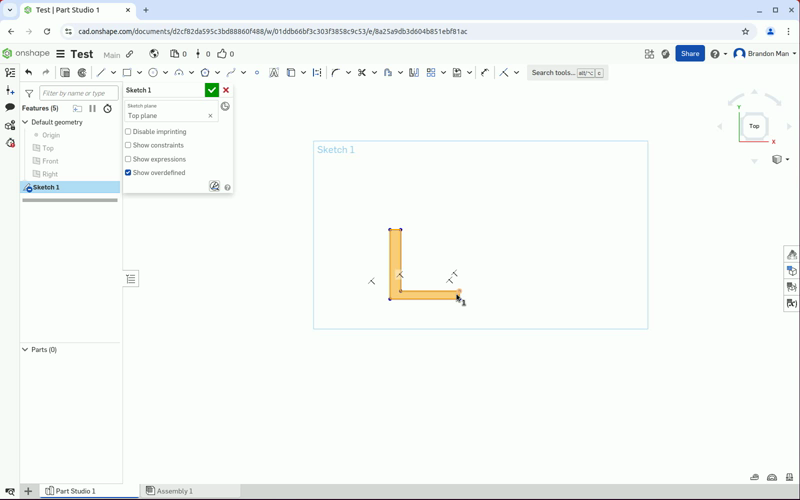
scroll(-6)
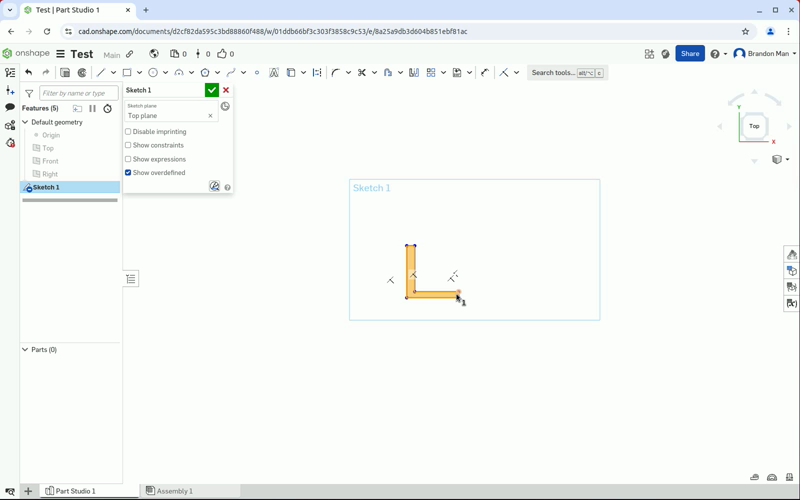
scroll(-6)
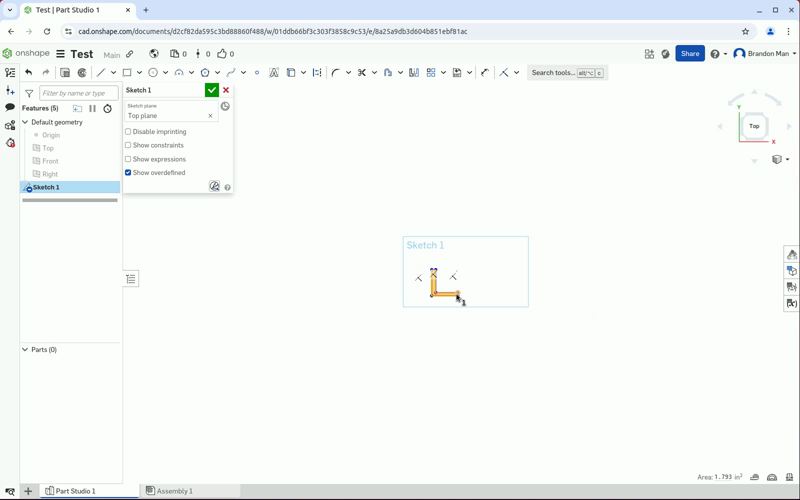
scroll(-6)
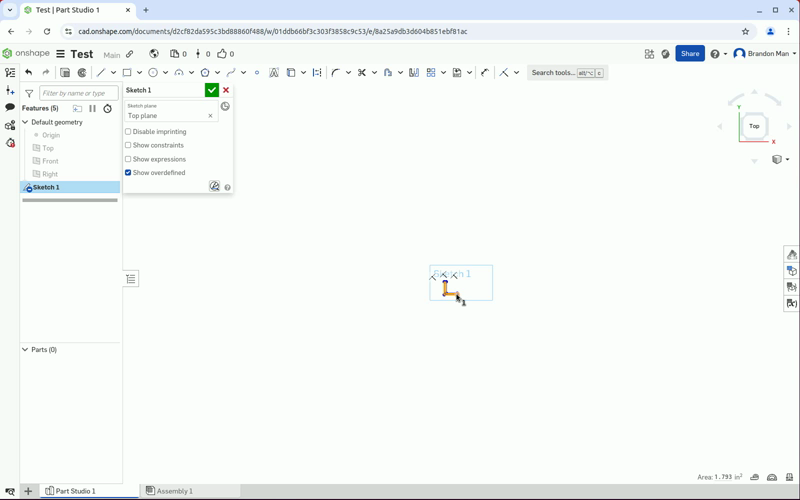
mouse_move(73, 352)
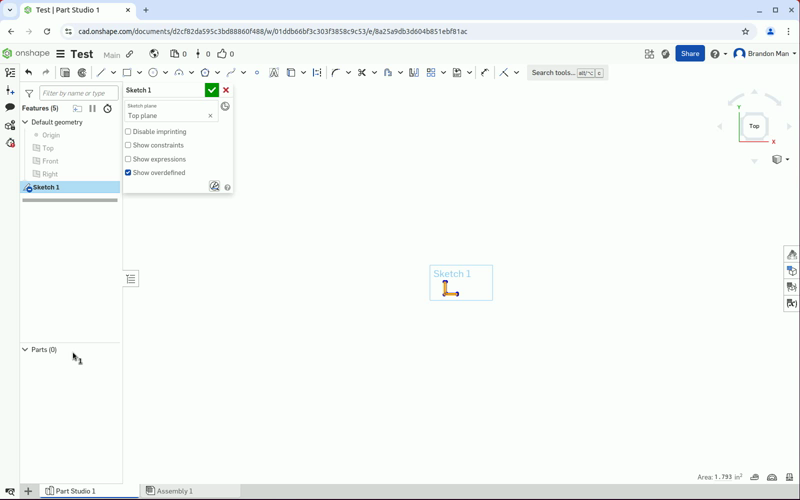
key(shift+y)
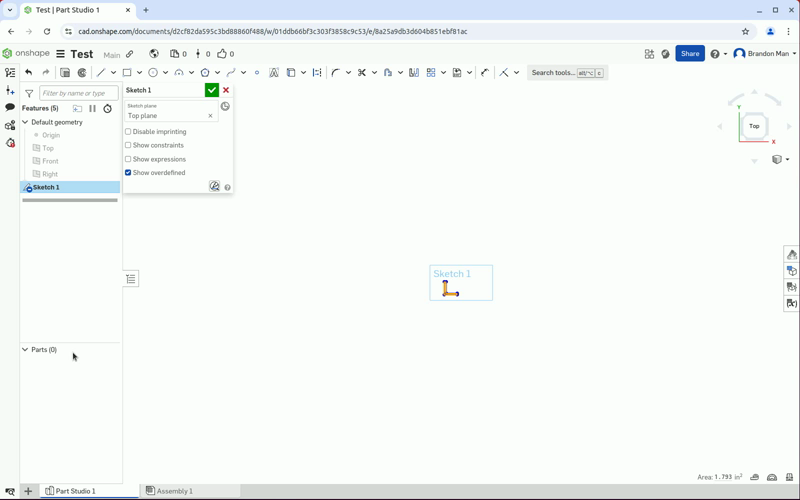
key(shift+e)
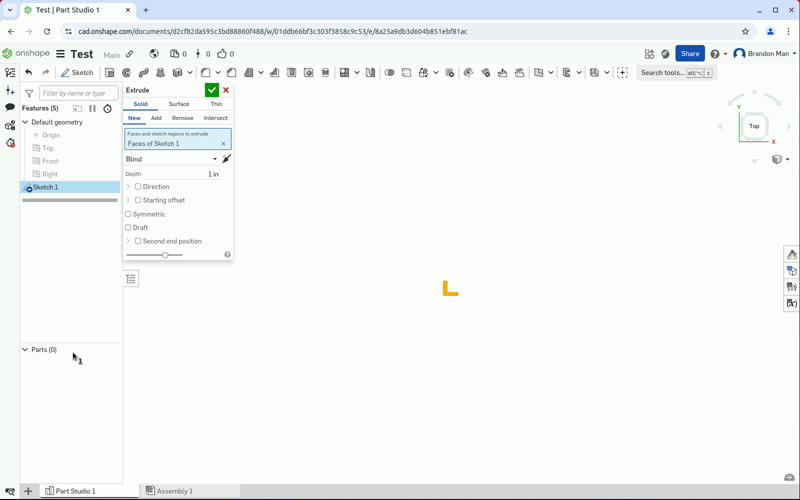
mouse_move(143, 106)
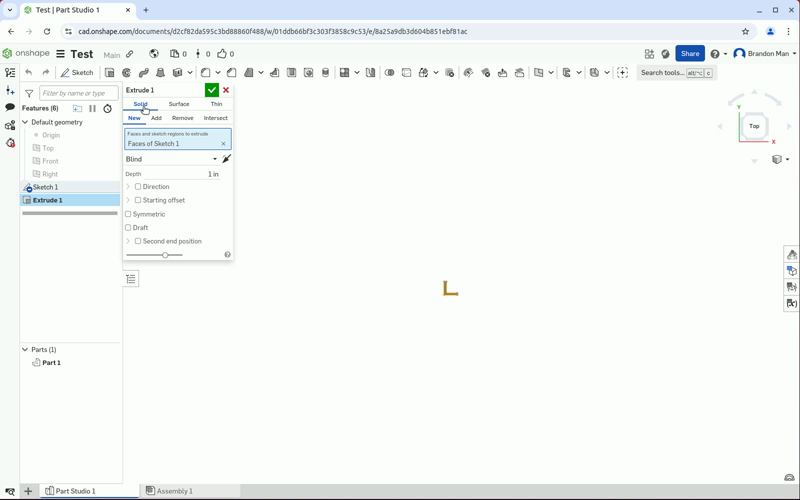
click(143, 106)
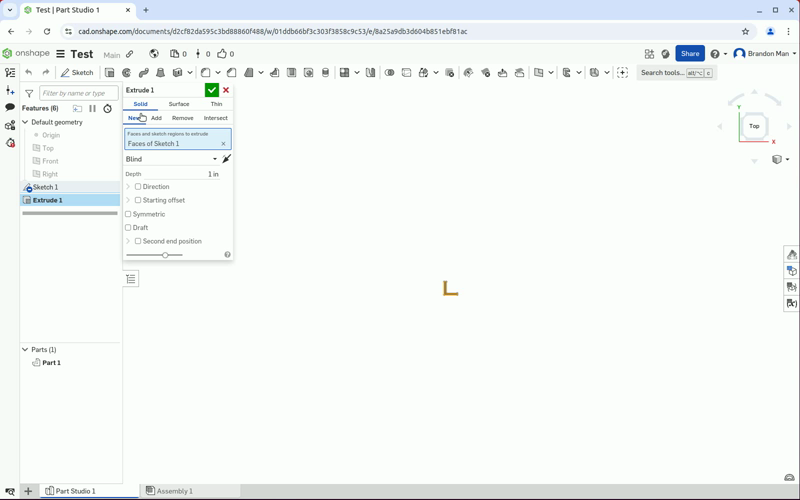
mouse_move(137, 120)
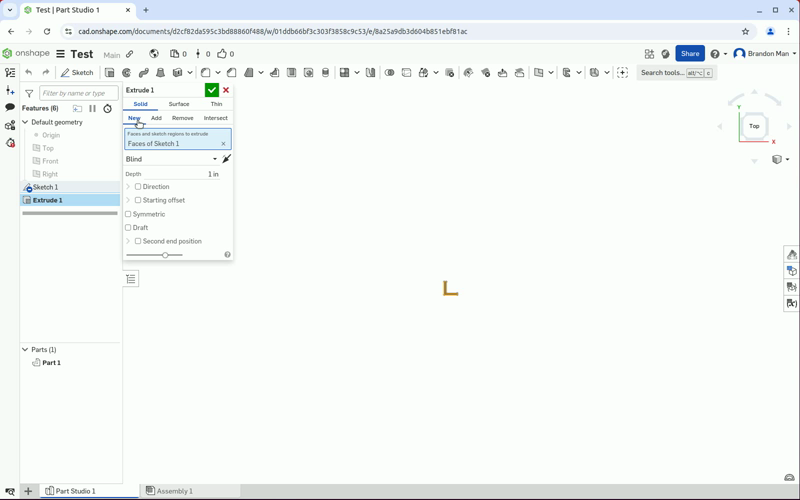
click(137, 120)
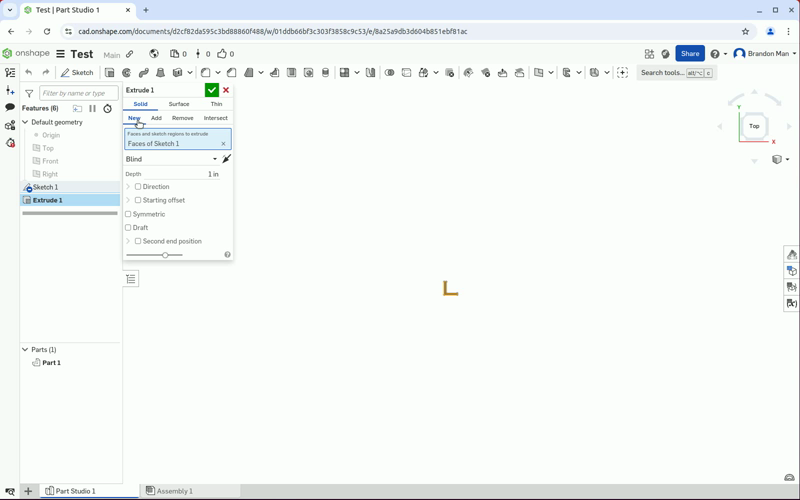
key(tab, 4)
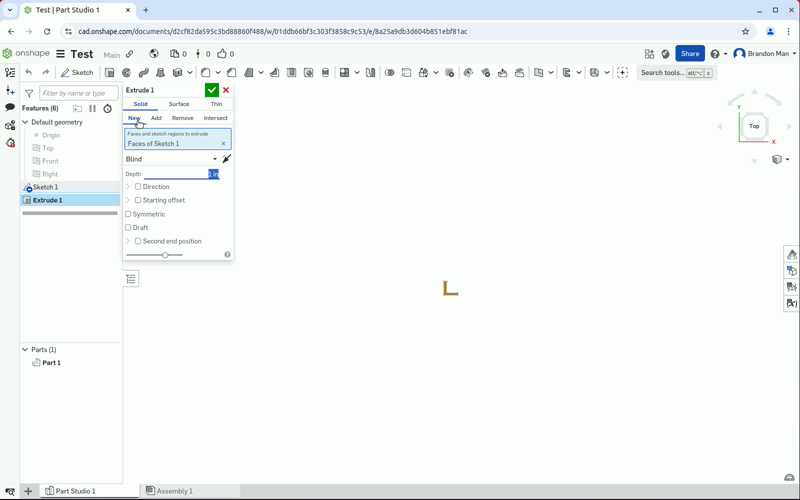
text(23.108)
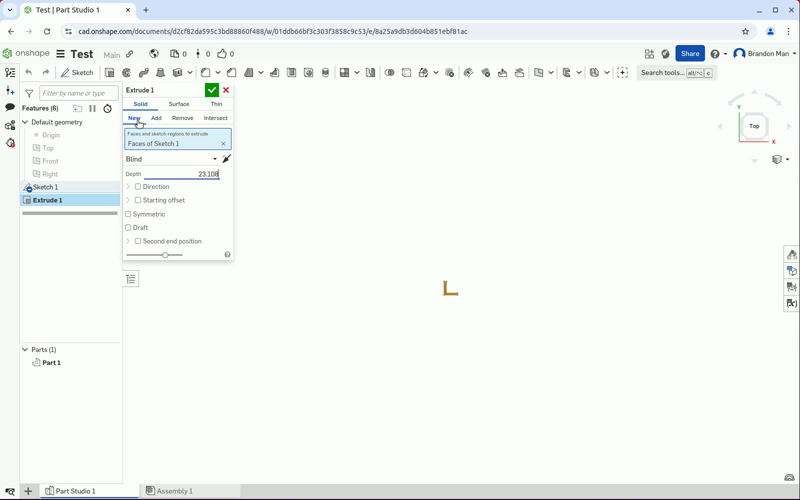
key(enter)
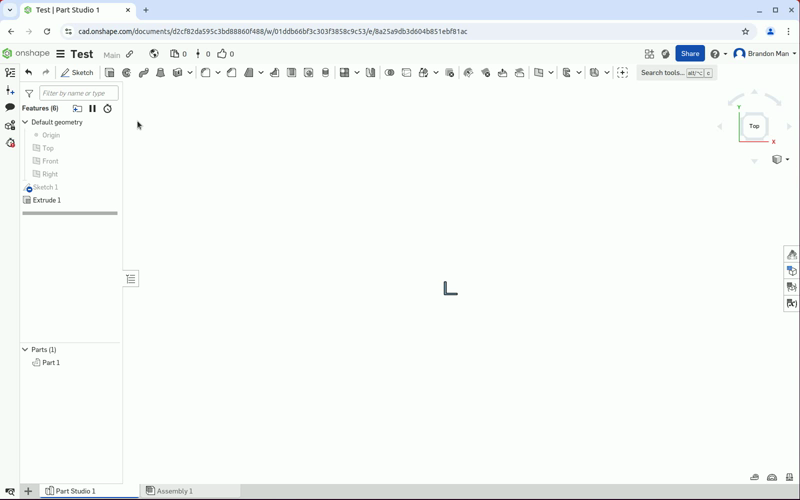
key(shift+h)
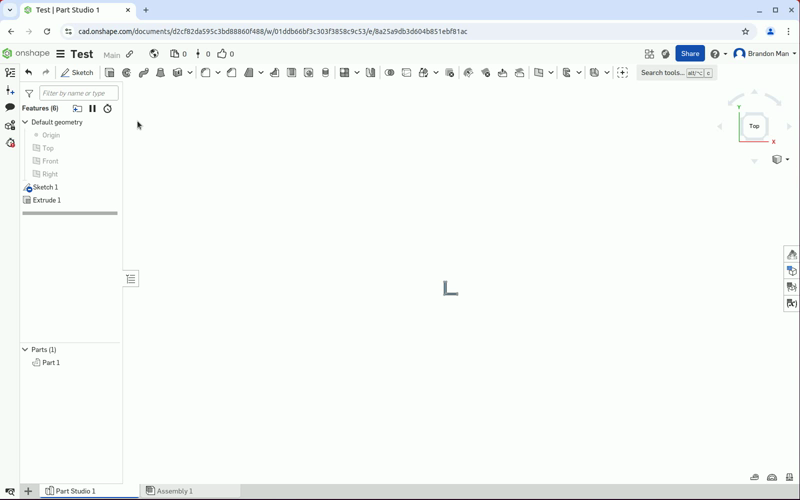
key(shift+h)
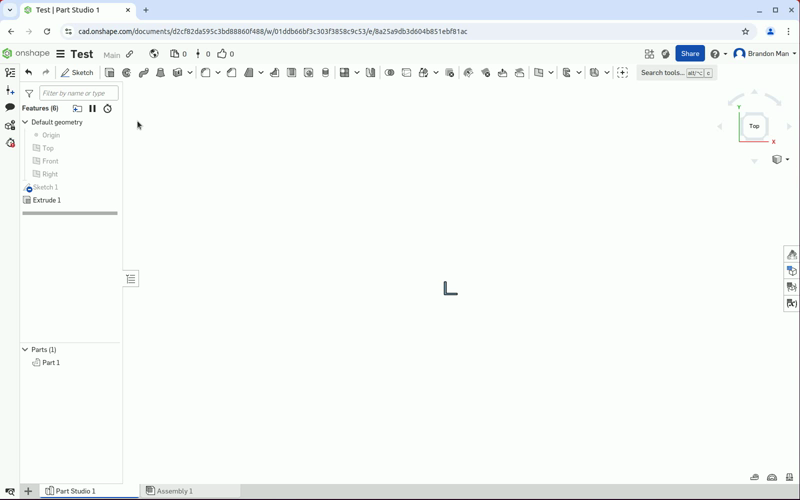
mouse_move(73, 189)
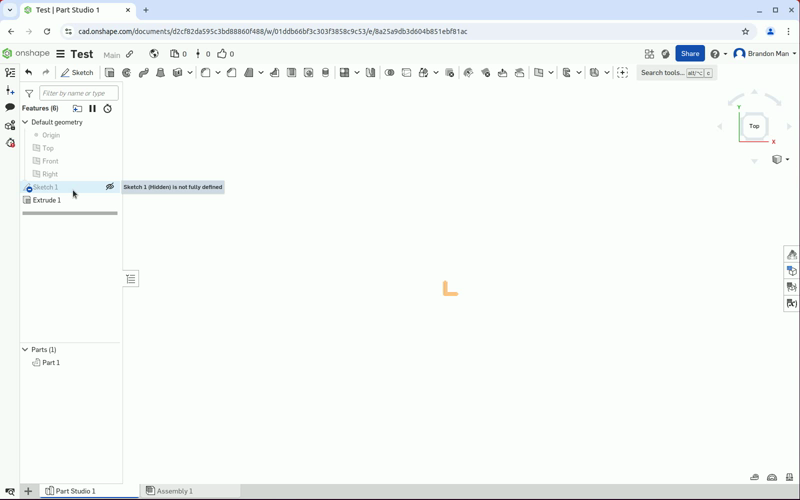
click(73, 189)
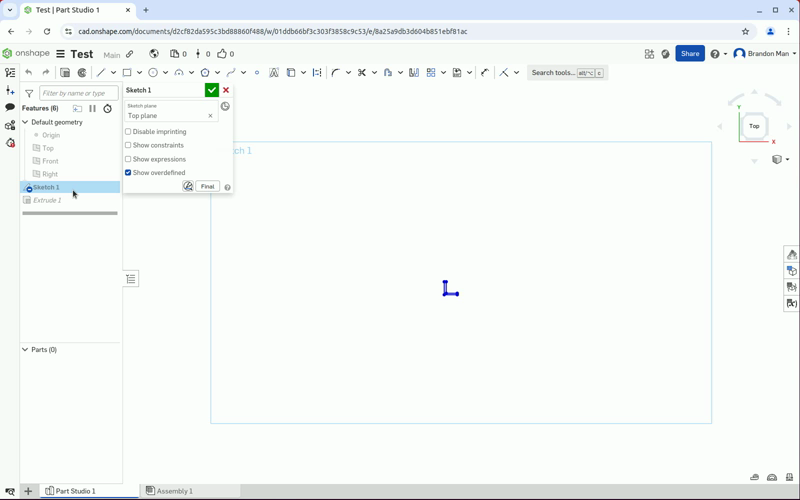
mouse_move(229, 92)
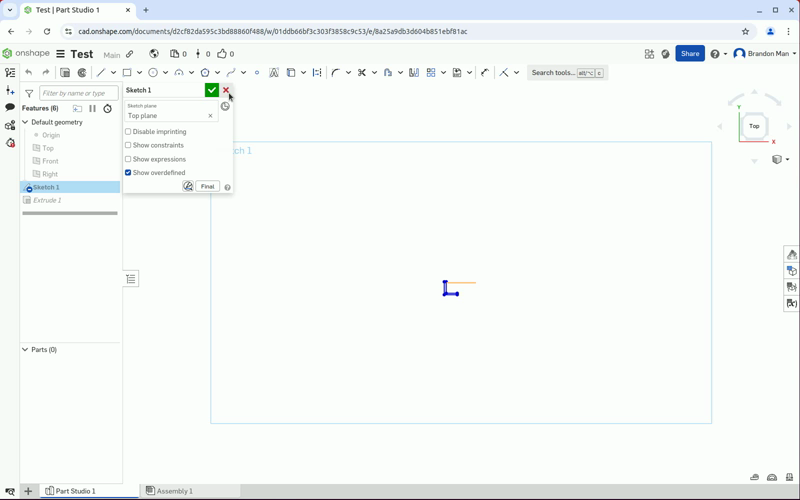
click(229, 92)
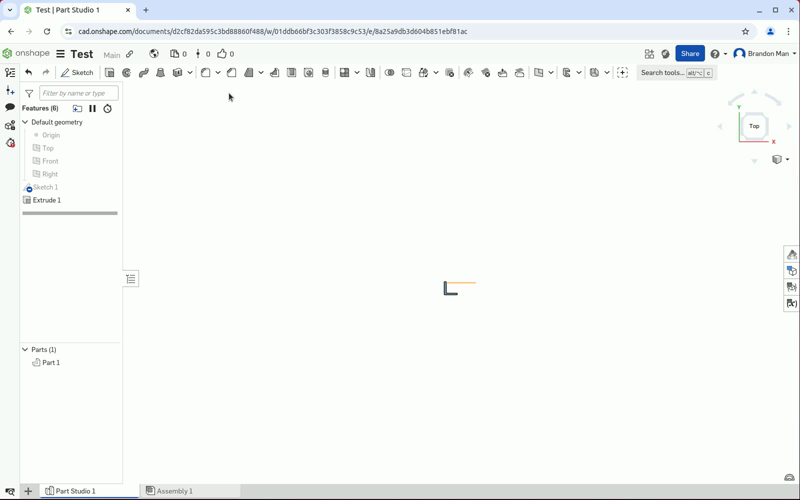
mouse_move(73, 352)
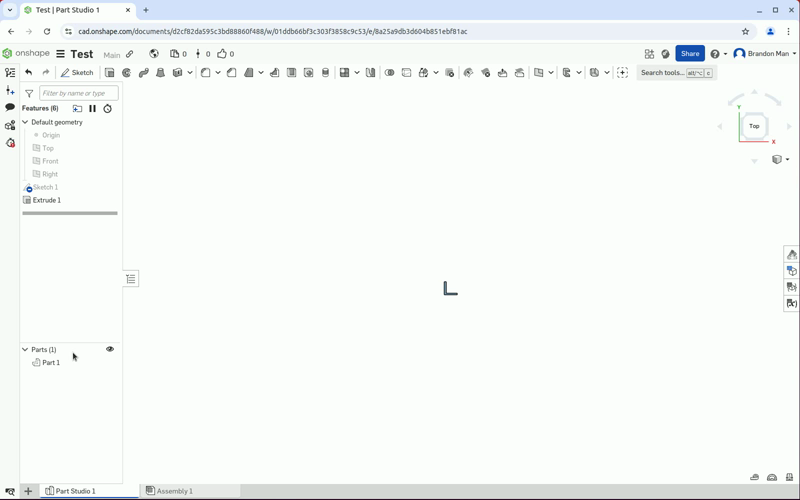
key(y)
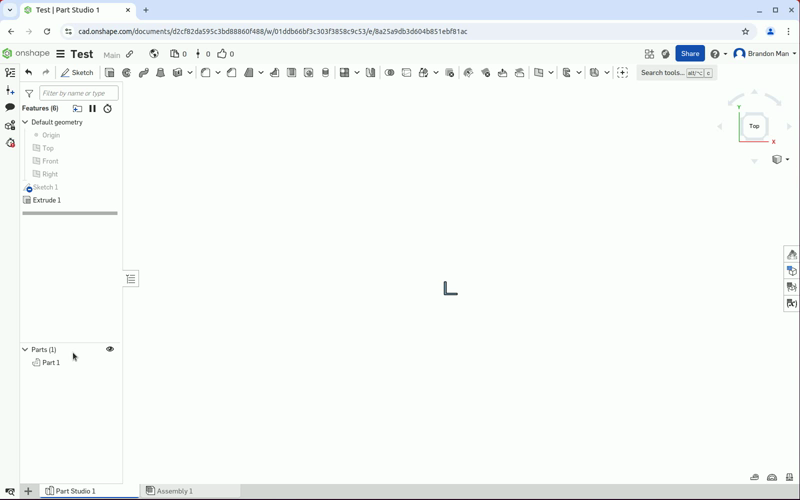
key(shift+p)
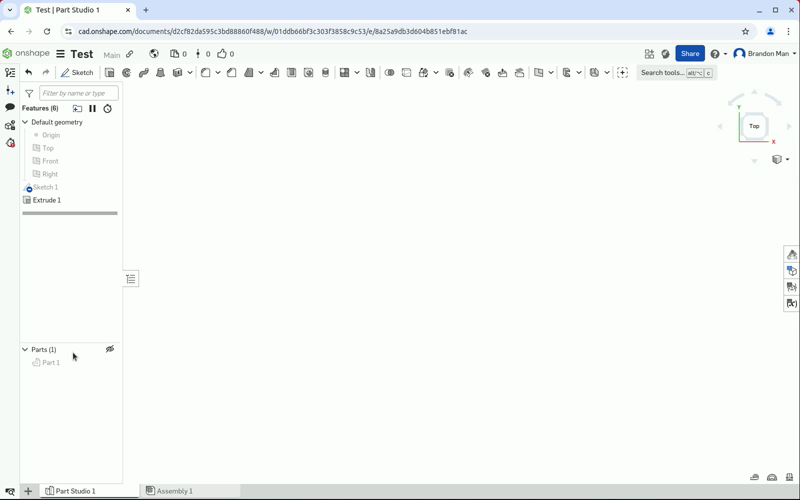
key(space)
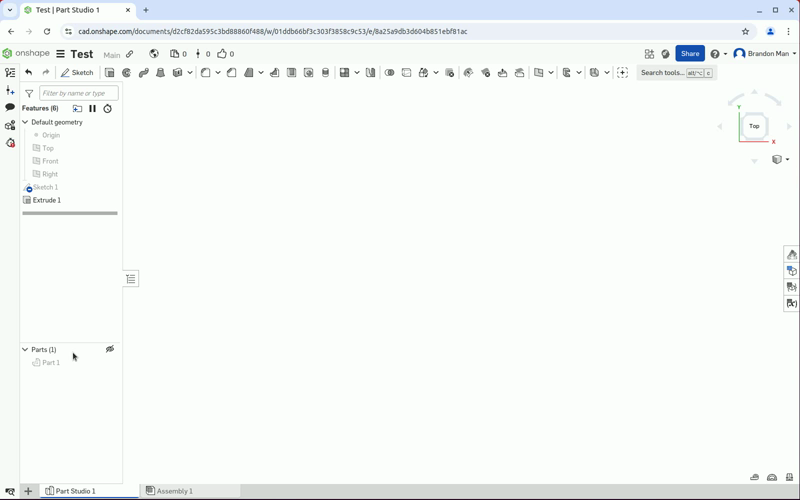
key_down(shift)
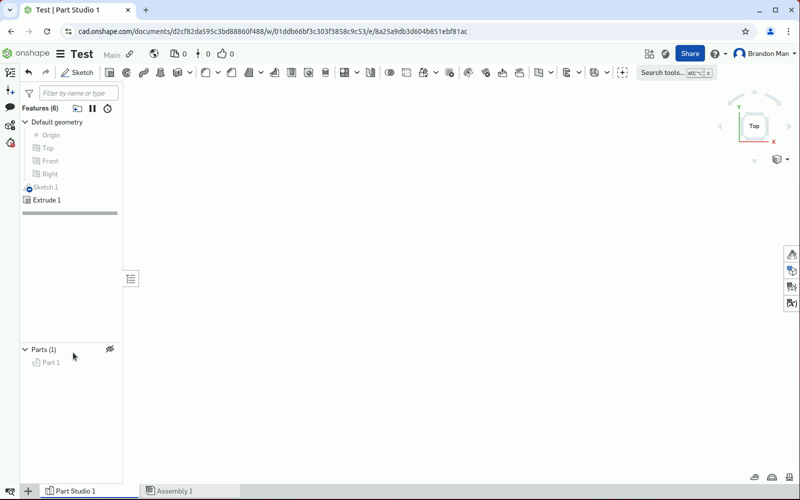
key(up)
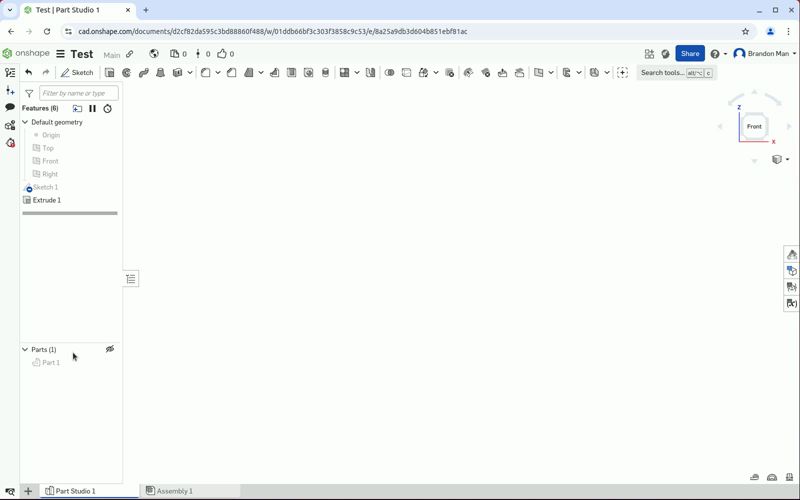
key_up(shift)
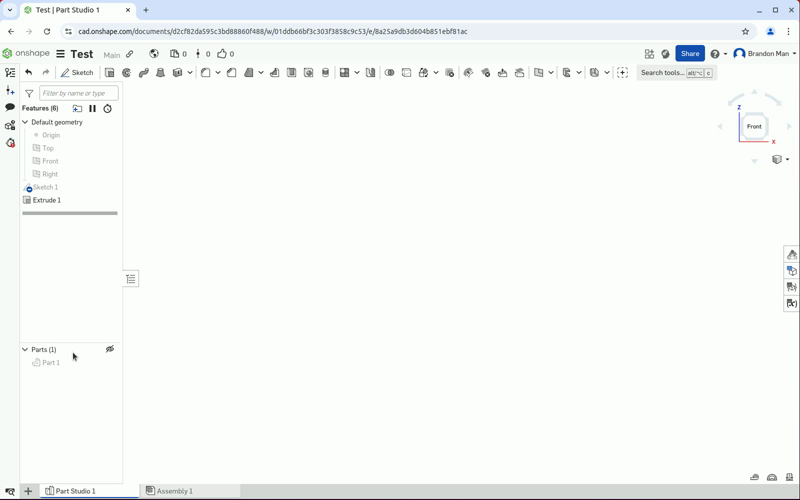
key(space)
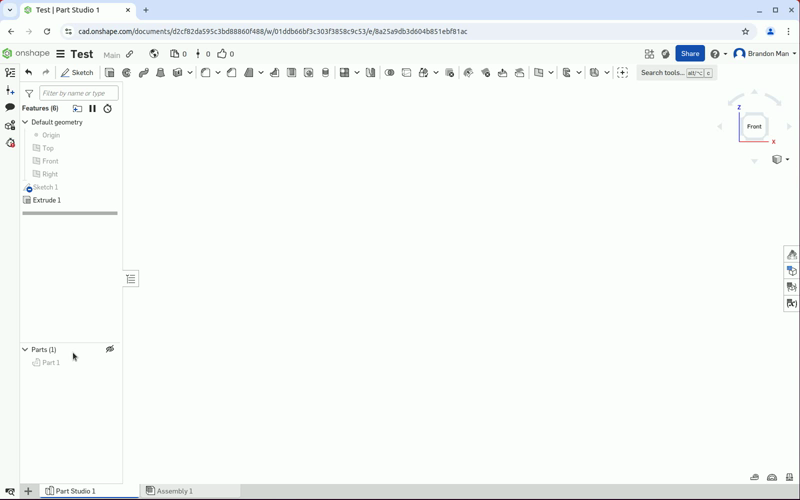
key_down(shift)
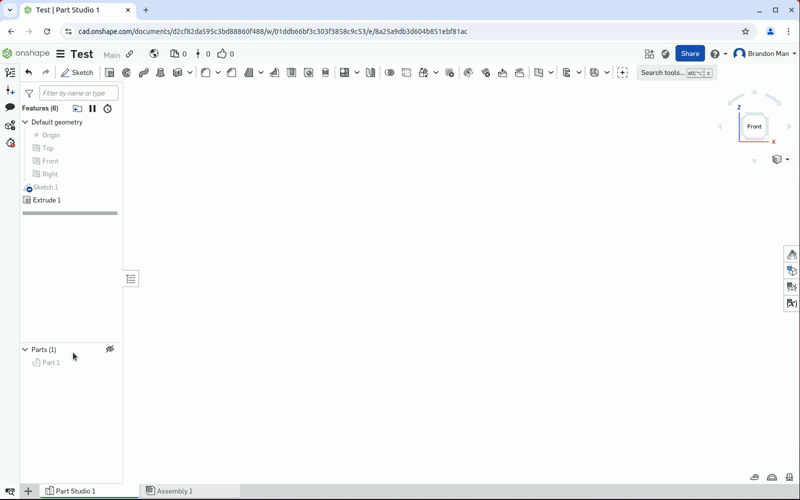
key(left)
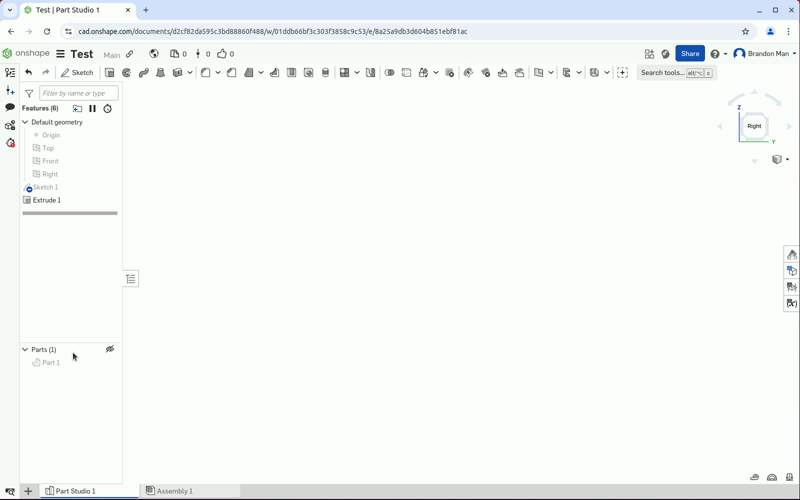
key_up(shift)
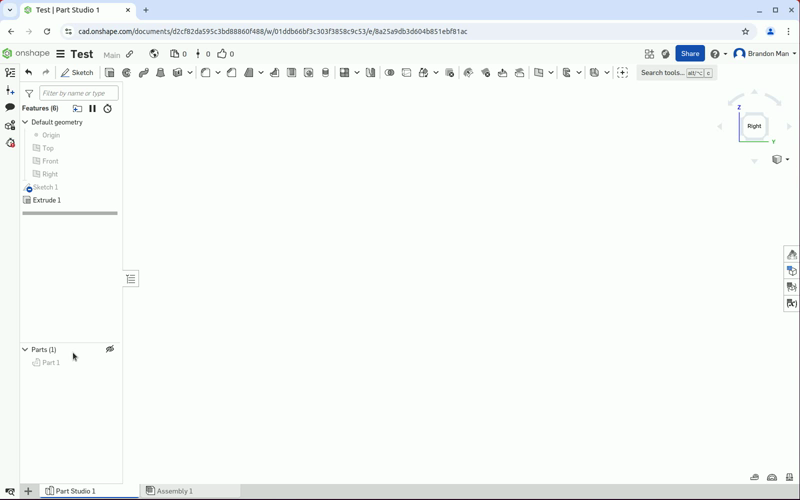
mouse_move(73, 352)
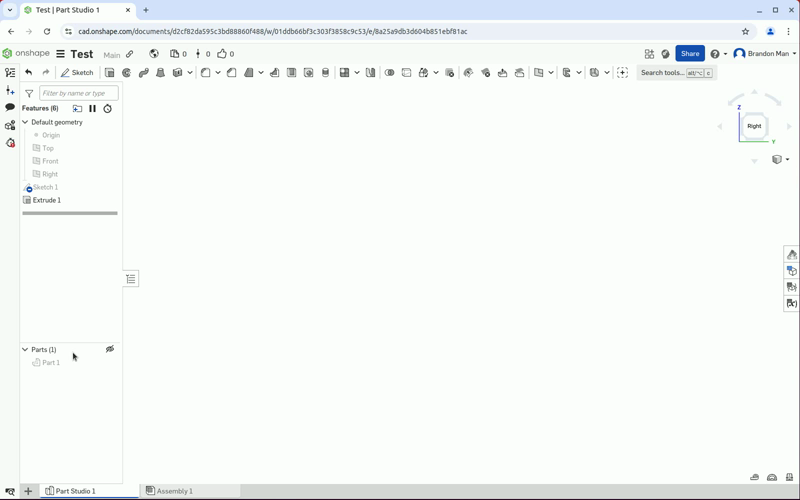
key(shift+y)
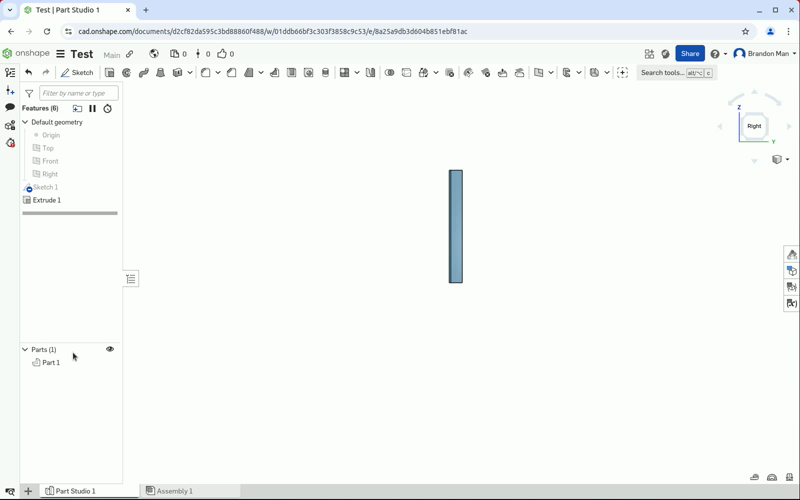
mouse_move(541, 75)
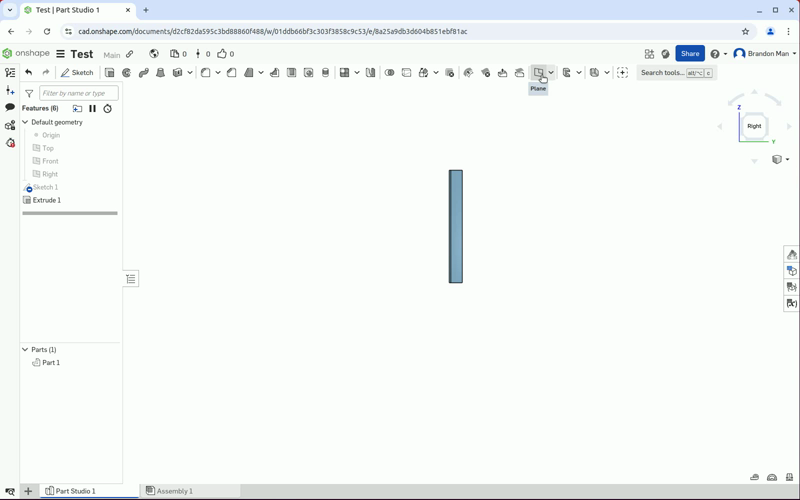
click(541, 75)
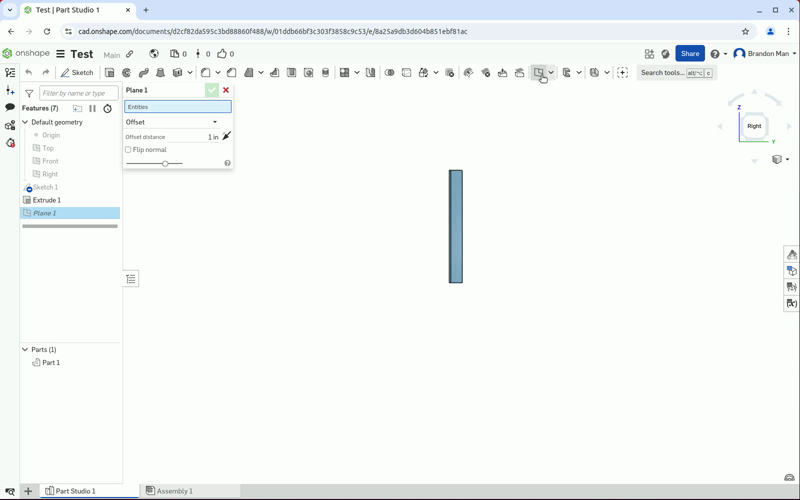
mouse_move(73, 176)
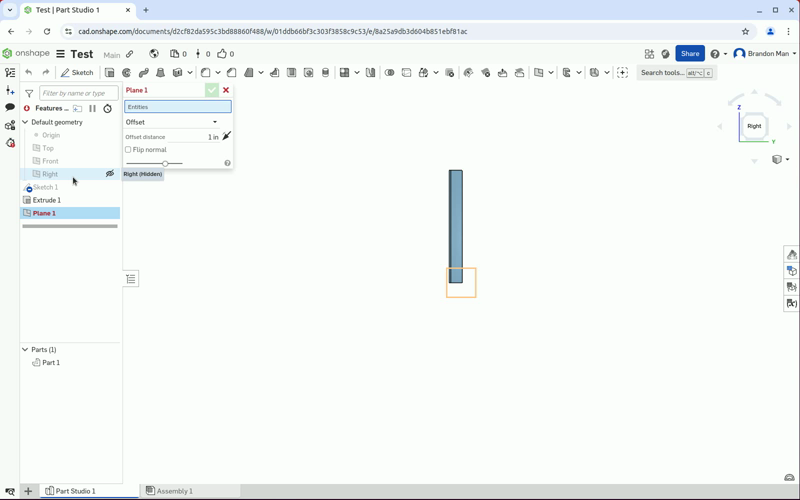
click(73, 176)
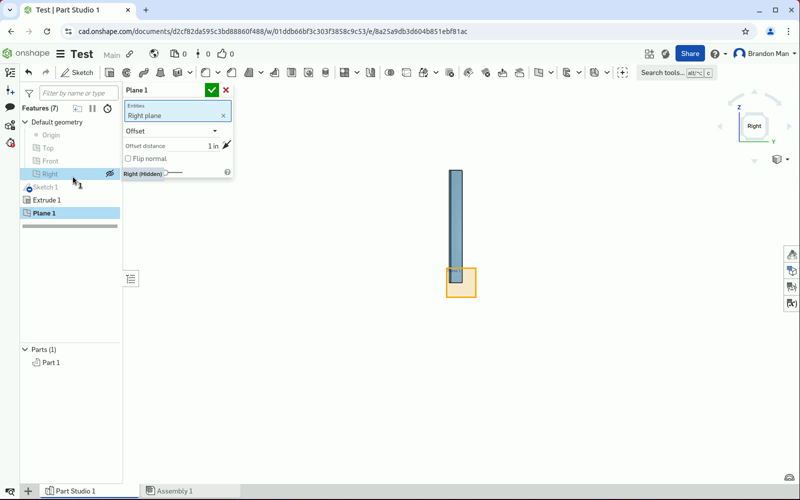
key(tab, 2)
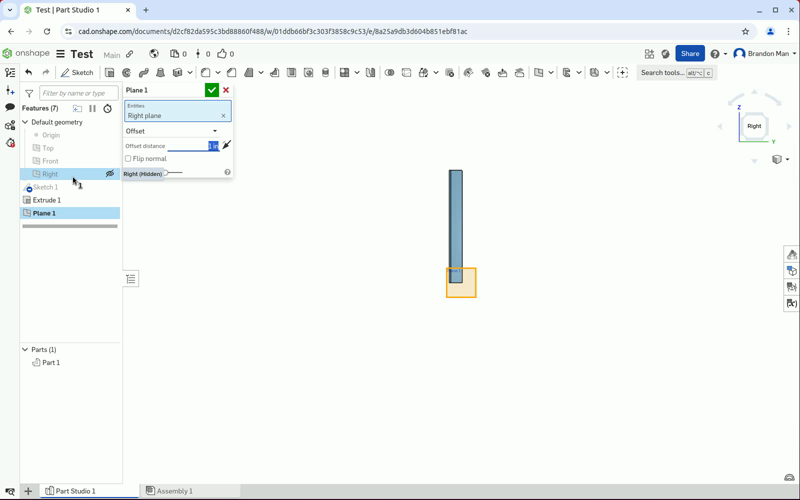
text(3.143)
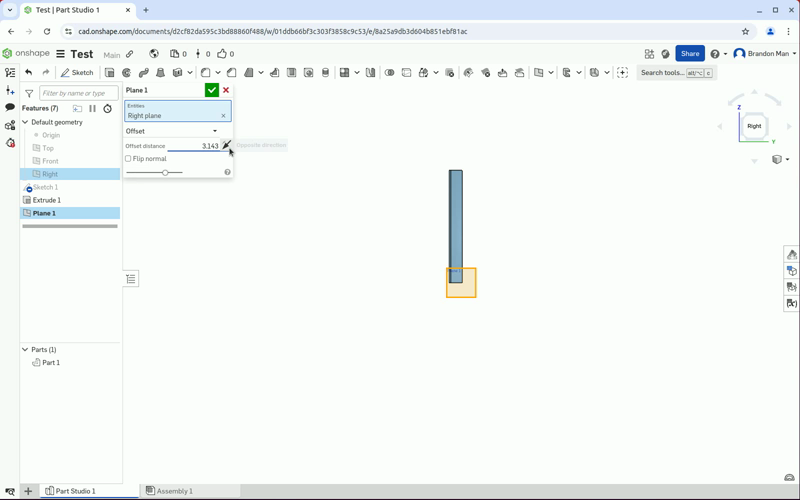
mouse_move(229, 147)
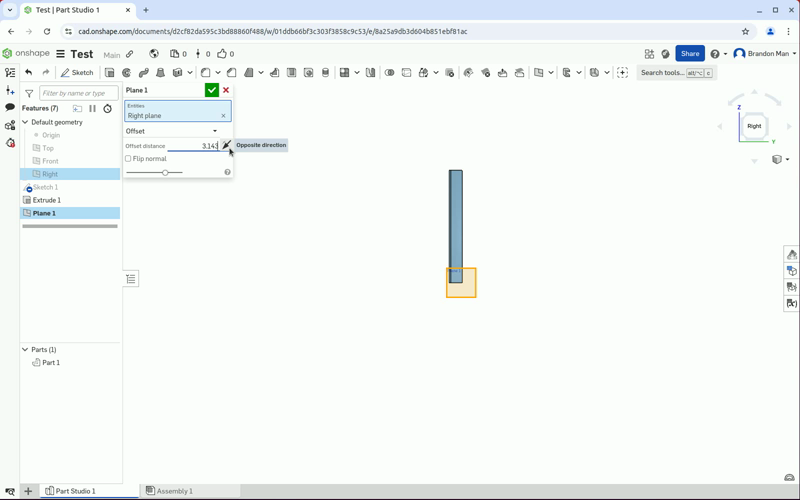
click(229, 147)
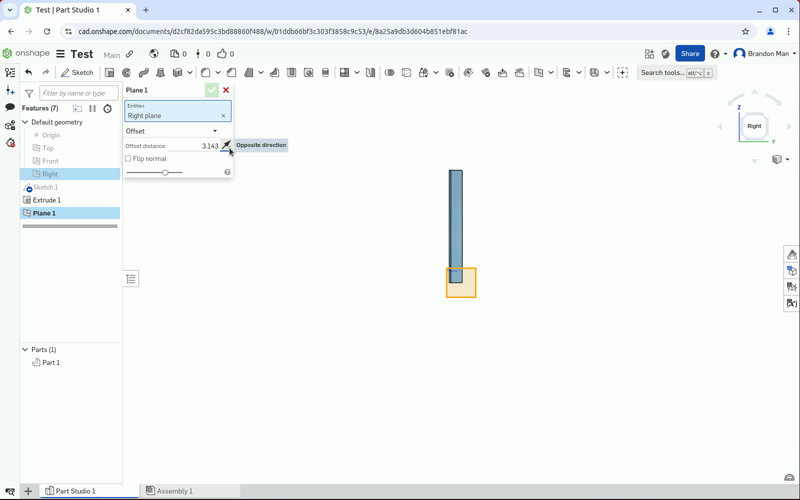
key(enter, 2)
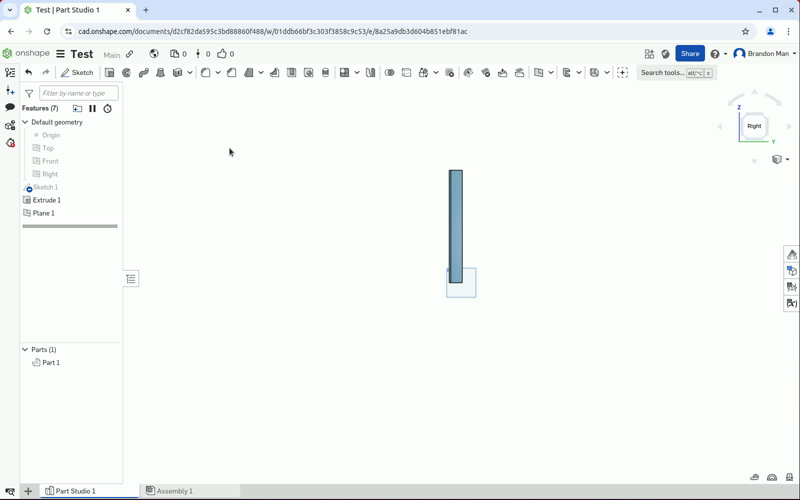
key(shift+s)
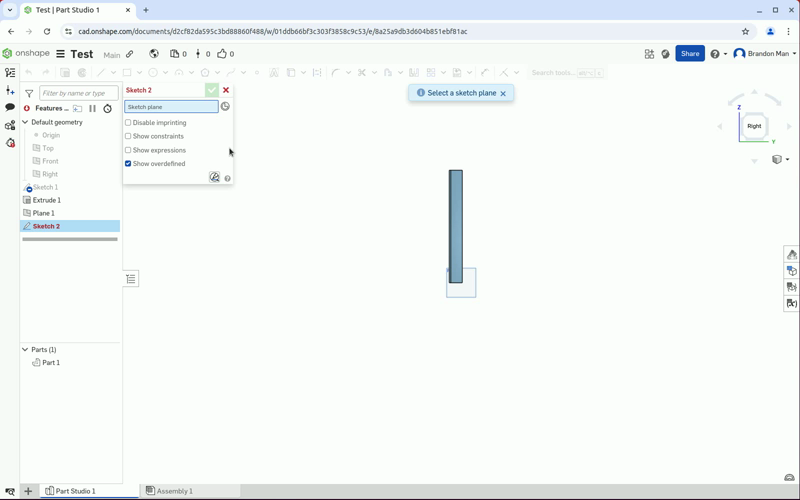
mouse_move(73, 215)
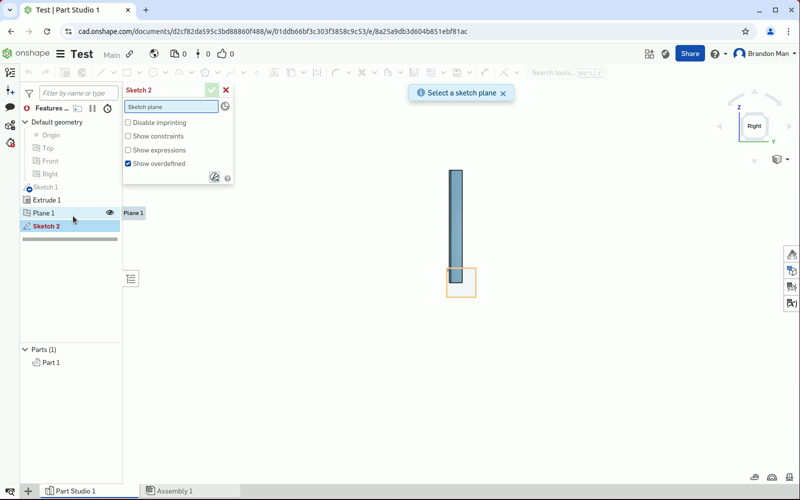
click(73, 215)
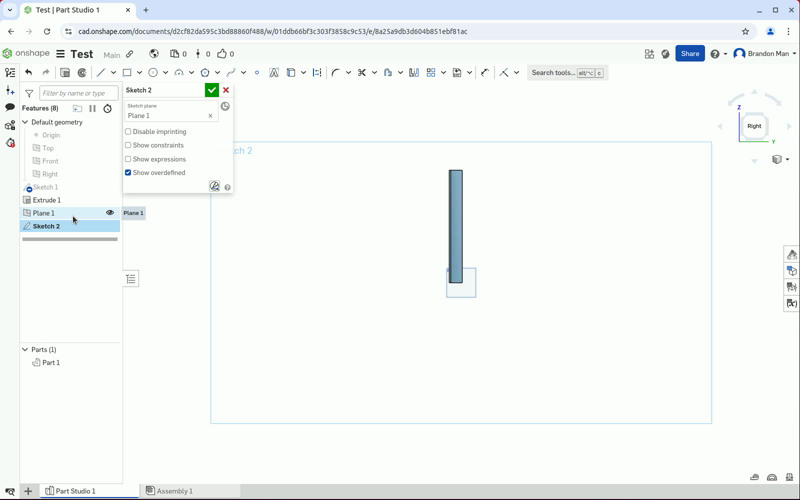
mouse_move(73, 352)
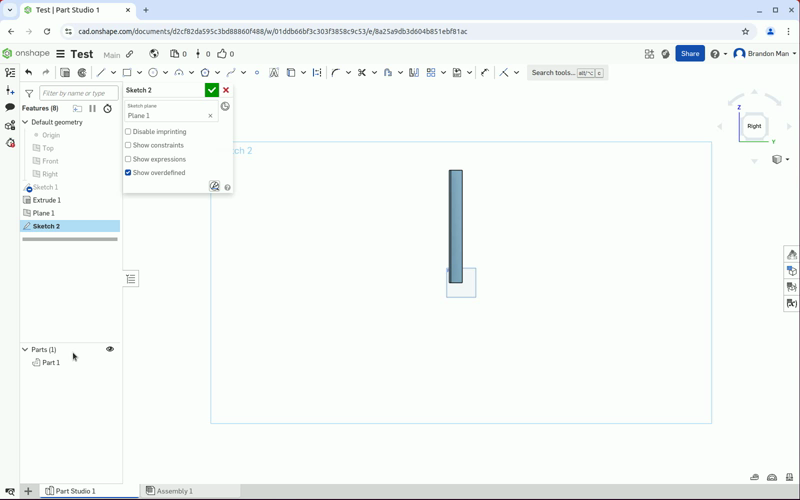
key(y)
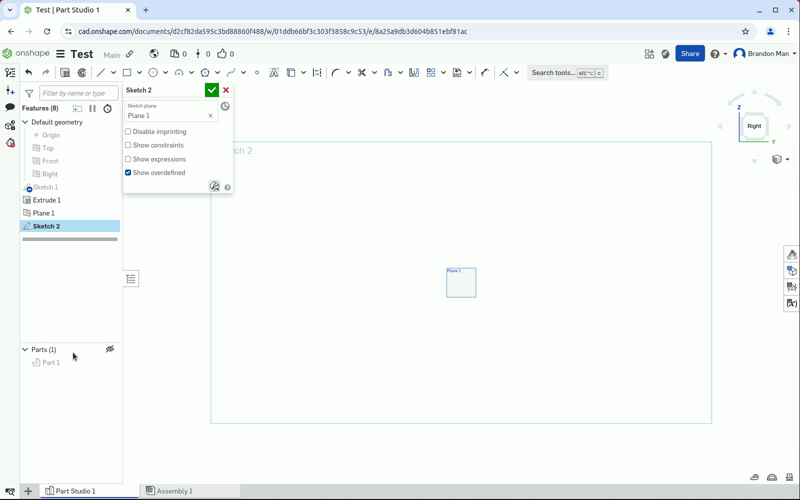
key(c)
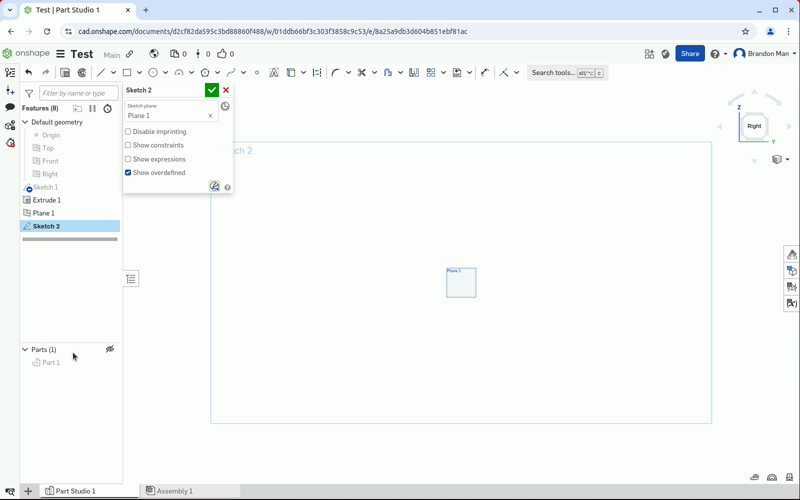
key_down(shift)
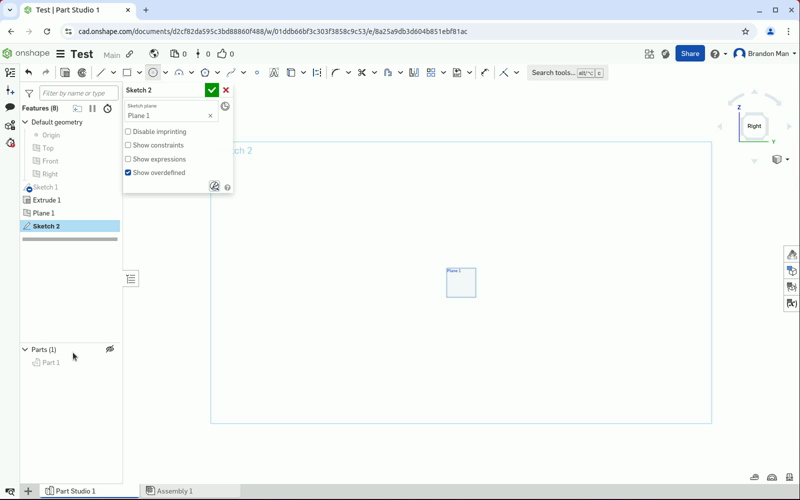
mouse_move(455, 276)
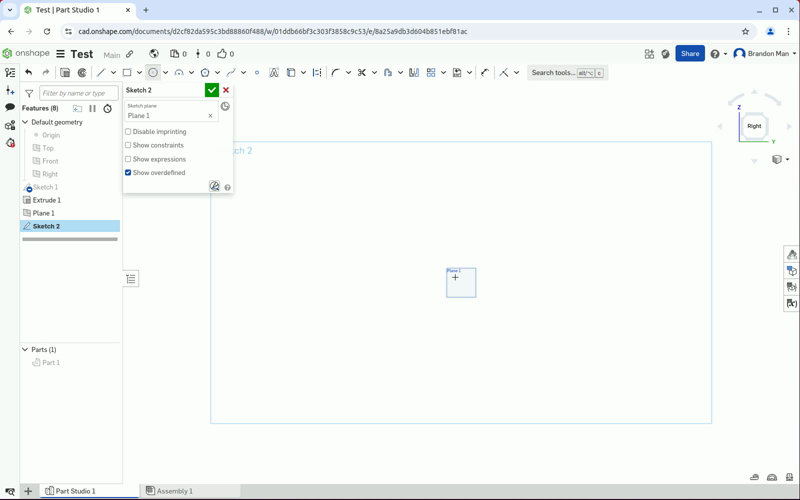
click(455, 276)
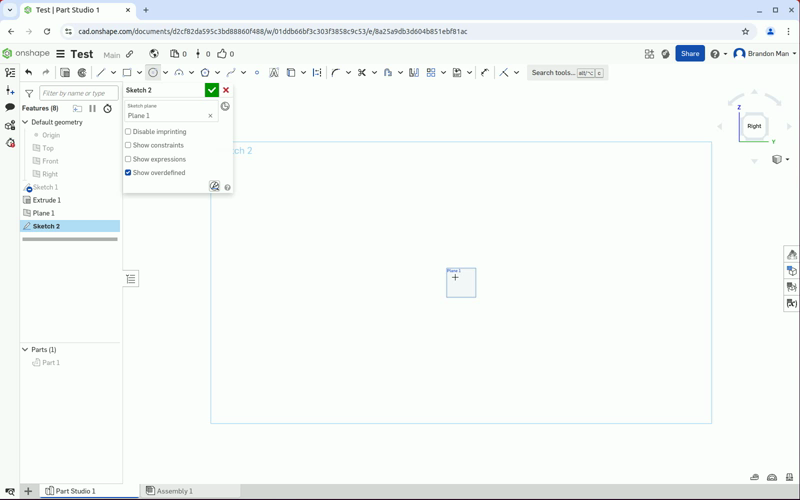
key_up(shift)
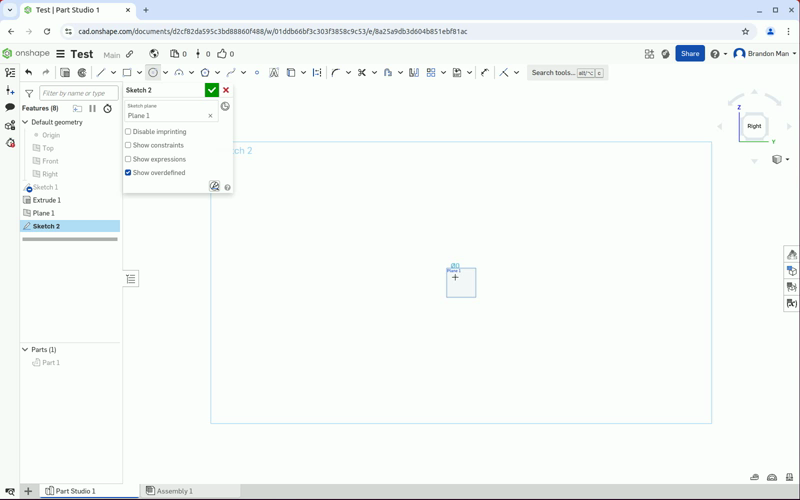
mouse_move(457, 276)
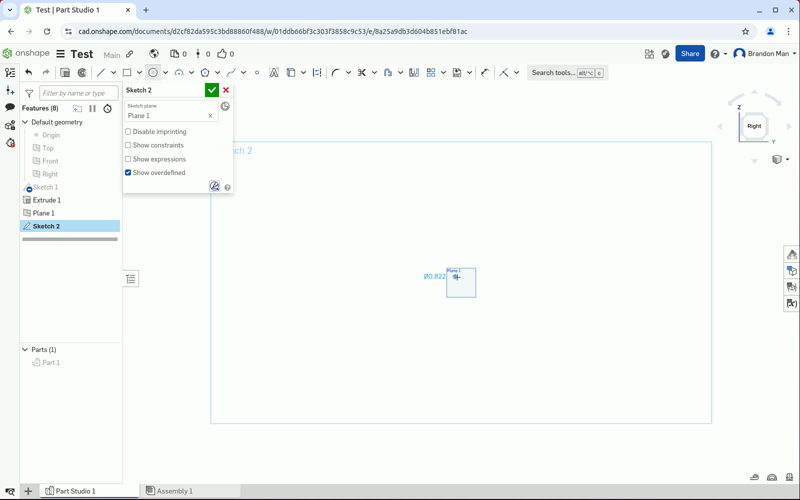
scroll(6)
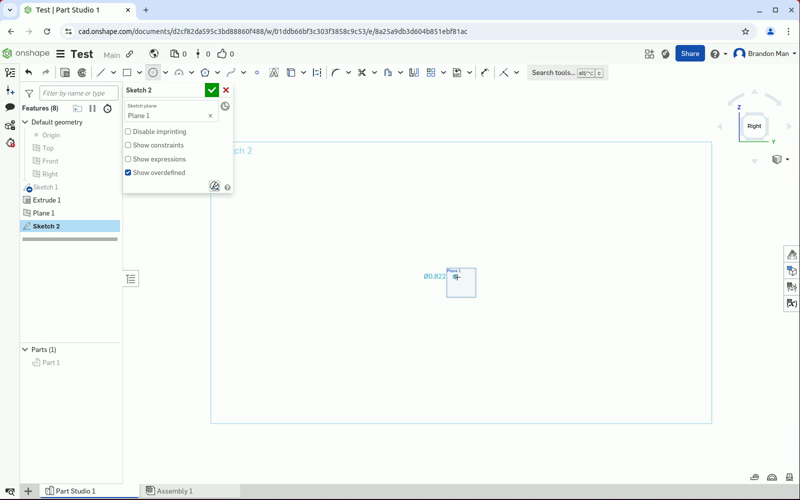
scroll(6)
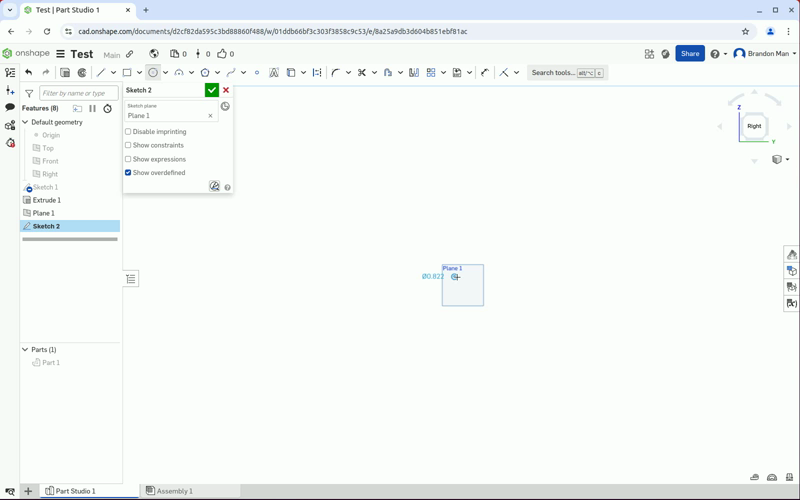
scroll(6)
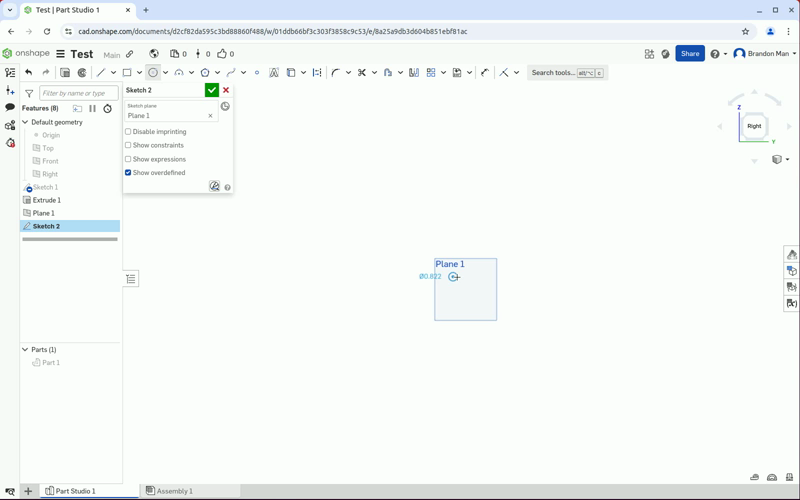
scroll(6)
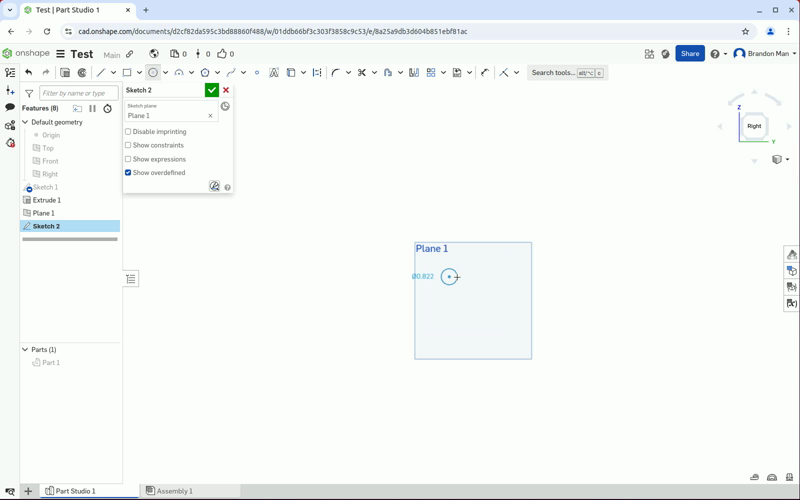
scroll(6)
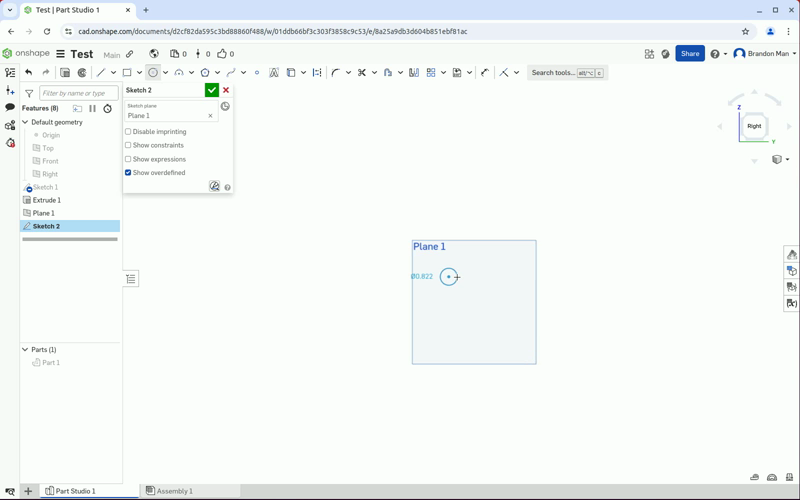
scroll(6)
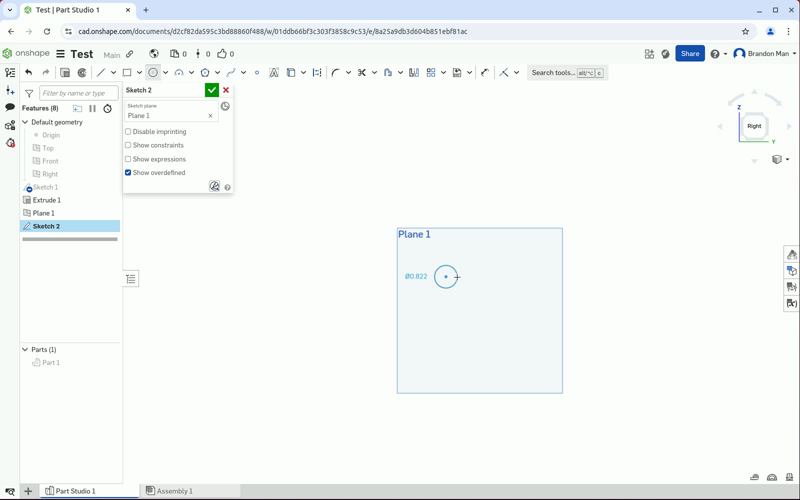
scroll(6)
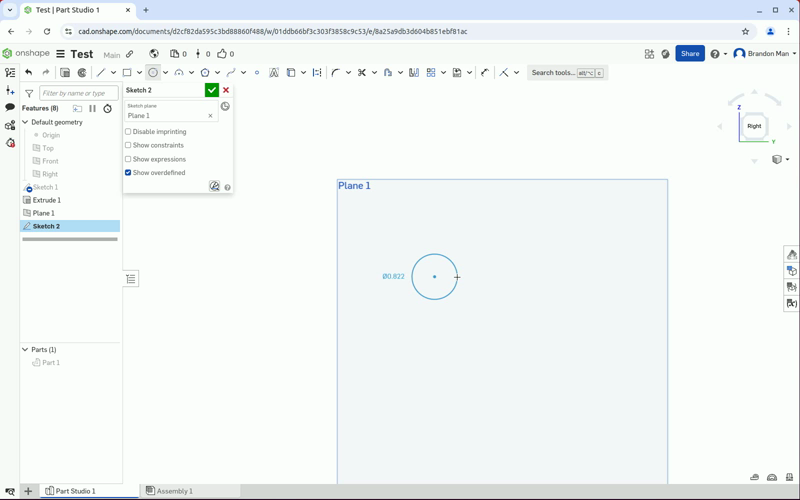
click(457, 276)
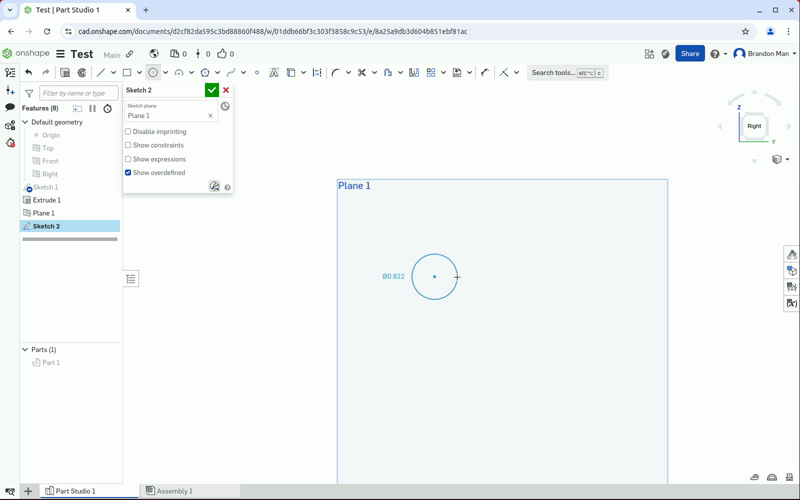
scroll(-6)
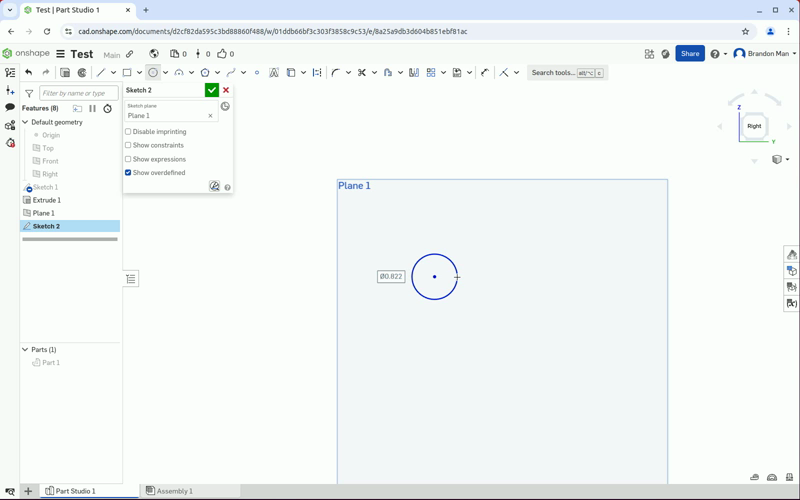
scroll(-6)
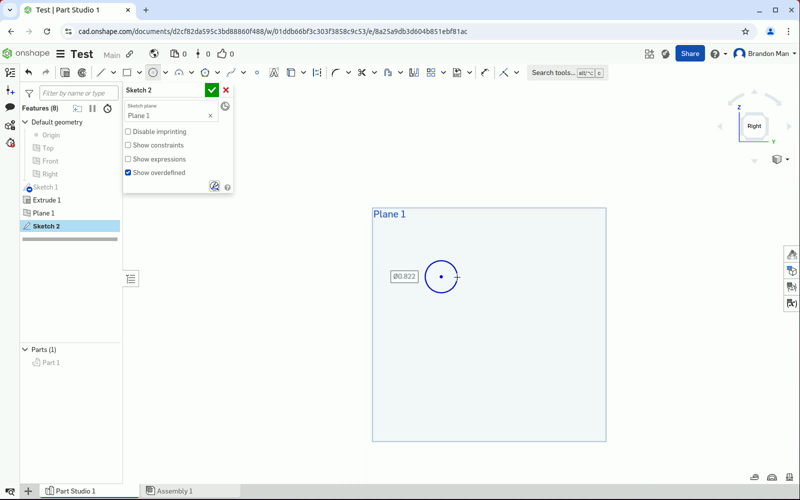
scroll(-6)
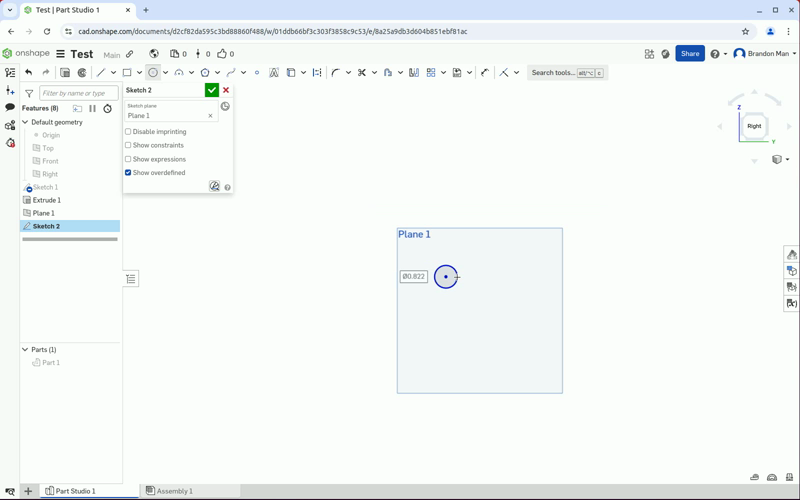
scroll(-6)
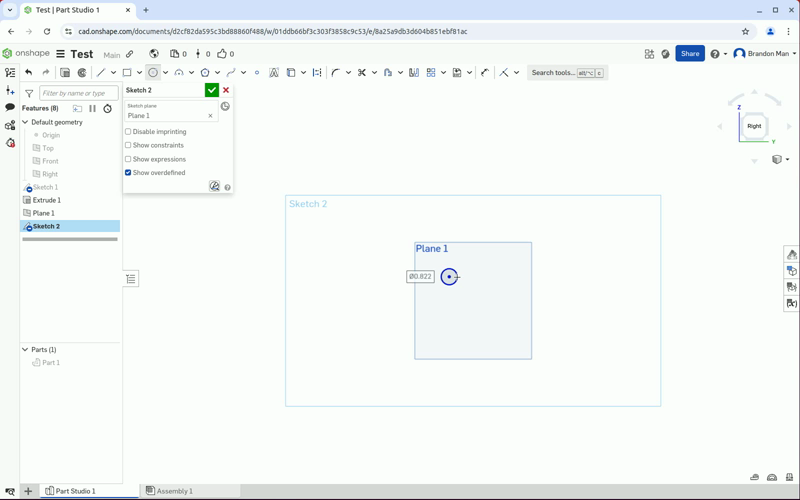
scroll(-6)
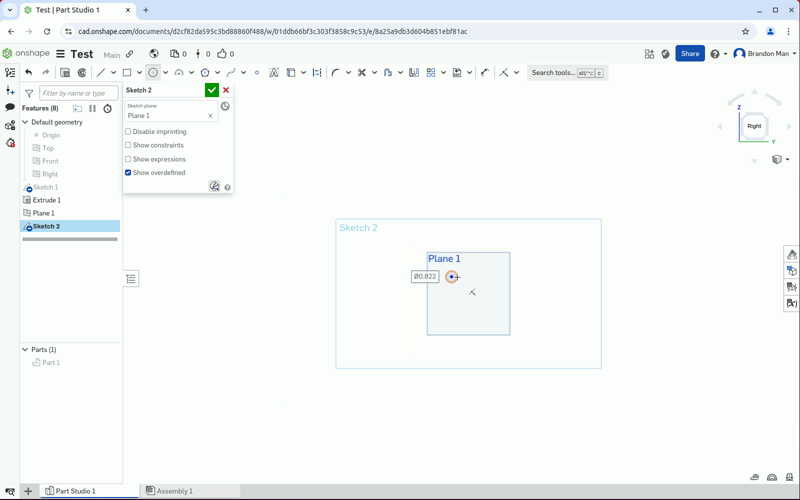
scroll(-6)
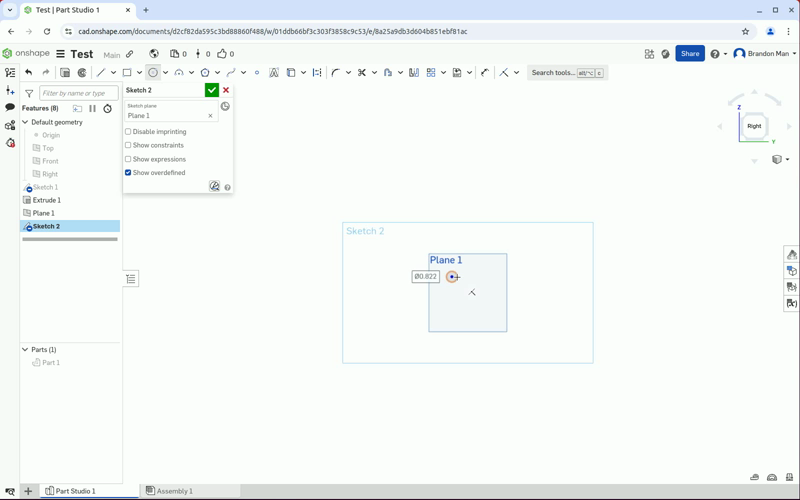
scroll(-6)
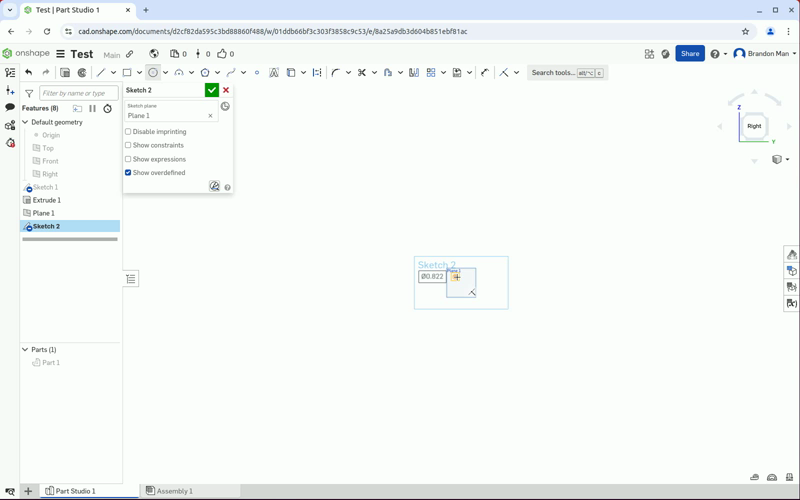
key(esc)
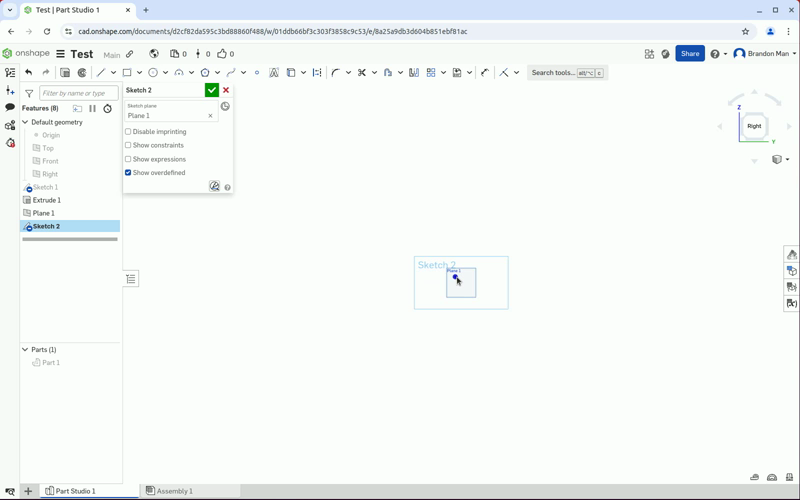
mouse_move(456, 275)
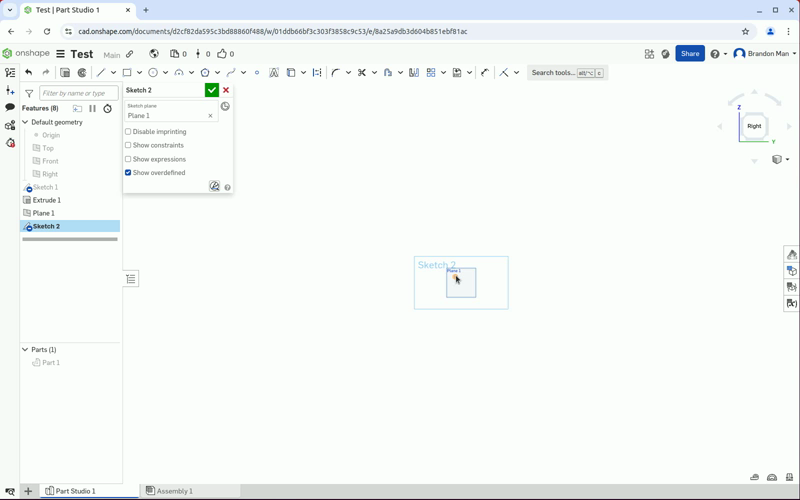
scroll(6)
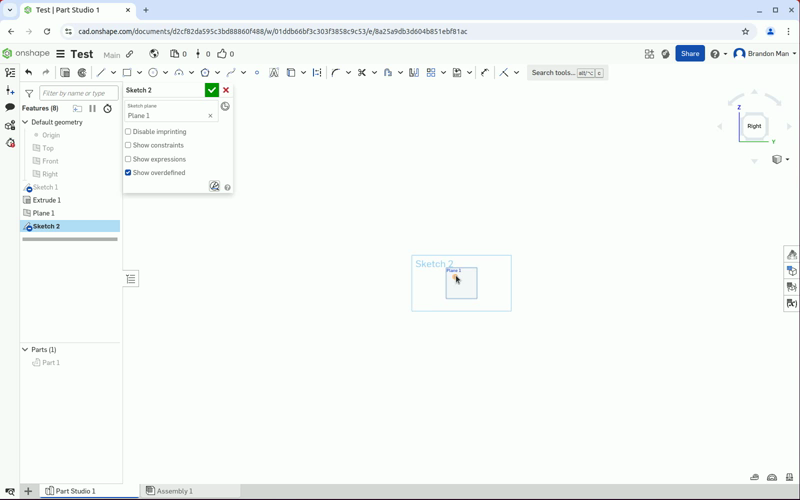
scroll(6)
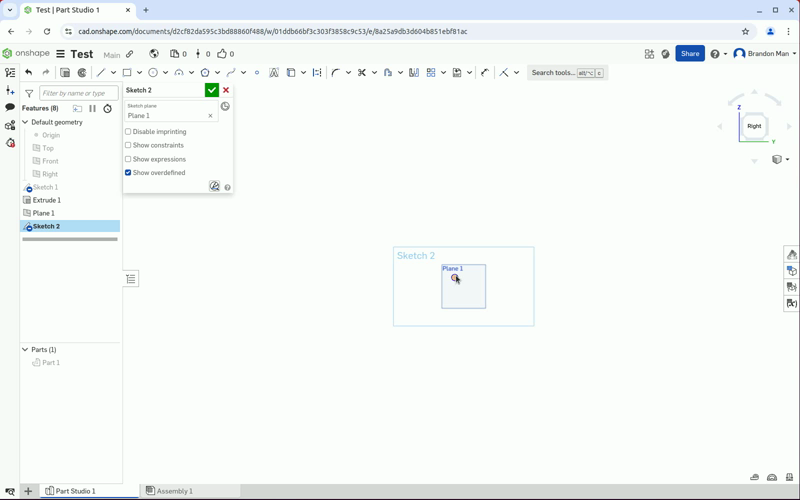
scroll(6)
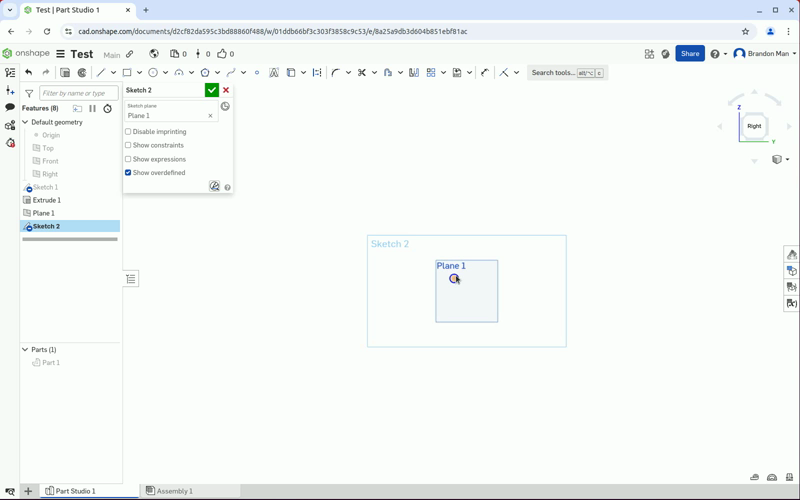
scroll(6)
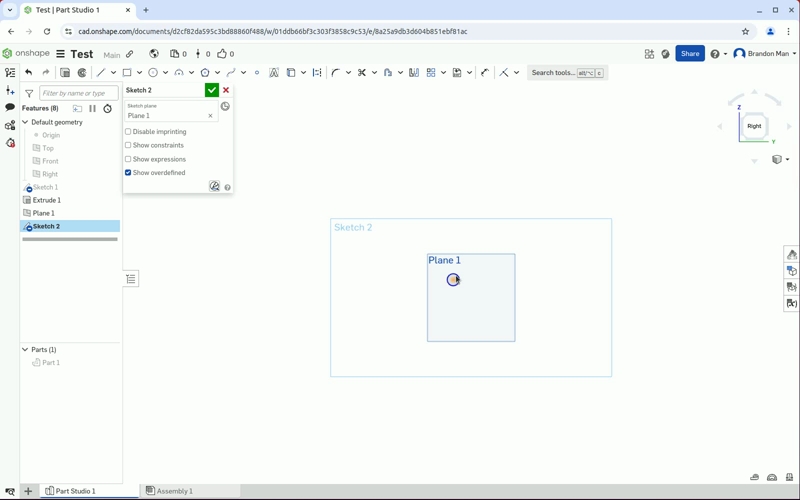
scroll(6)
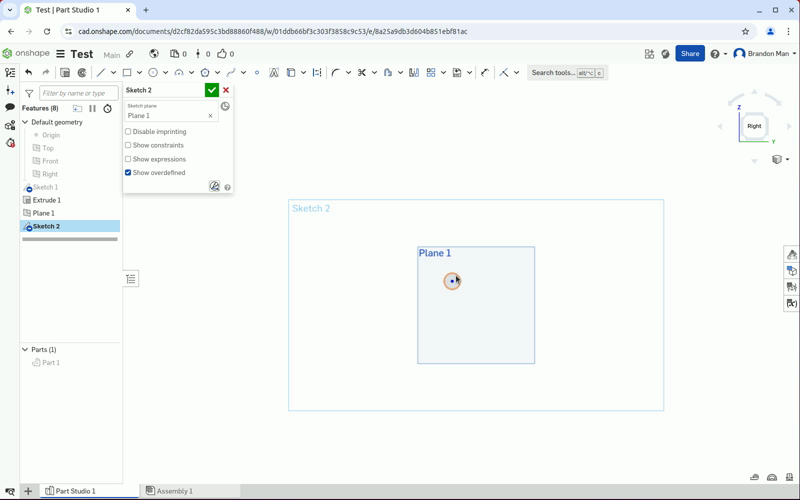
scroll(6)
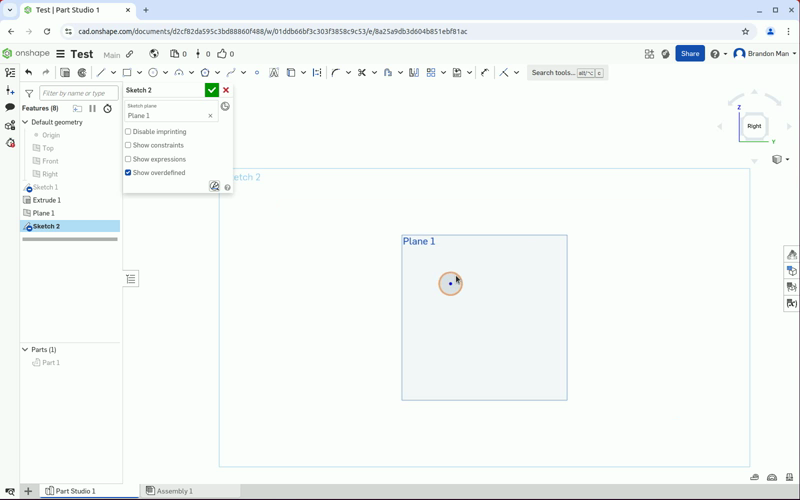
scroll(6)
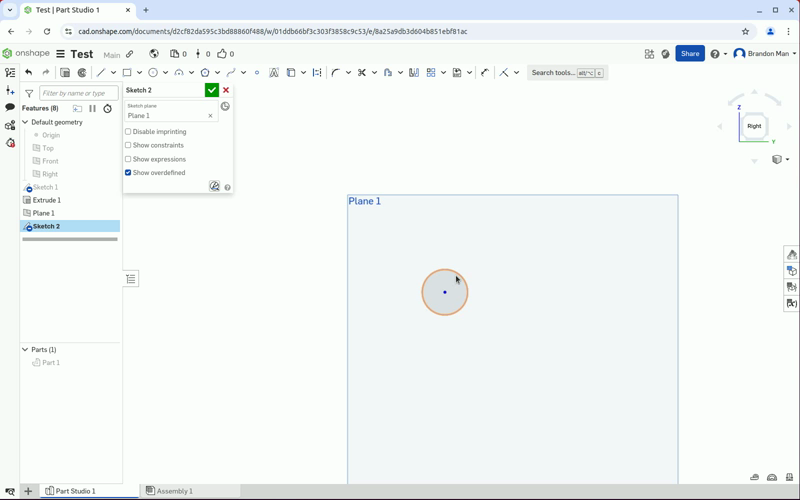
click(456, 275)
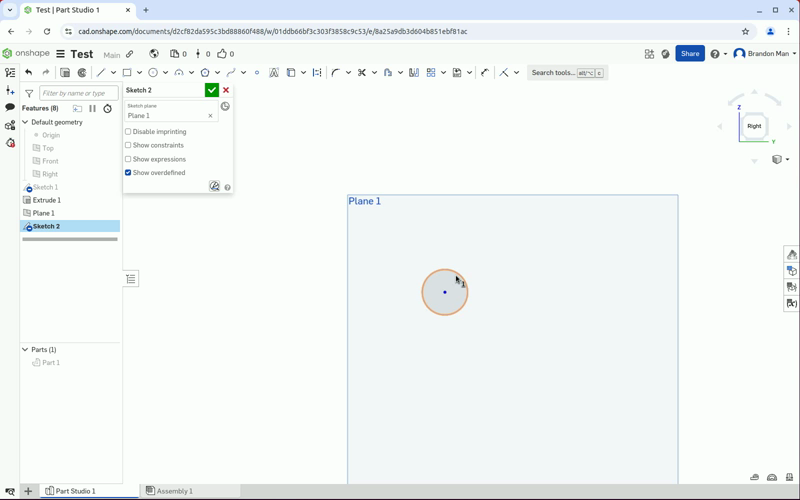
scroll(-6)
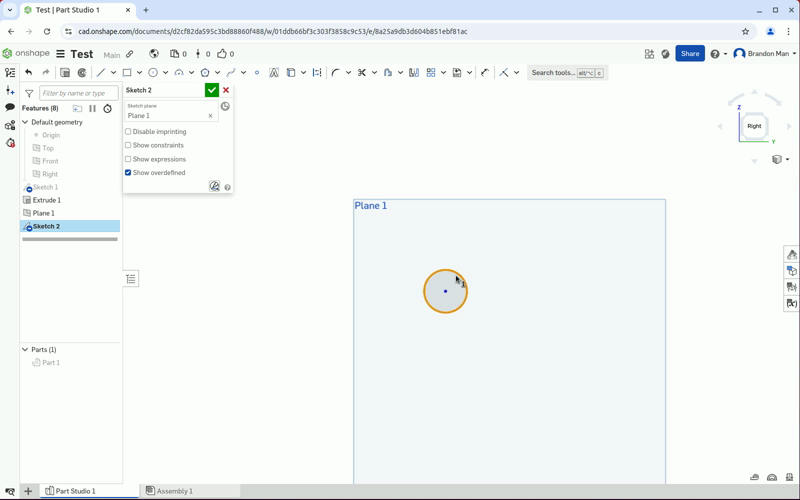
scroll(-6)
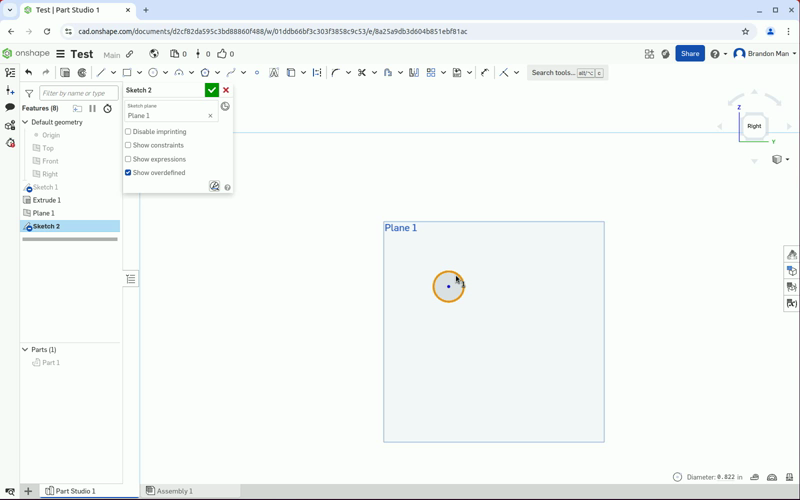
scroll(-6)
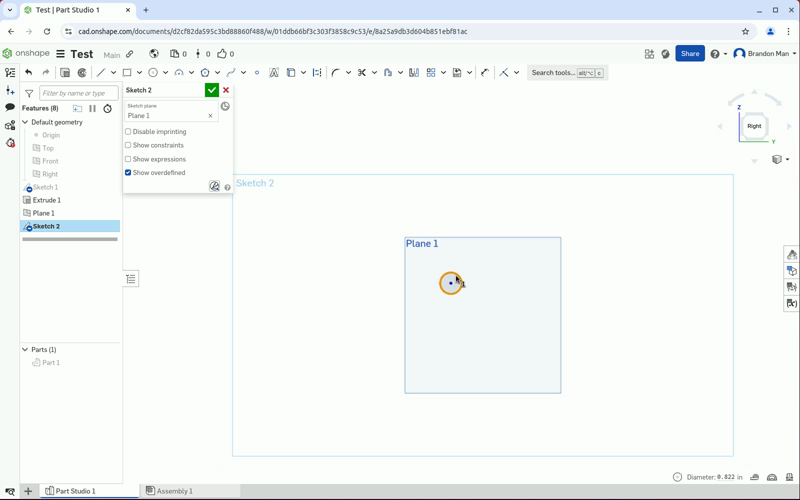
scroll(-6)
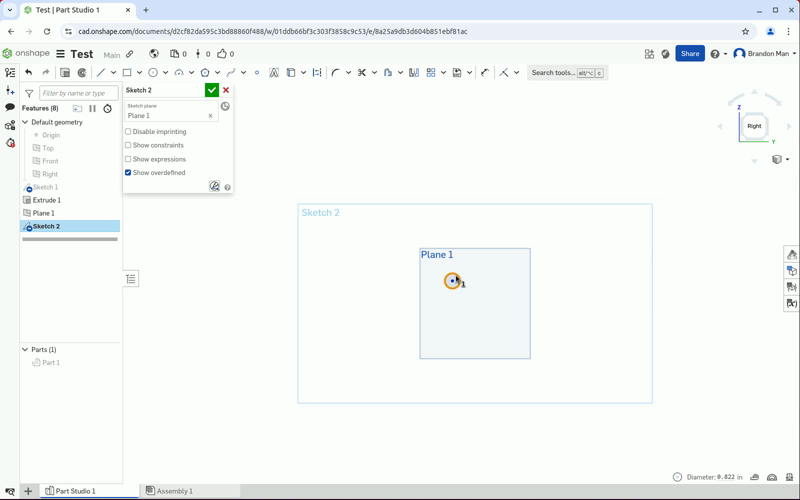
scroll(-6)
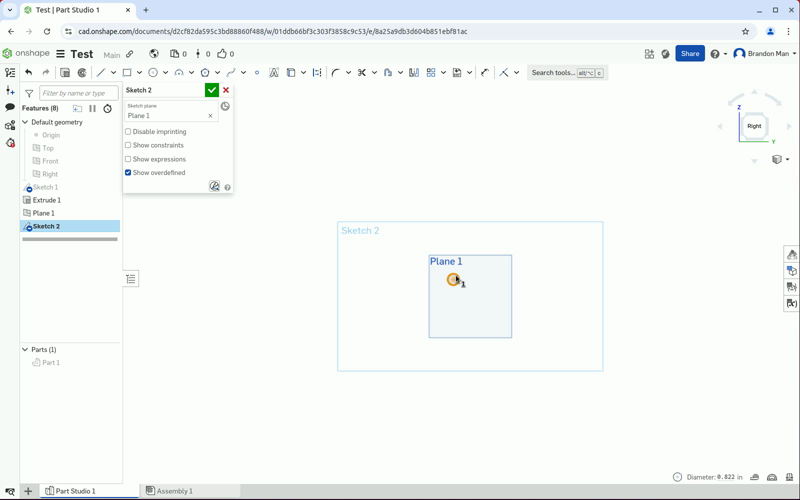
scroll(-6)
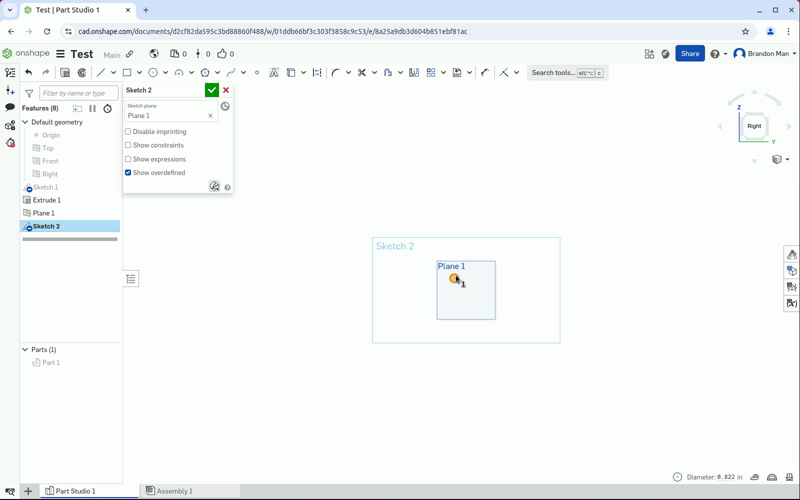
scroll(-6)
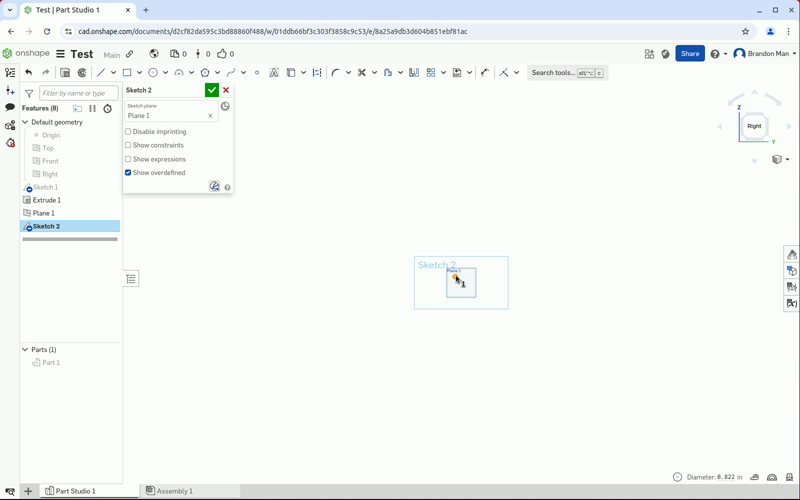
mouse_move(73, 352)
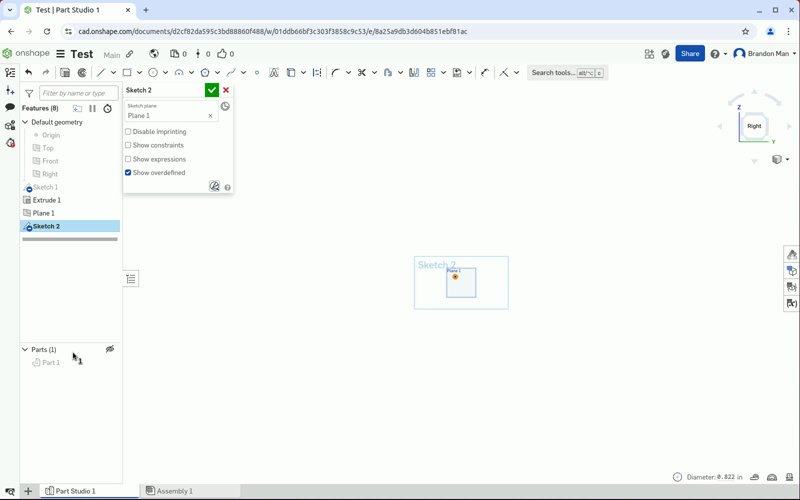
key(shift+y)
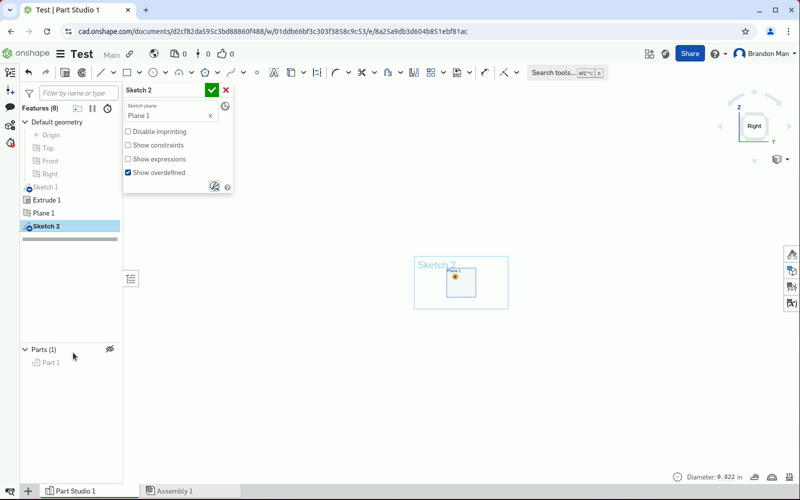
key(shift+e)
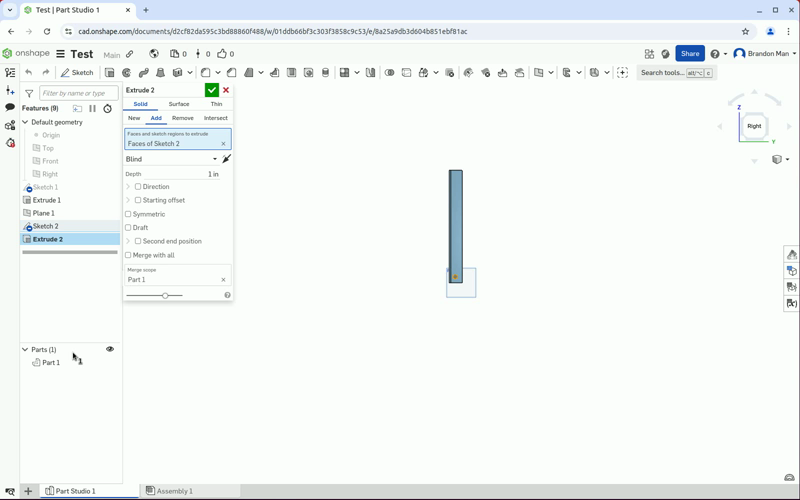
mouse_move(143, 106)
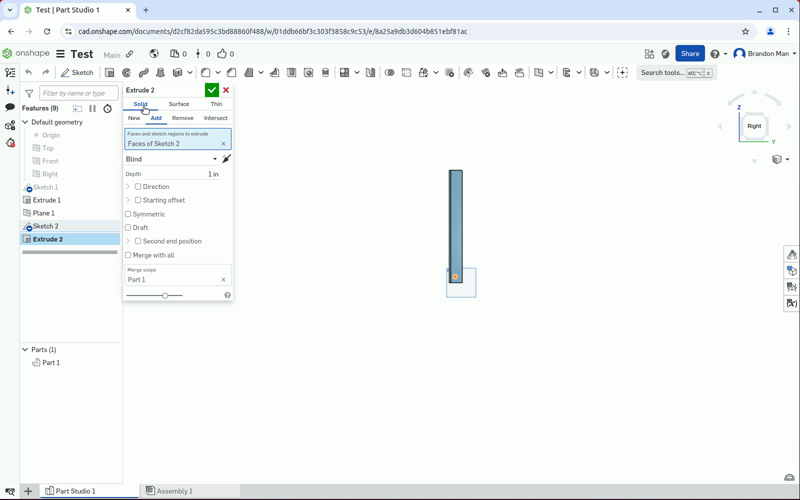
click(143, 106)
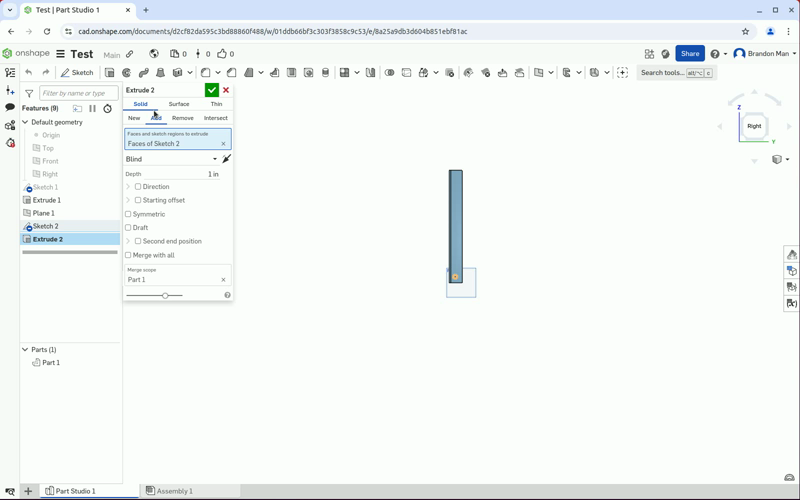
mouse_move(186, 120)
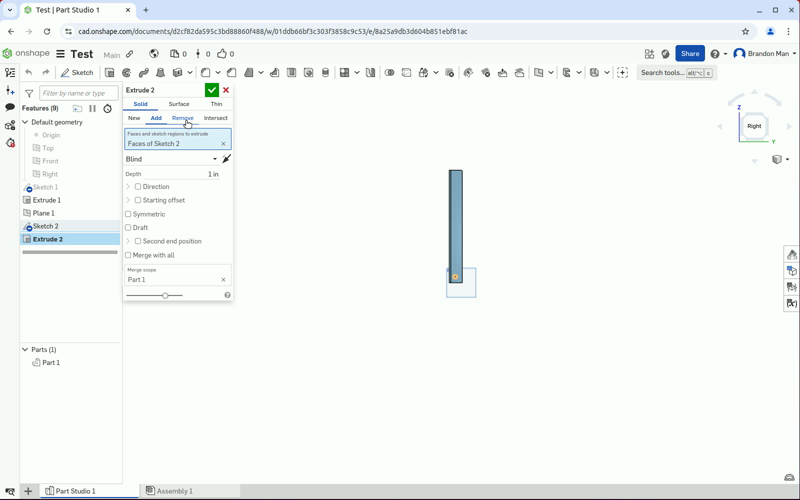
click(186, 120)
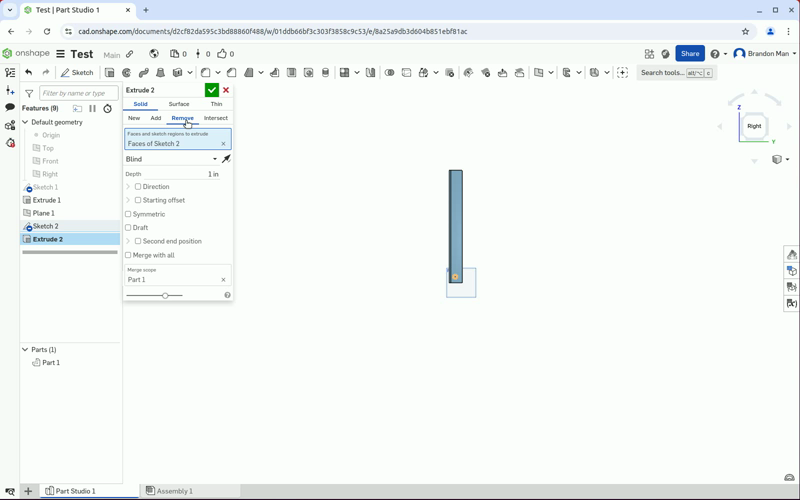
key(tab, 4)
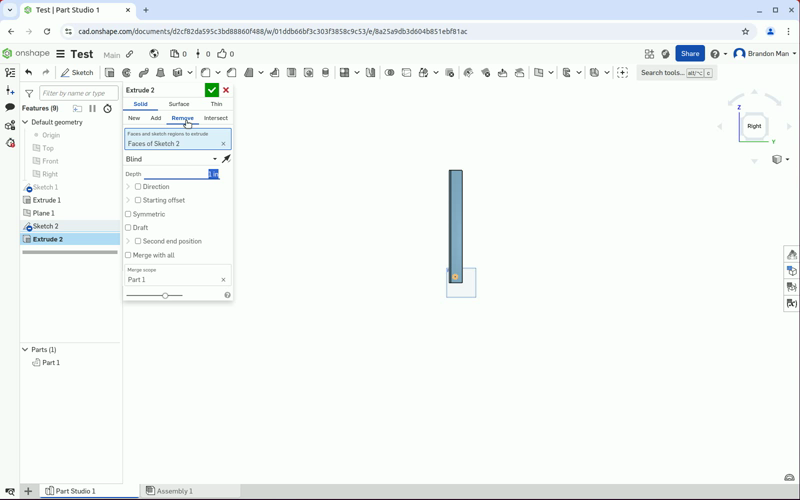
text(4.574)
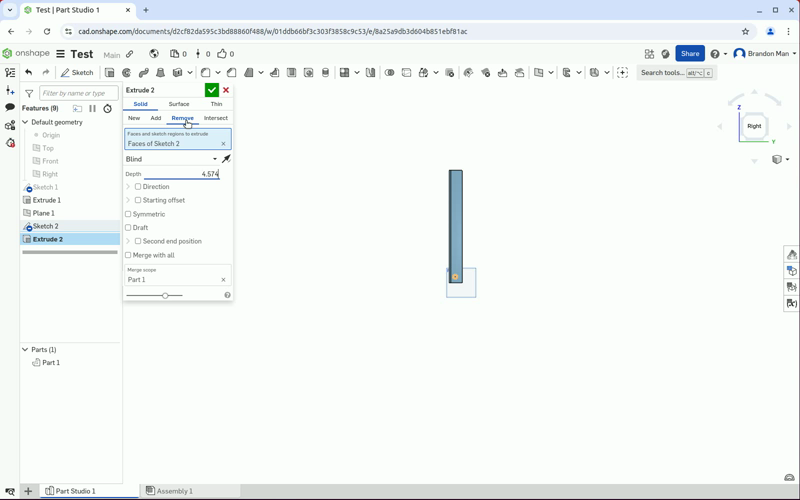
key(tab, 6)
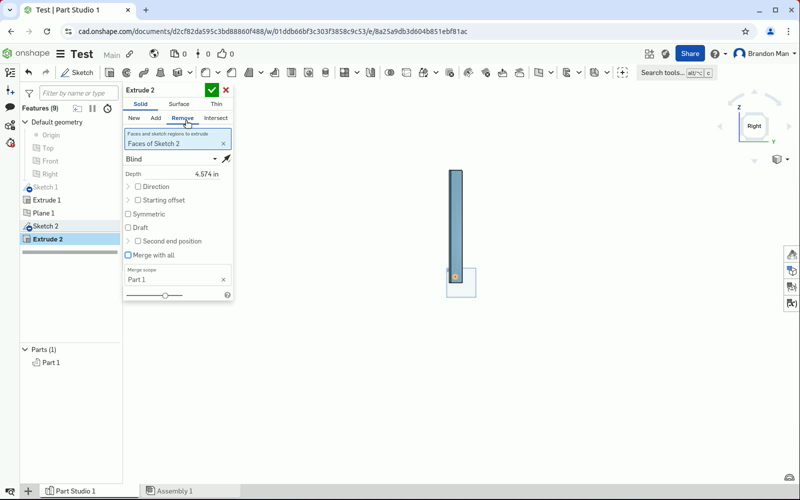
key(space)
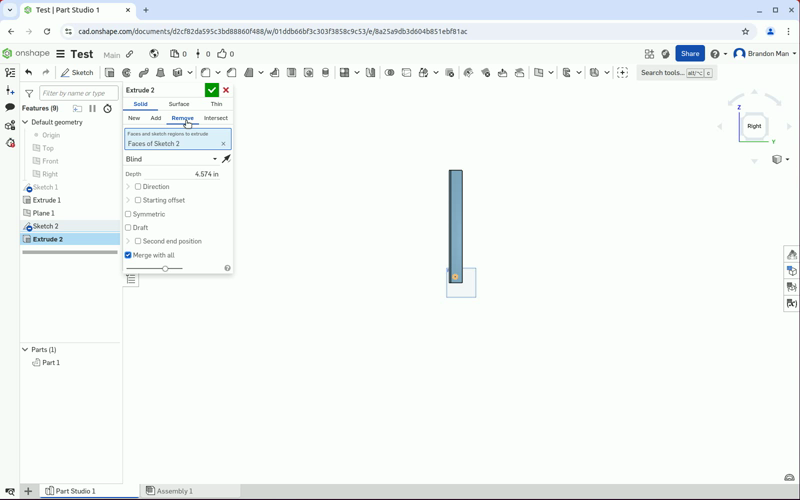
key(enter)
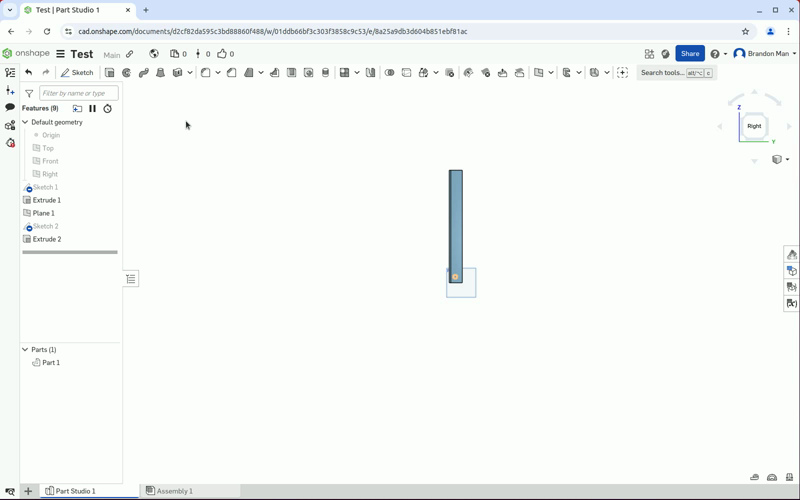
key(shift+h)
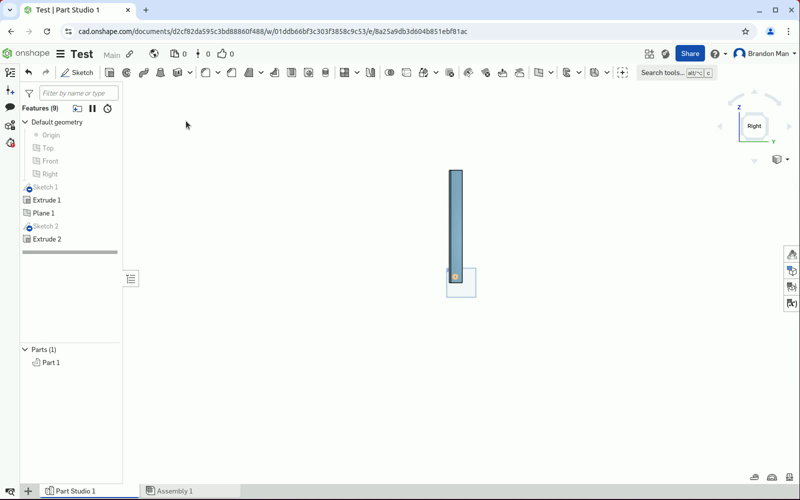
key(shift+h)
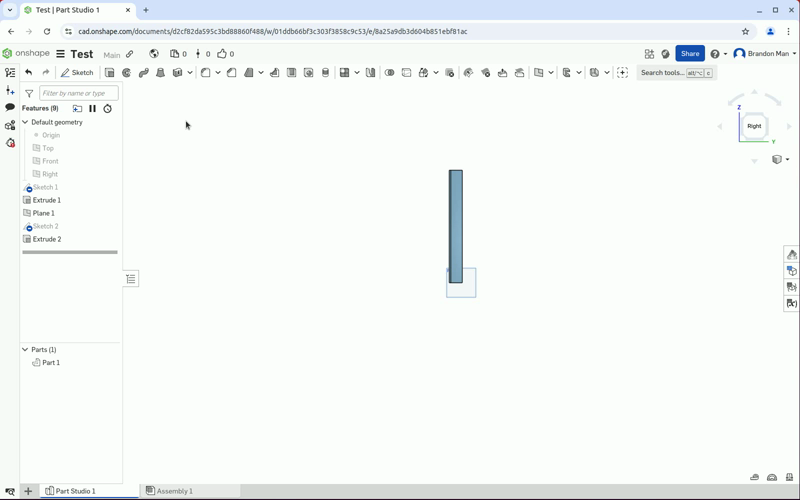
mouse_move(73, 189)
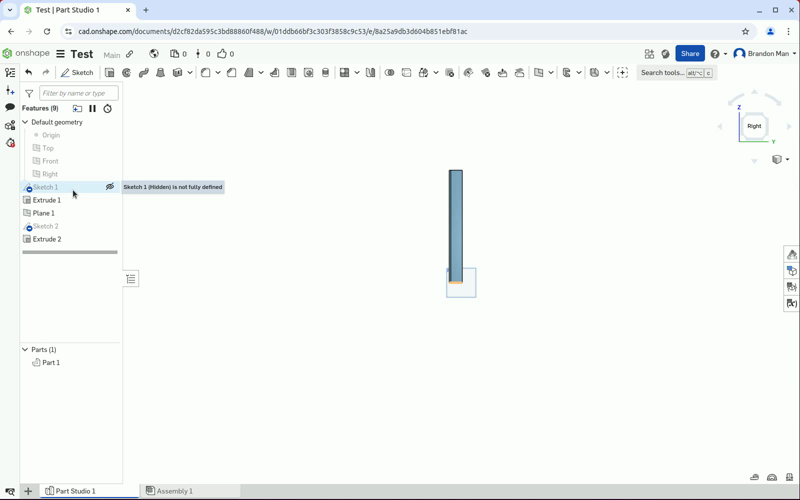
click(73, 189)
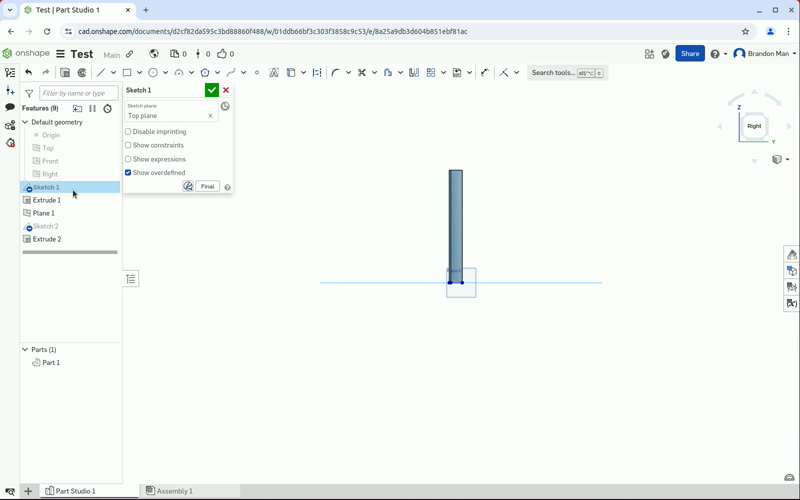
mouse_move(229, 92)
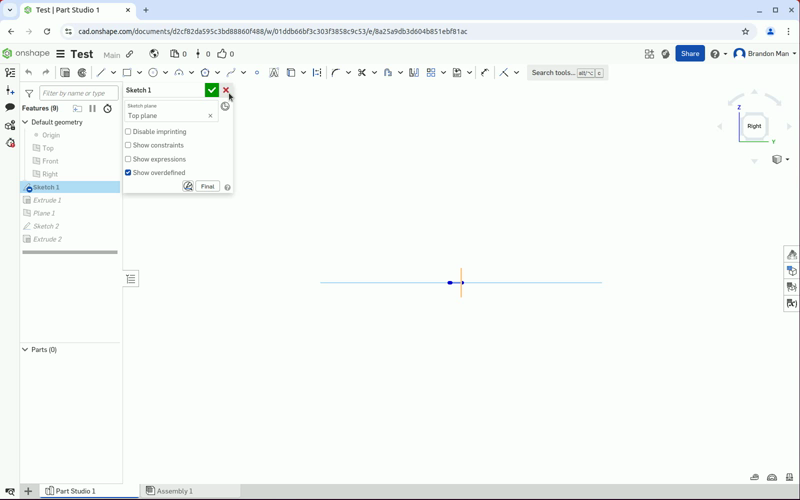
click(229, 92)
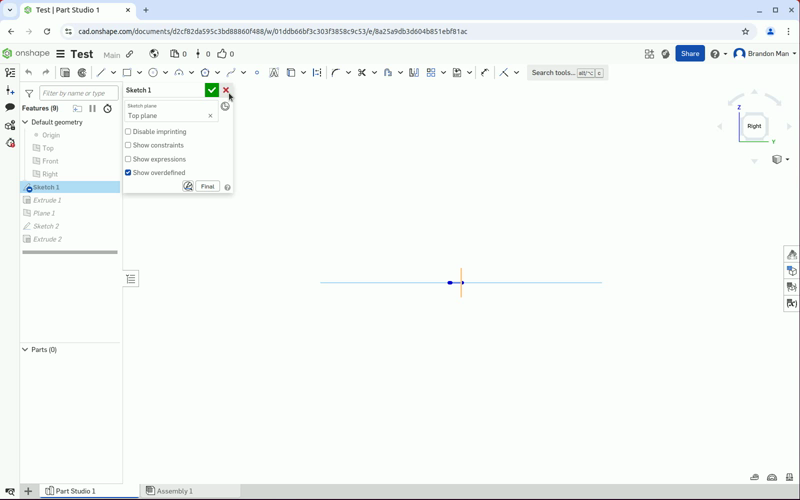
key(shift+s)
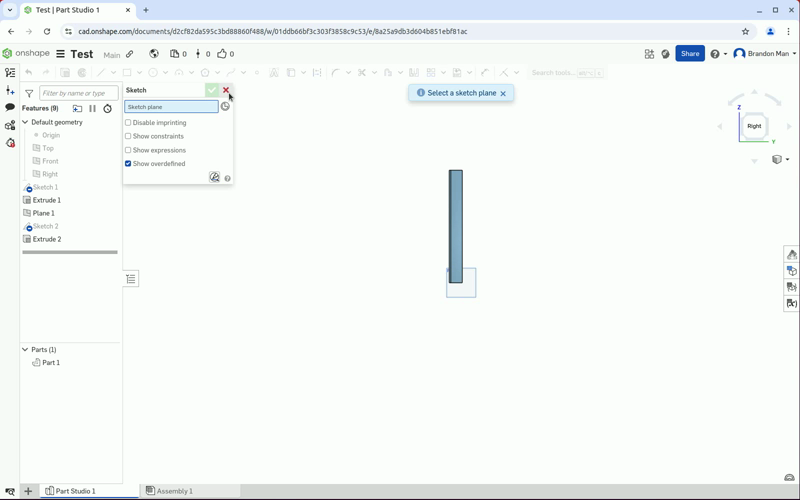
mouse_move(73, 215)
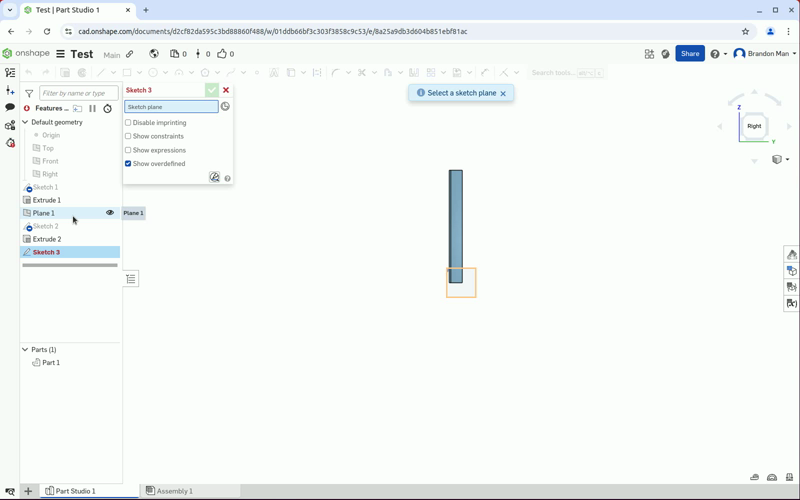
click(73, 215)
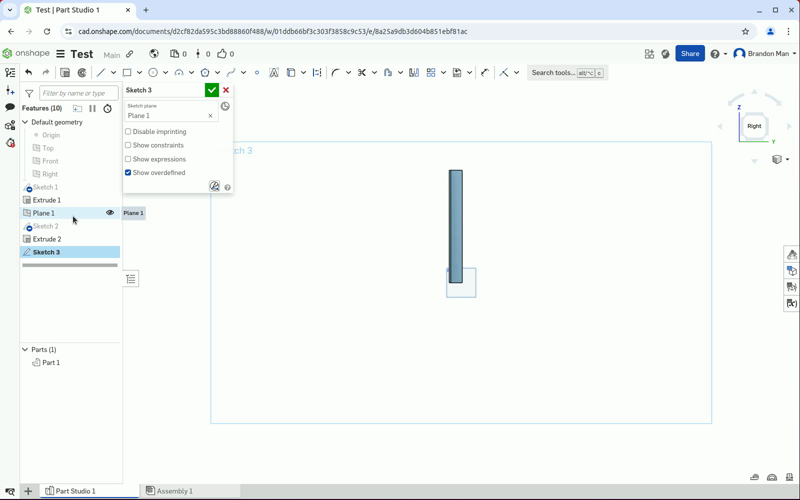
mouse_move(73, 352)
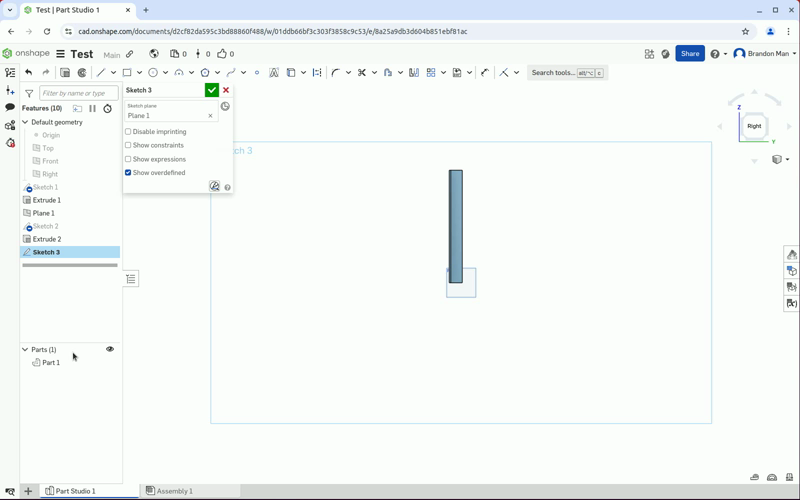
key(y)
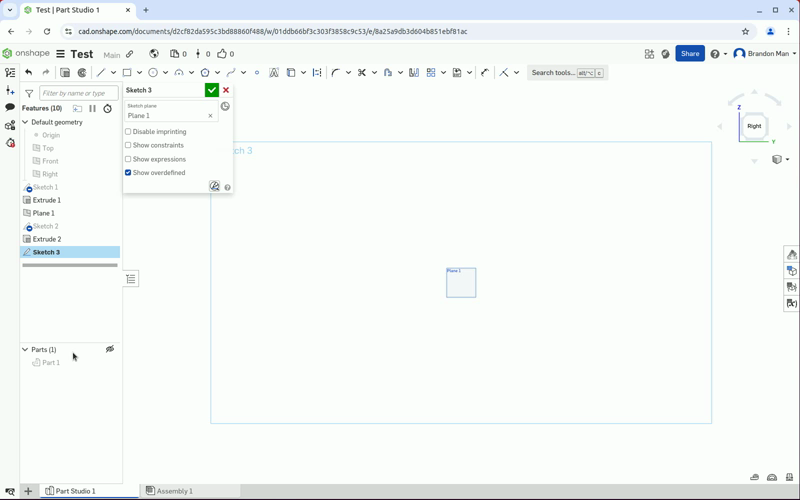
key(c)
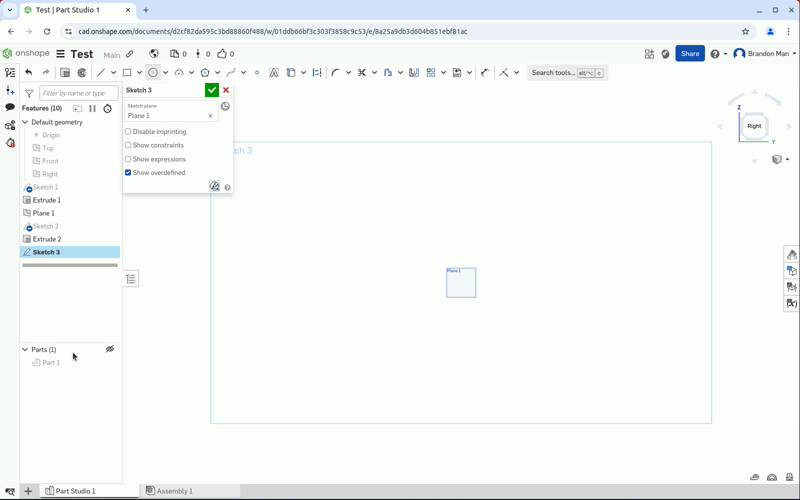
key_down(shift)
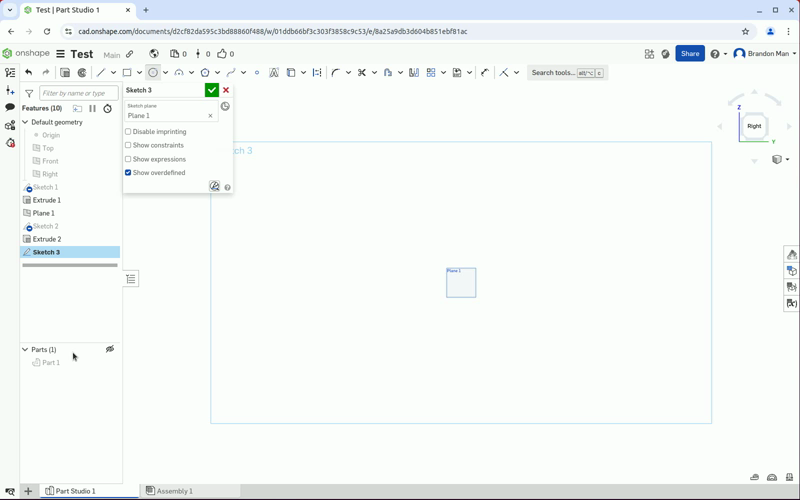
mouse_move(455, 176)
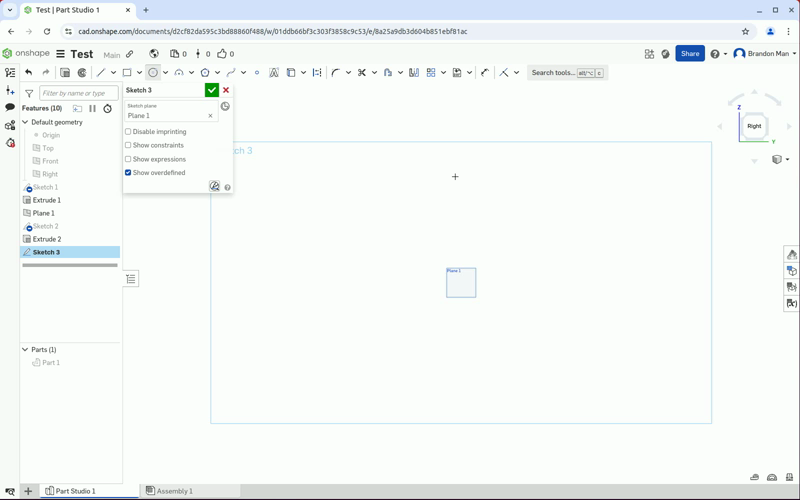
click(455, 176)
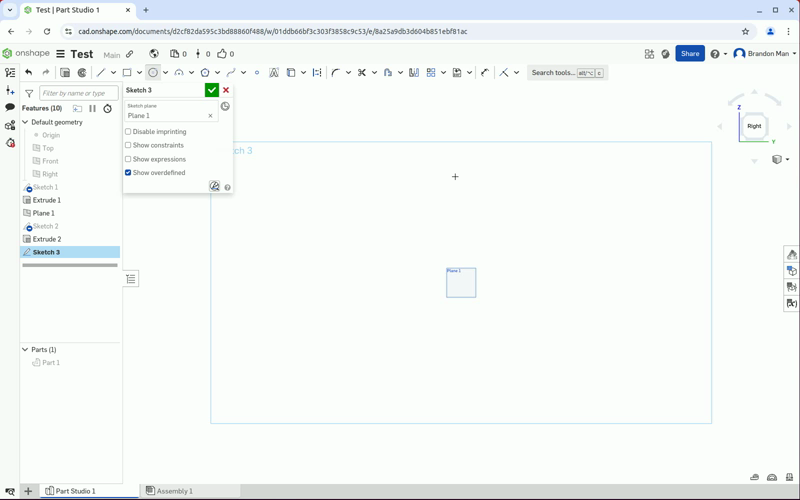
key_up(shift)
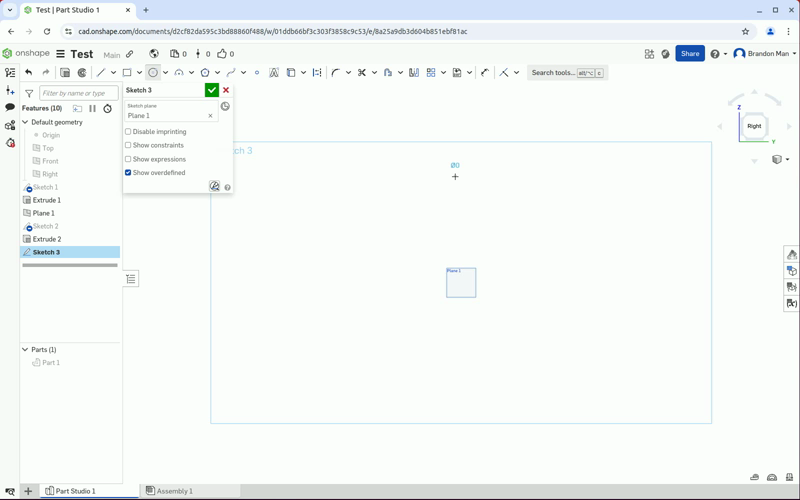
mouse_move(457, 176)
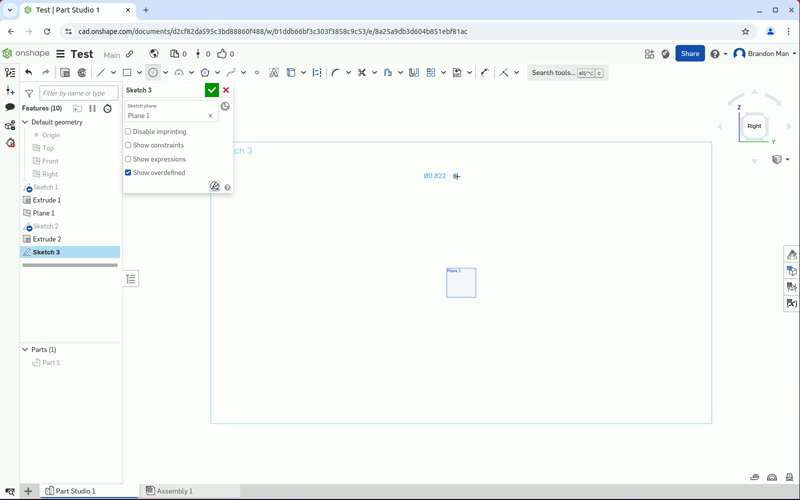
scroll(6)
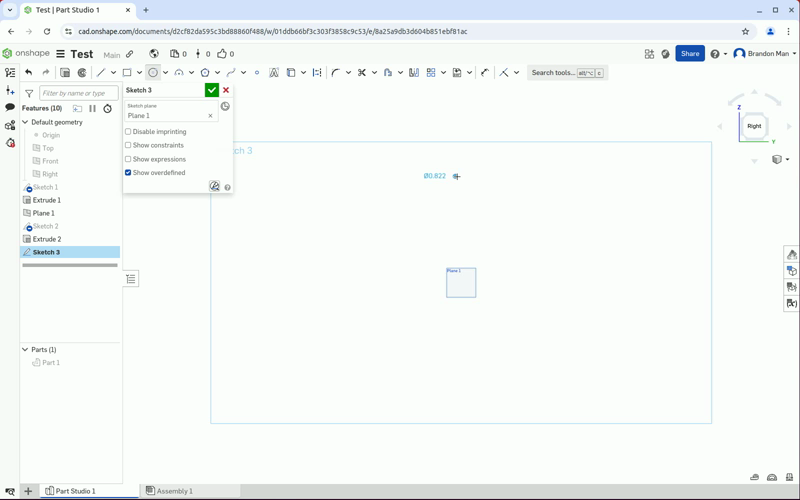
scroll(6)
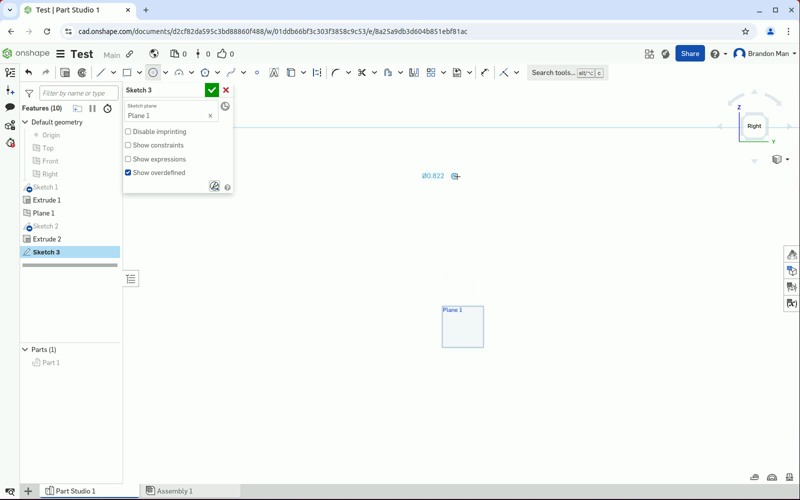
scroll(6)
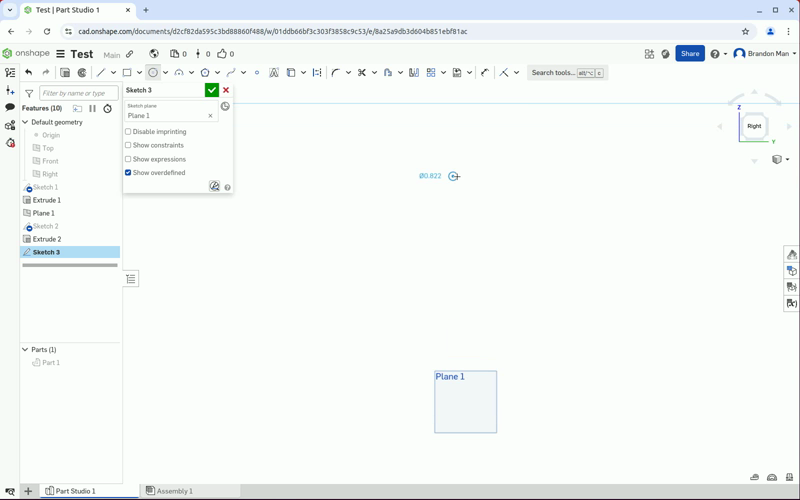
scroll(6)
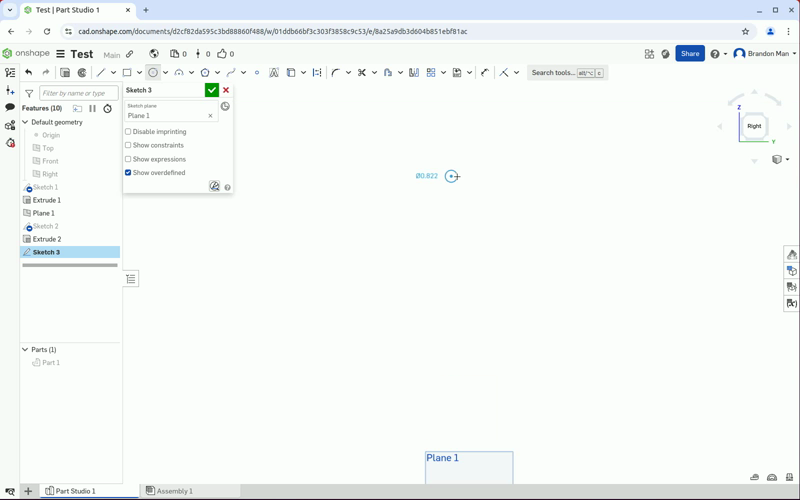
scroll(6)
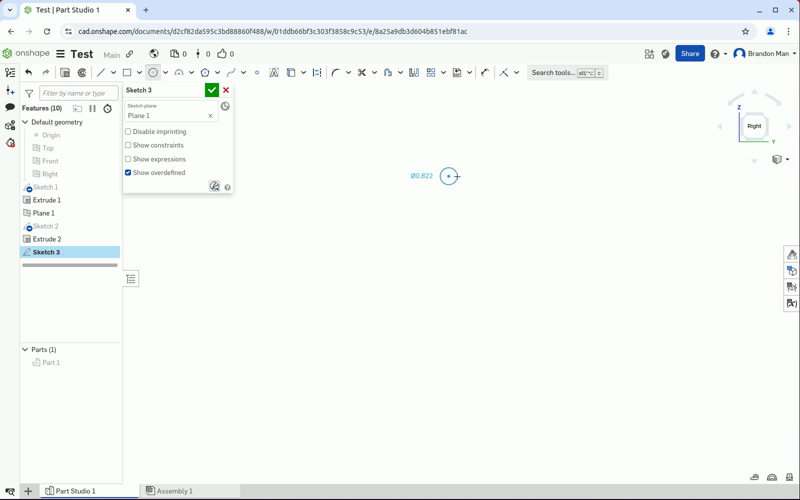
scroll(6)
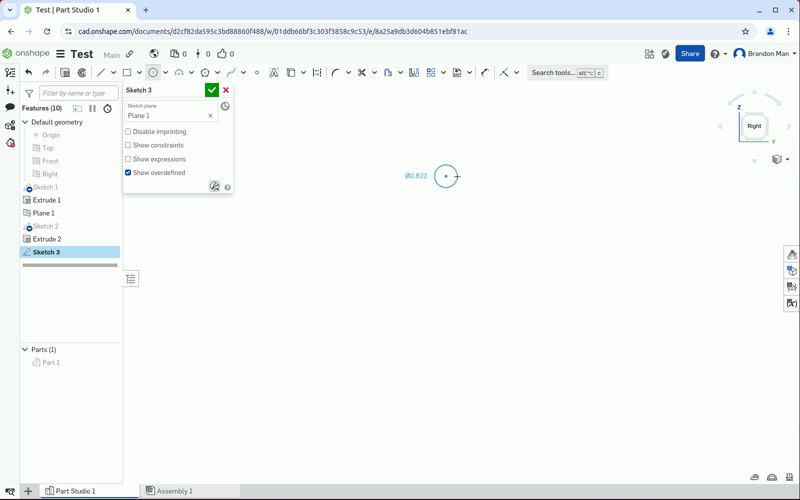
scroll(6)
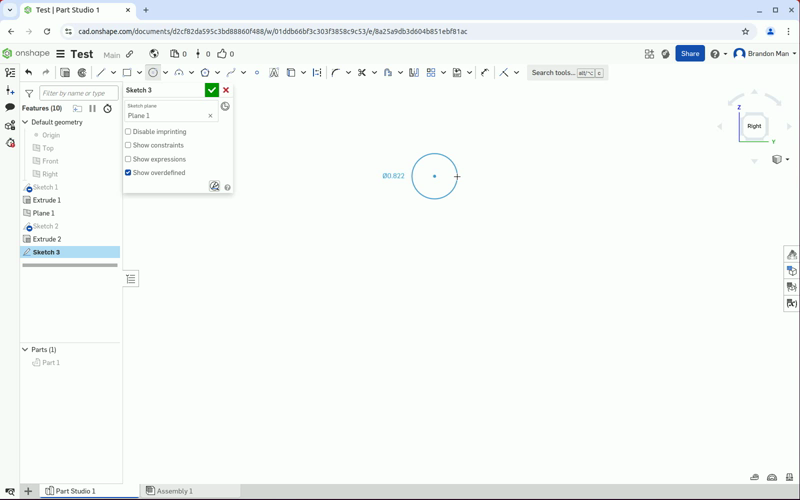
click(457, 176)
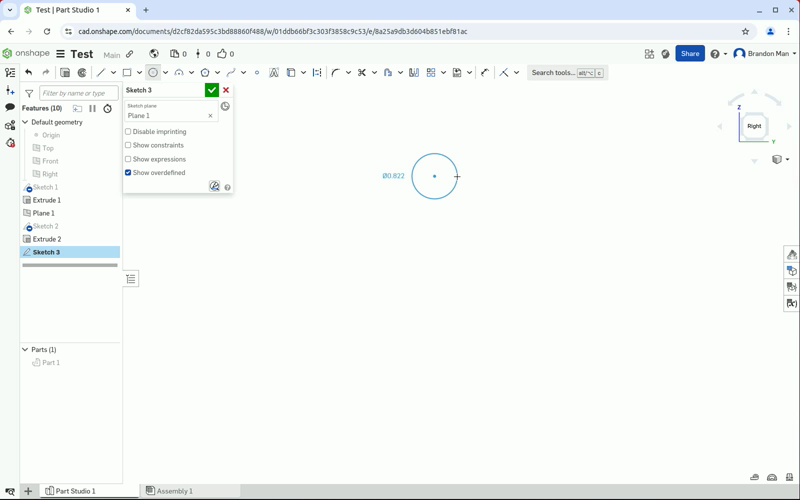
scroll(-6)
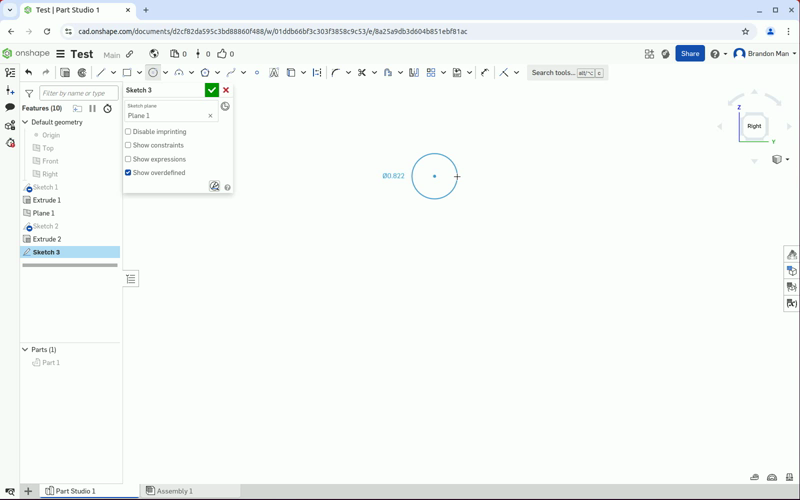
scroll(-6)
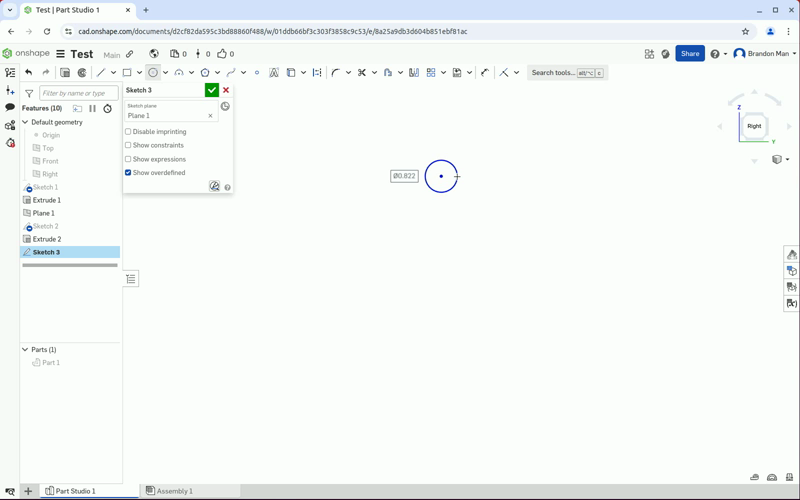
scroll(-6)
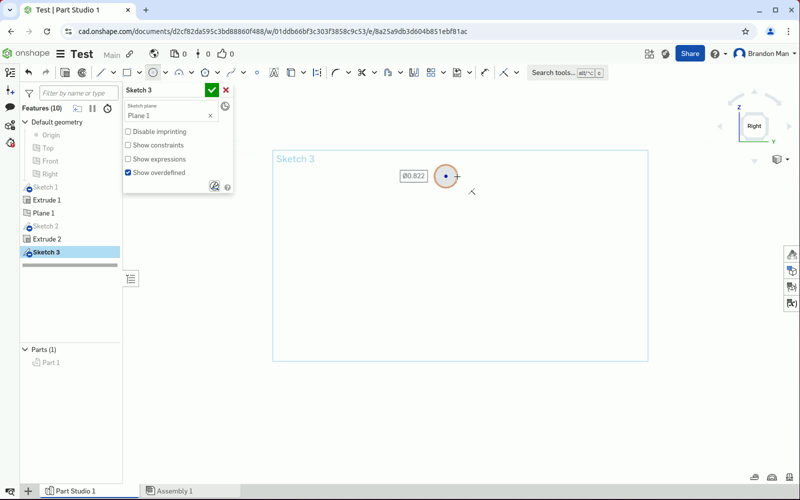
scroll(-6)
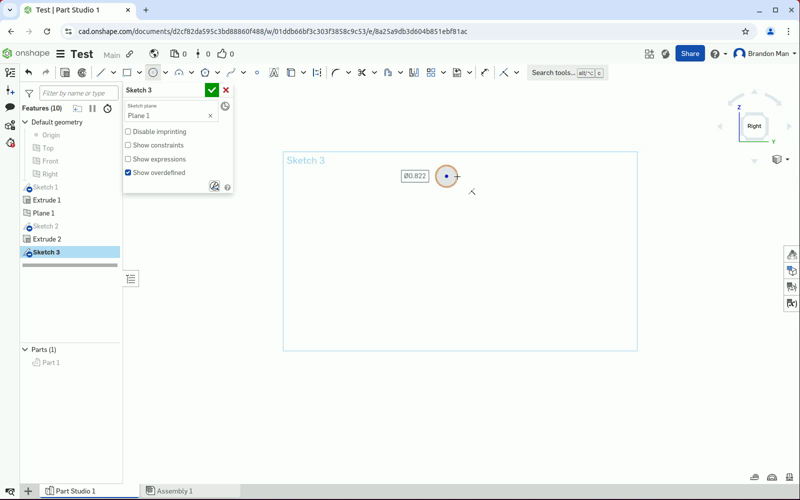
scroll(-6)
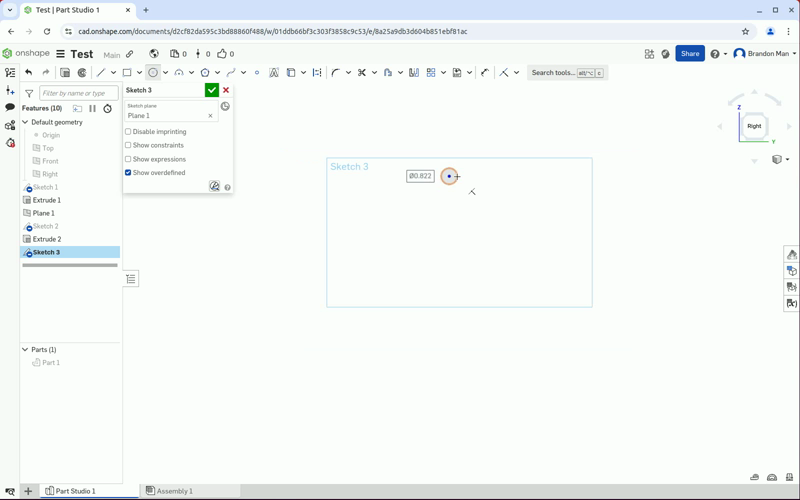
scroll(-6)
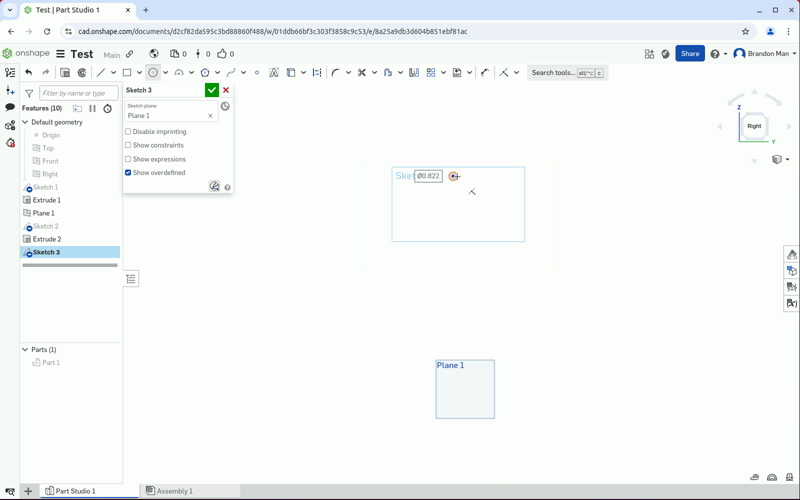
scroll(-6)
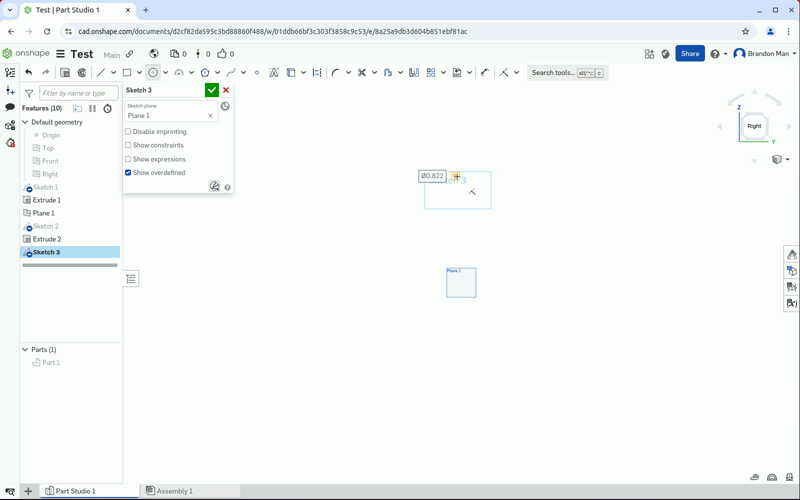
key(esc)
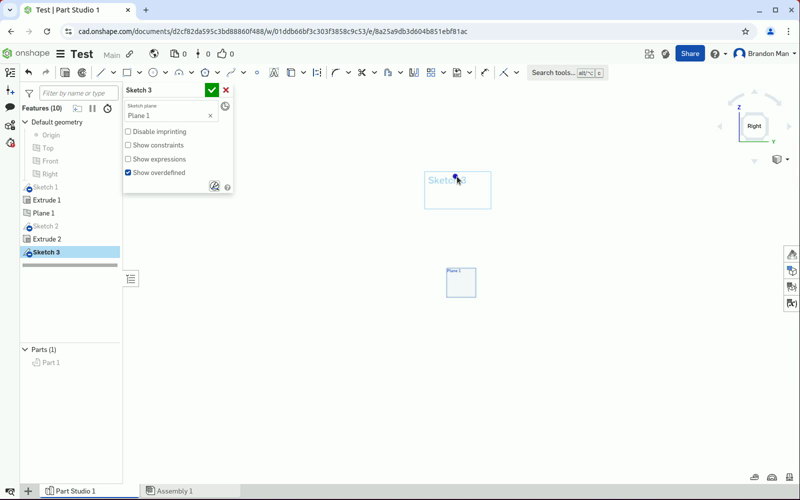
mouse_move(456, 176)
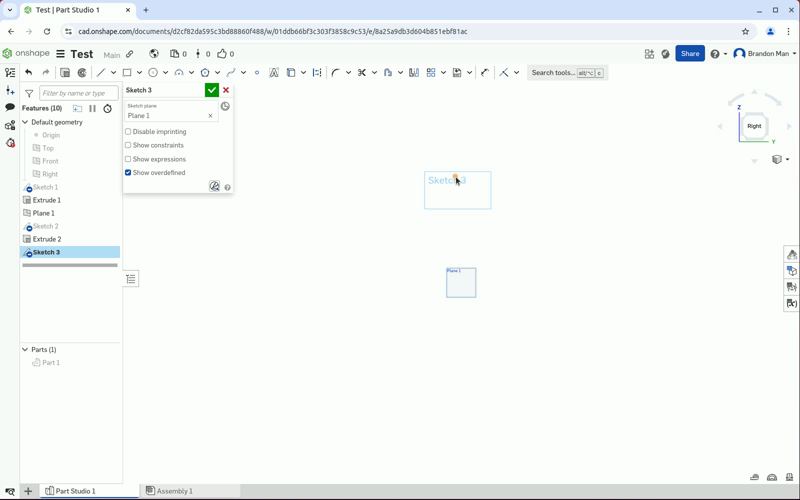
scroll(6)
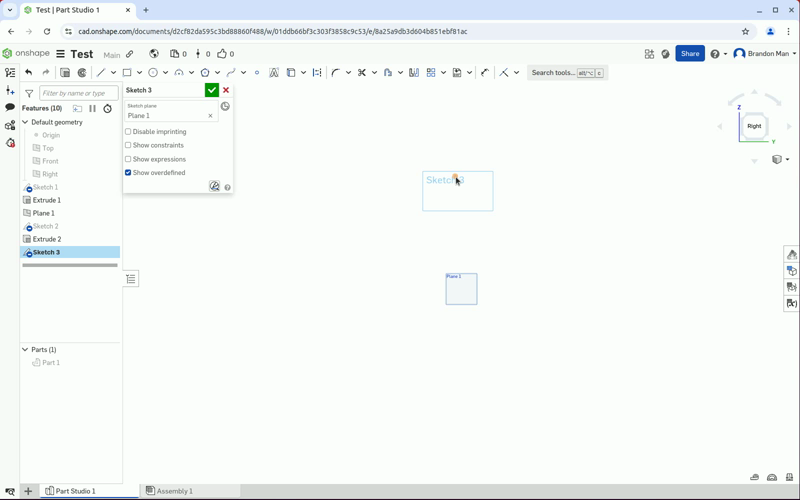
scroll(6)
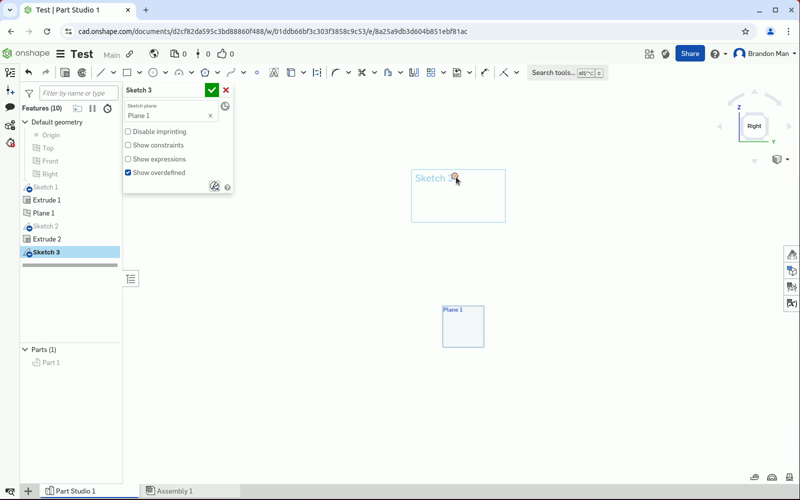
scroll(6)
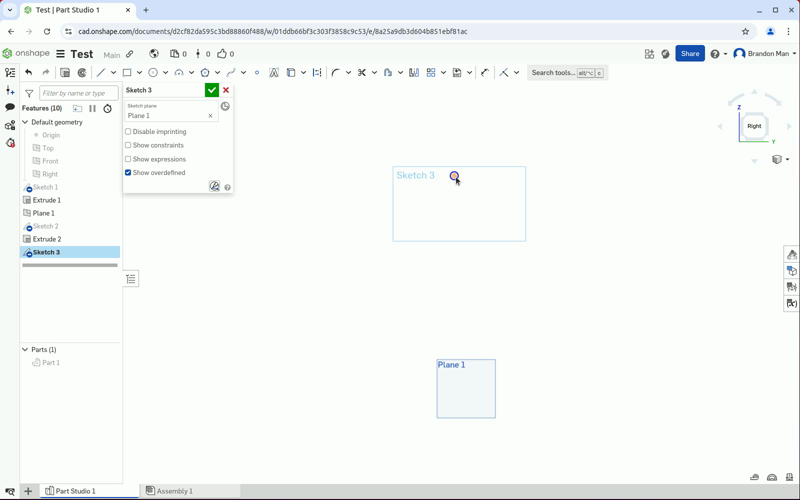
scroll(6)
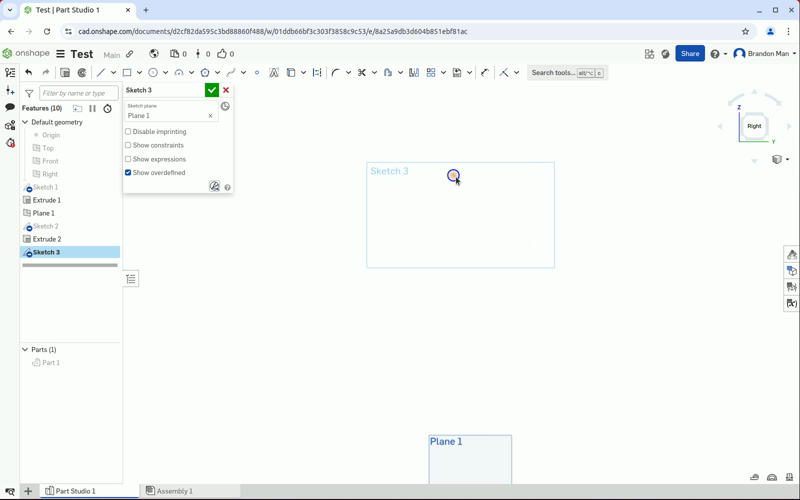
scroll(6)
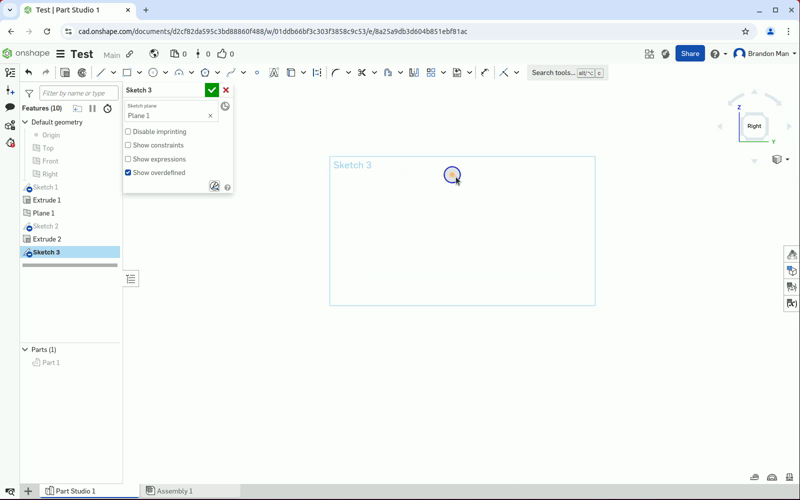
scroll(6)
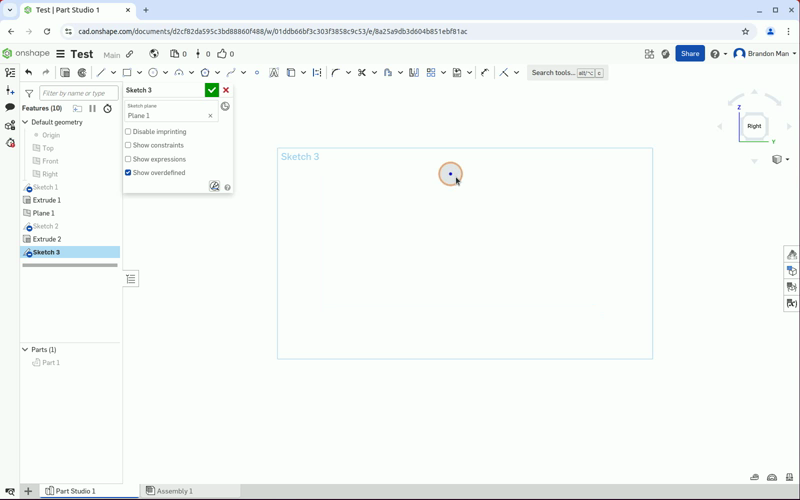
scroll(6)
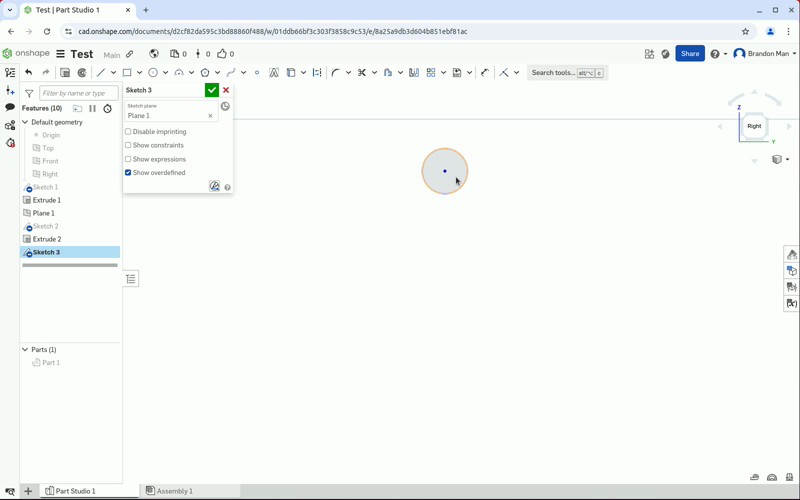
click(456, 176)
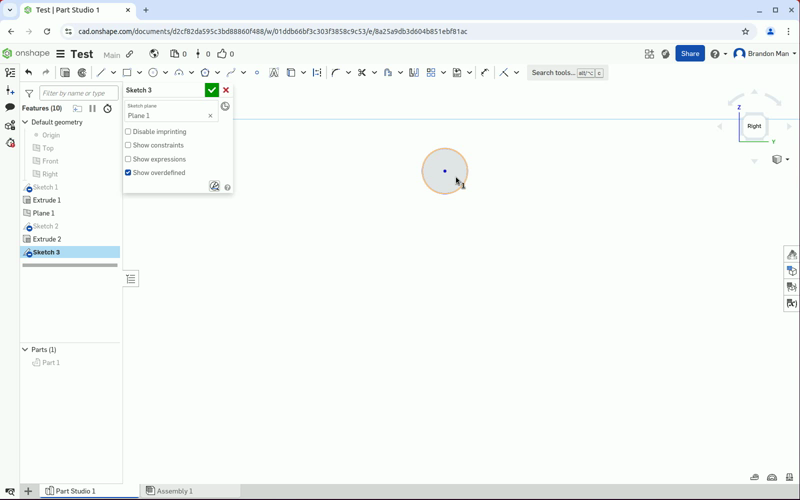
scroll(-6)
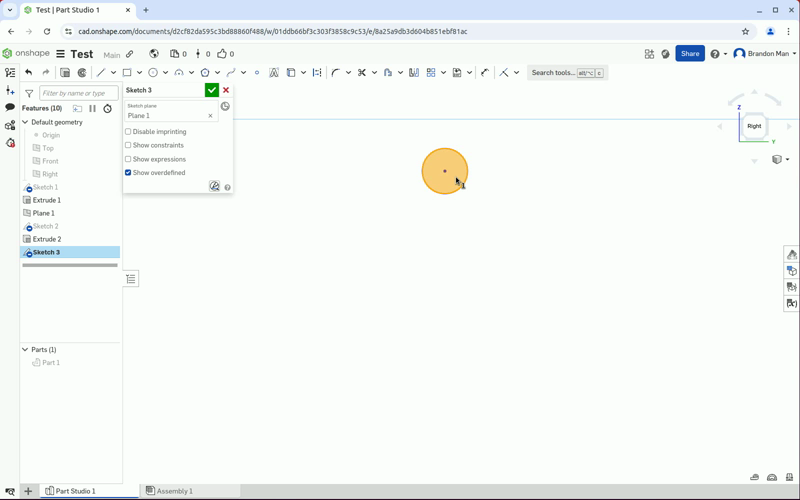
scroll(-6)
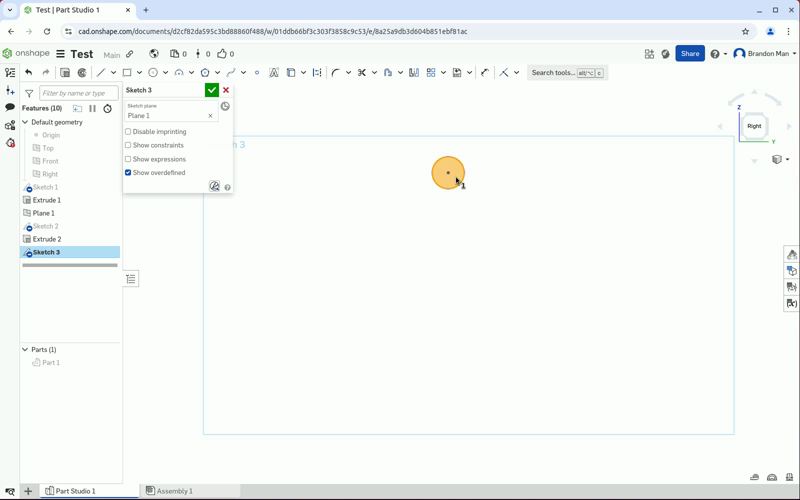
scroll(-6)
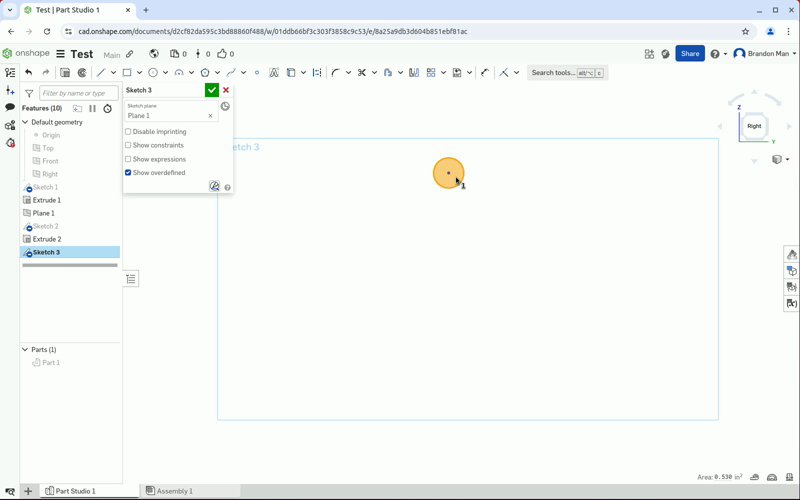
scroll(-6)
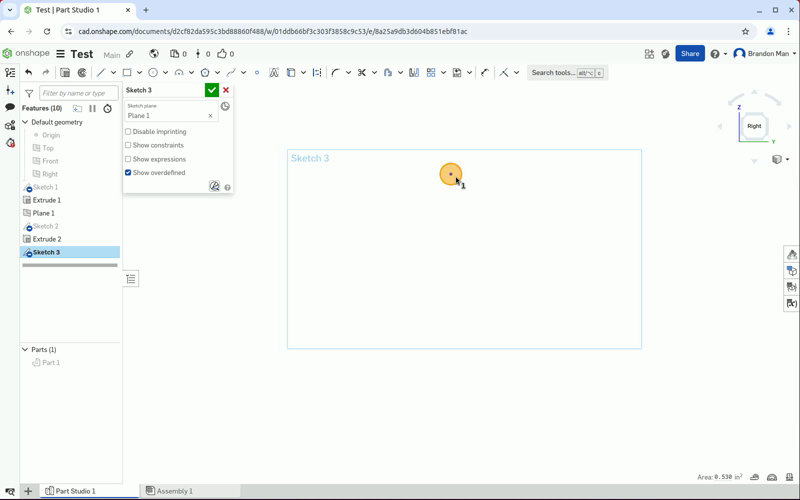
scroll(-6)
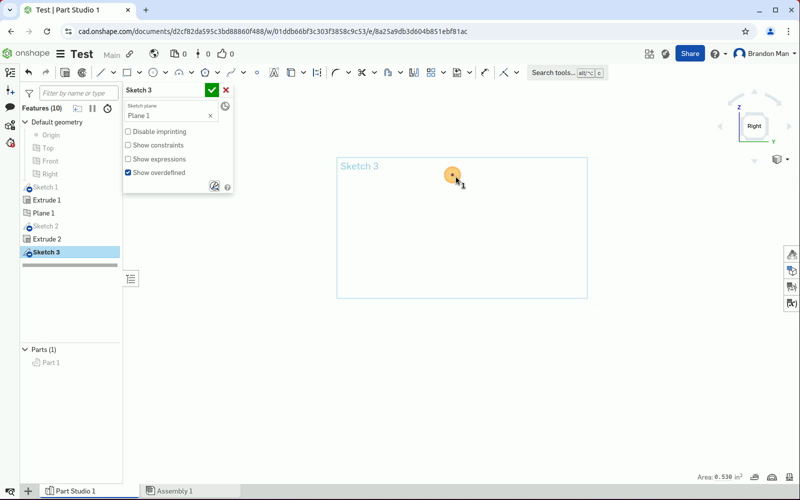
scroll(-6)
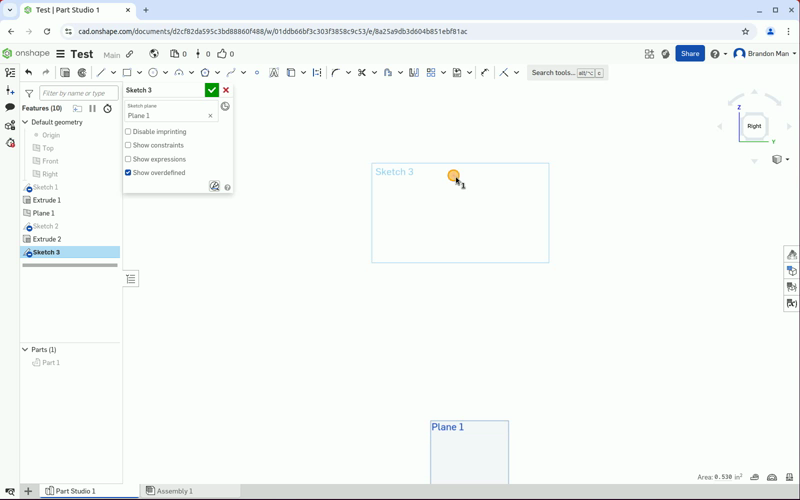
scroll(-6)
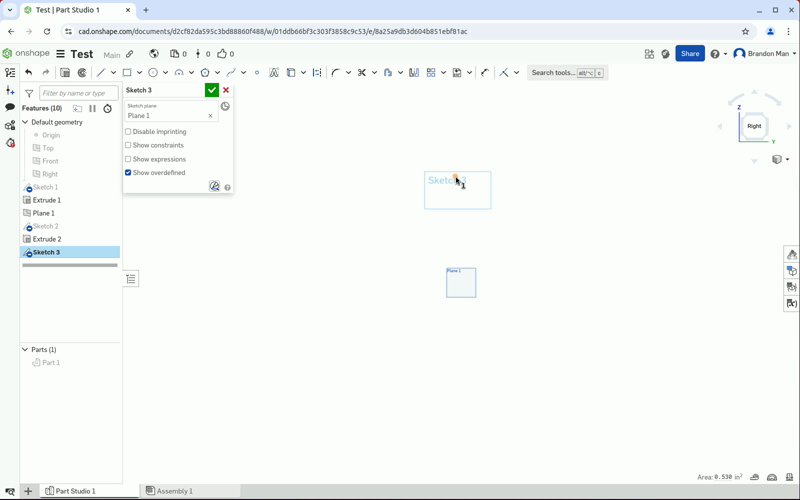
mouse_move(73, 352)
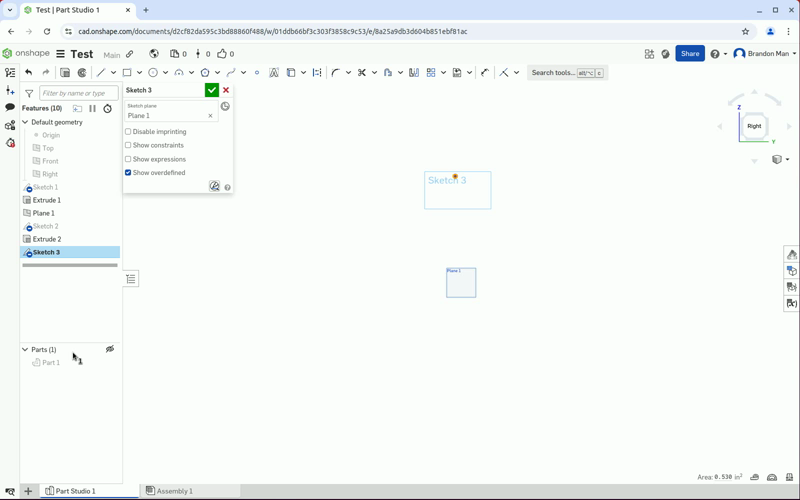
key(shift+y)
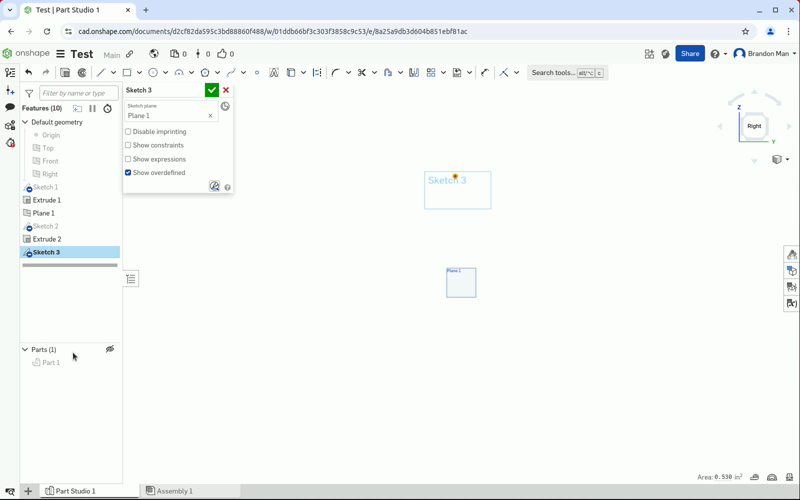
key(shift+e)
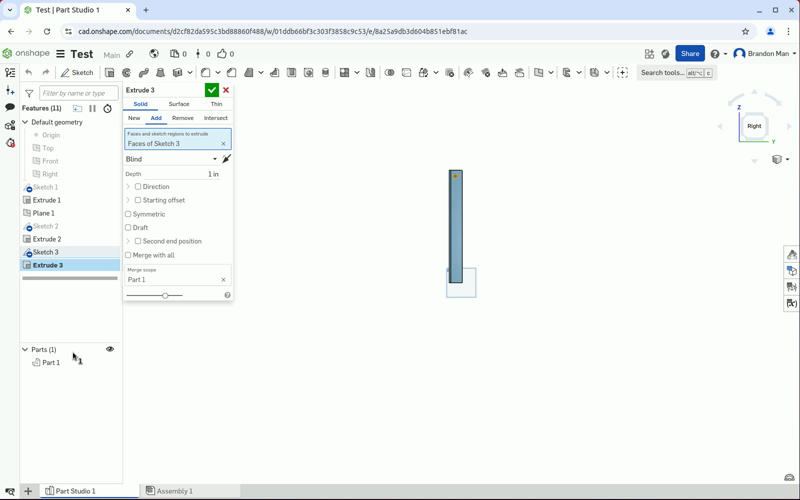
mouse_move(143, 106)
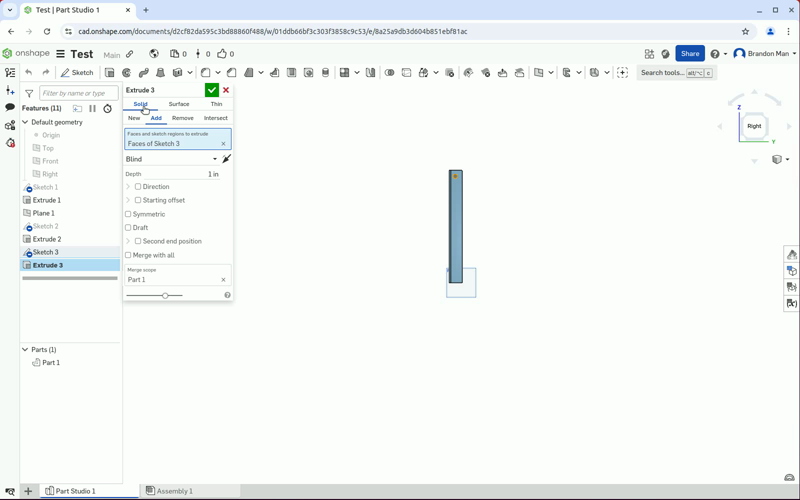
click(143, 106)
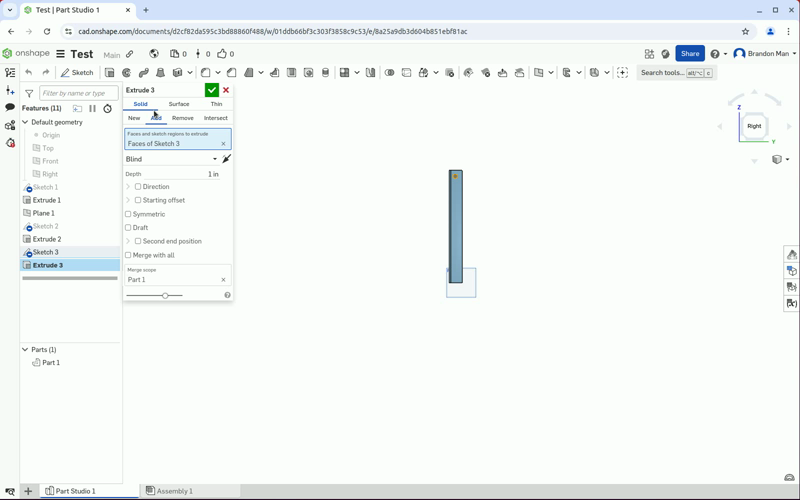
mouse_move(186, 120)
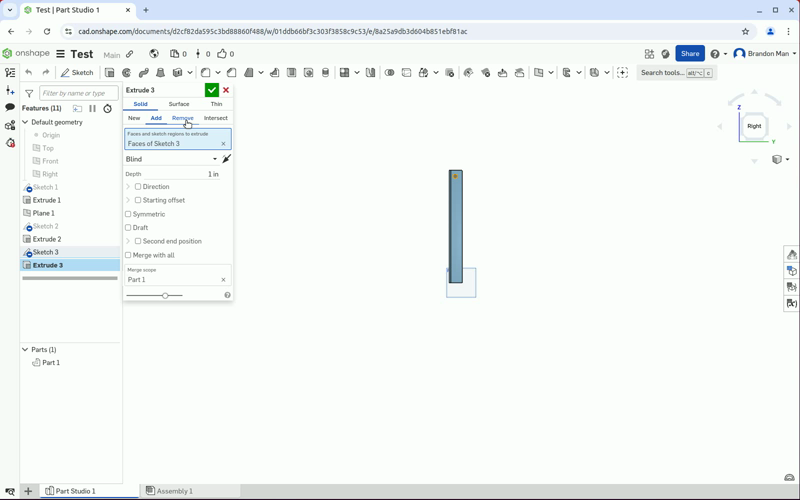
click(186, 120)
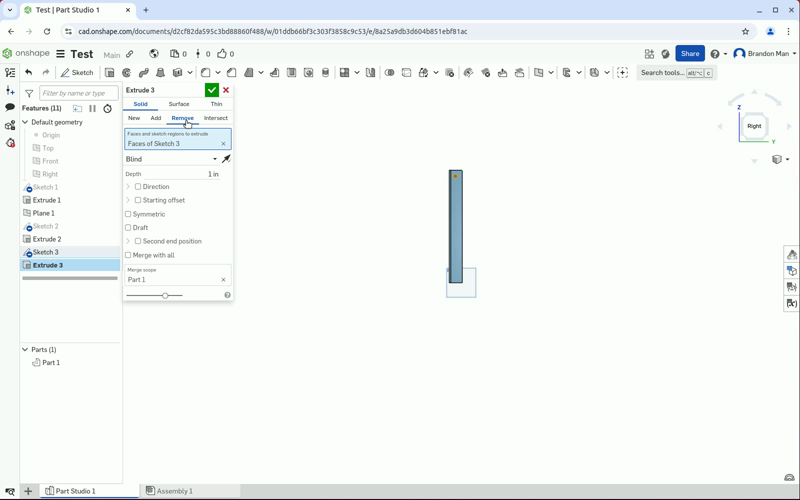
key(tab, 4)
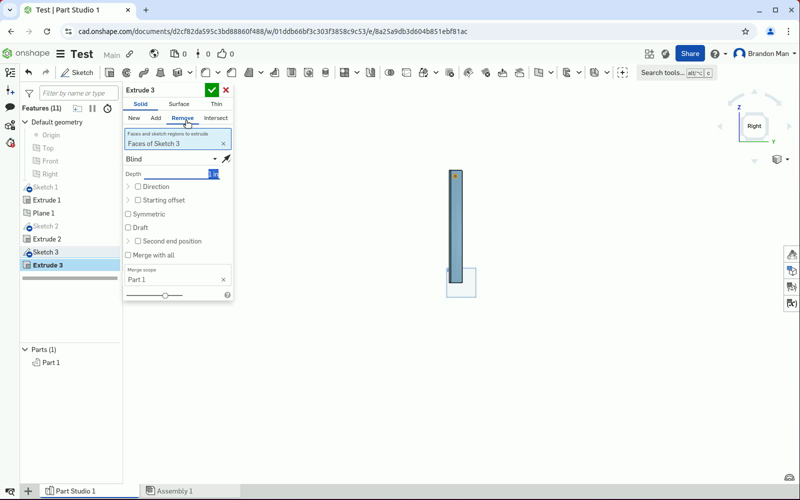
text(4.574)
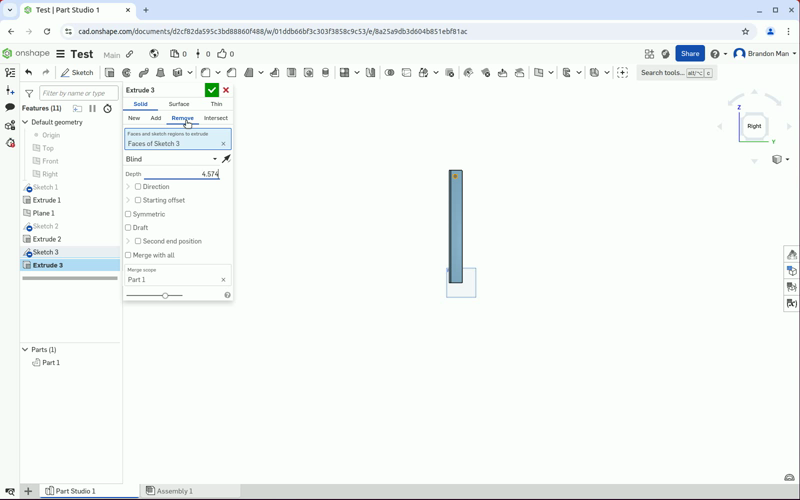
key(tab, 6)
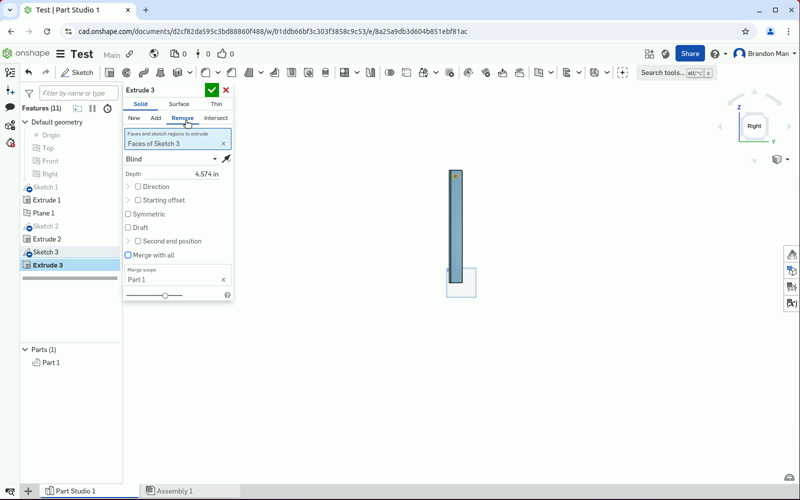
key(space)
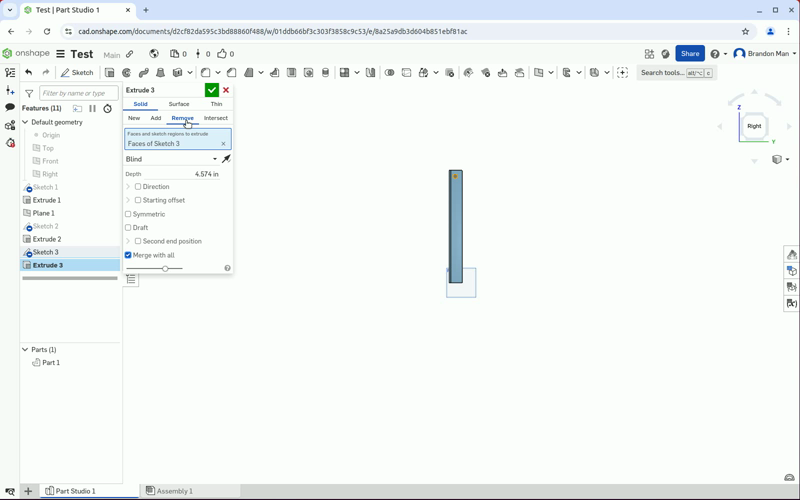
key(enter)
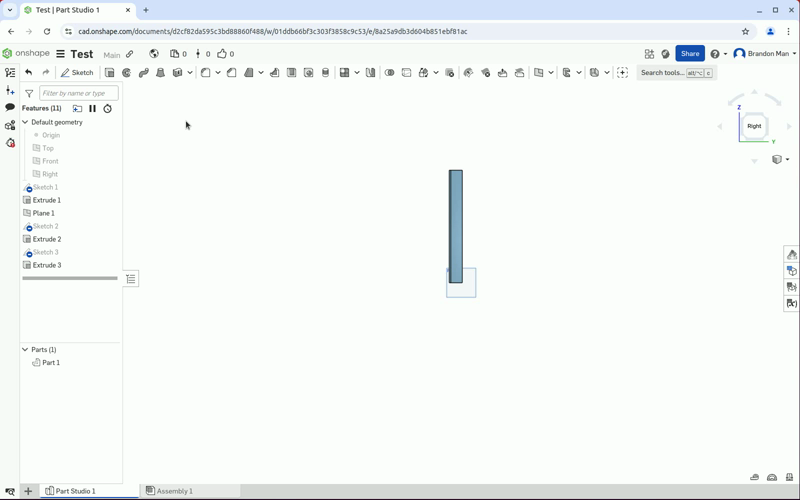
key(shift+h)
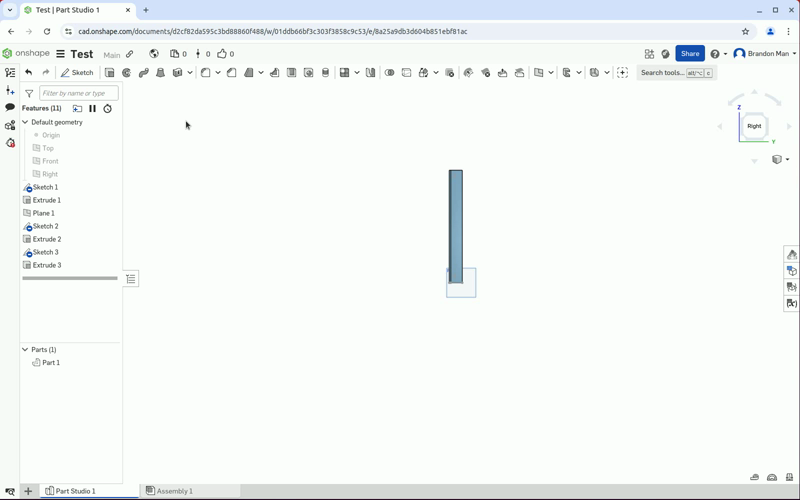
key(shift+h)
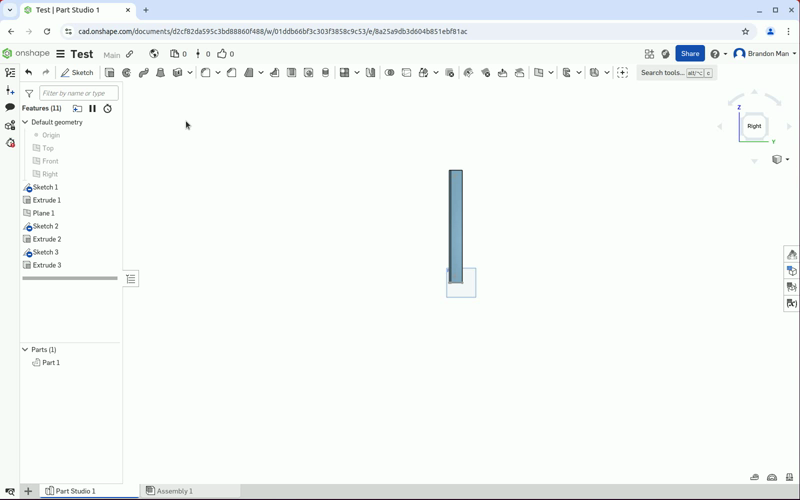
key(shift+7)
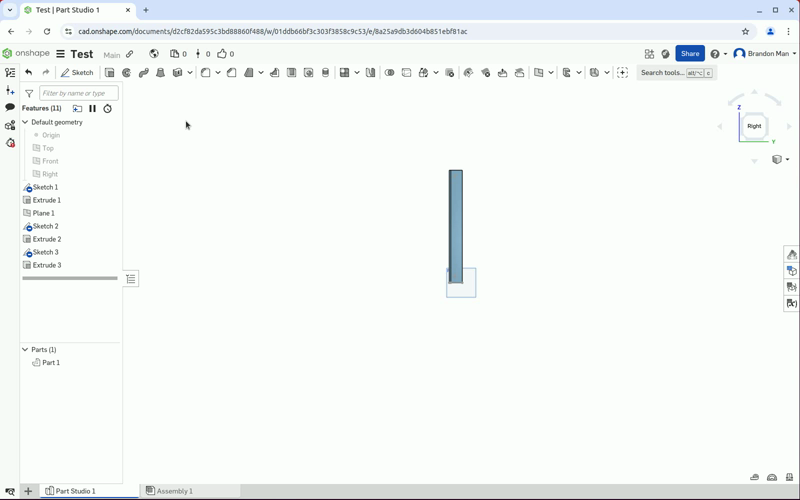
key(right, 2)
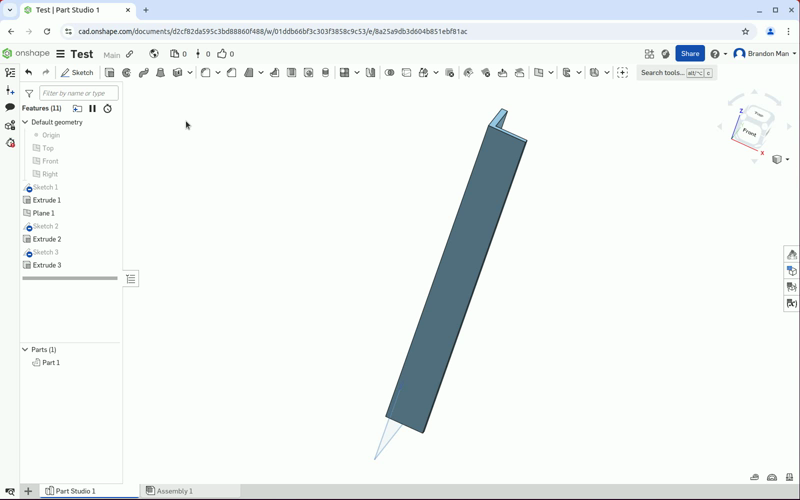
key(down, 2)
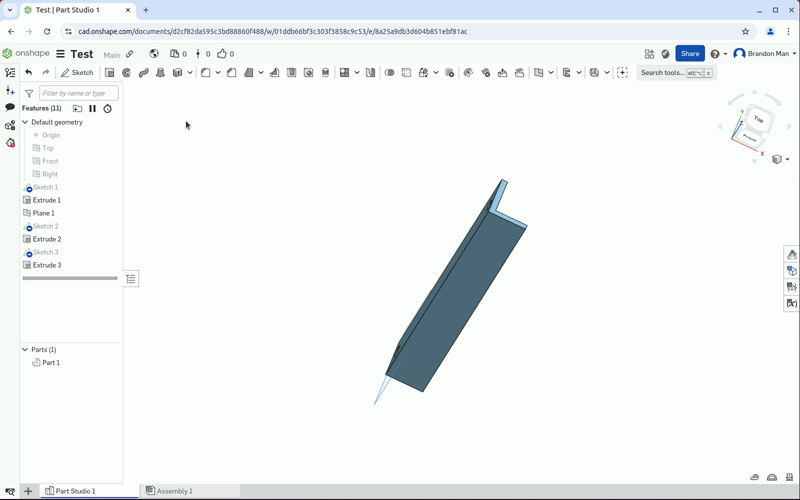
key(up, 2)
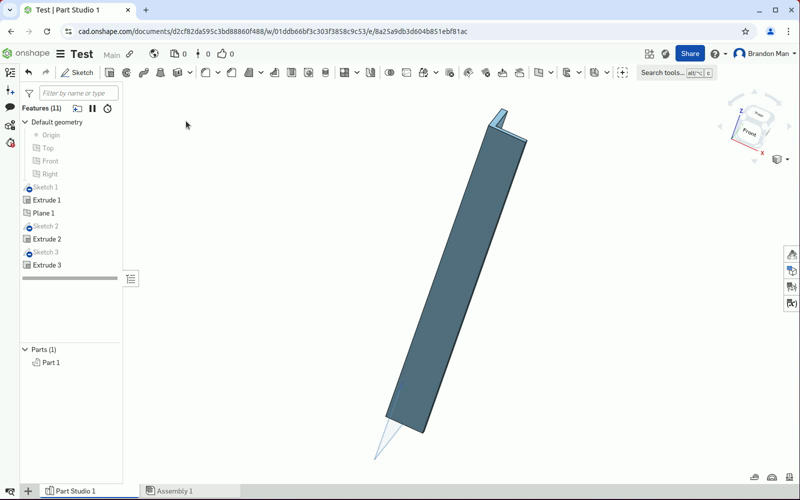
key(left, 2)
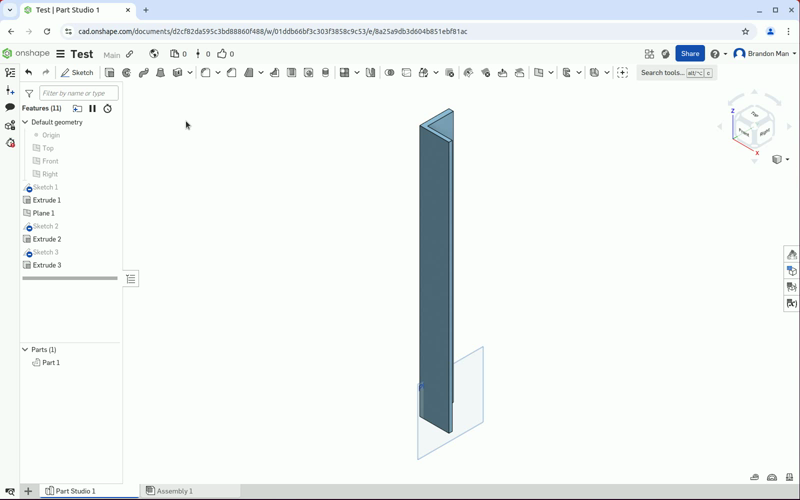
mouse_move(73, 189)
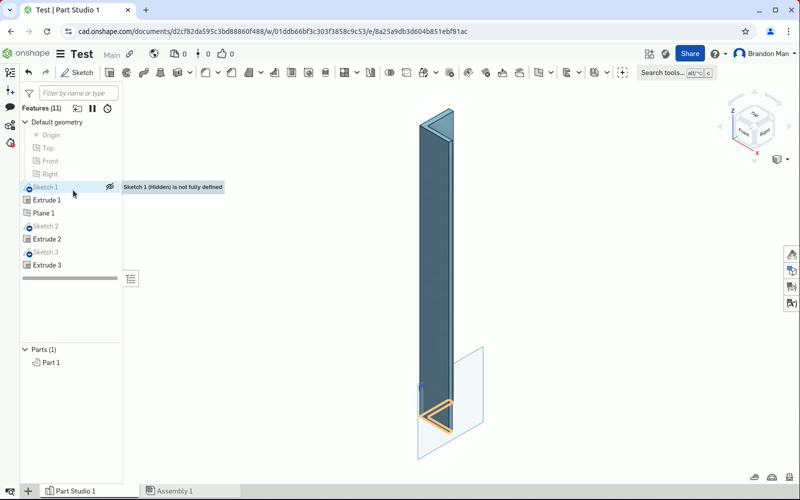
click(73, 189)